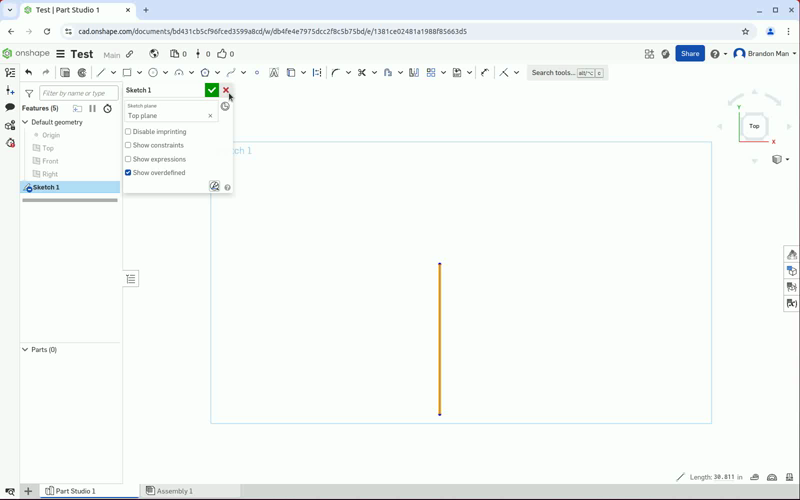
key(shift+h)
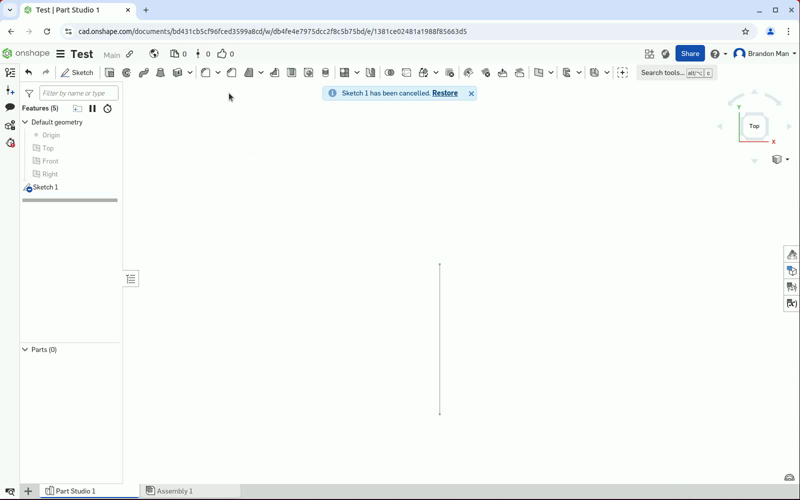
key(shift+s)
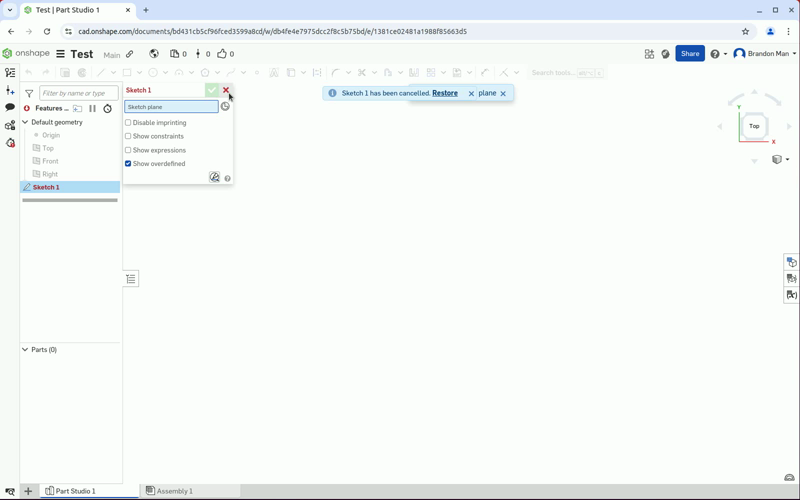
mouse_move(73, 150)
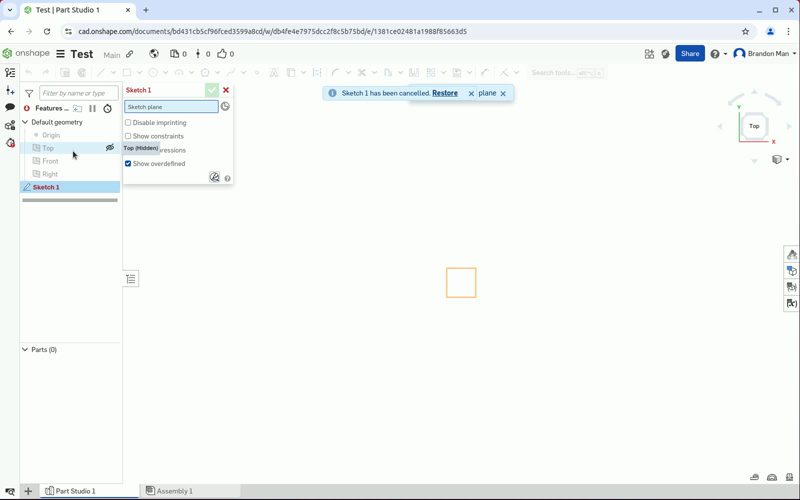
click(73, 150)
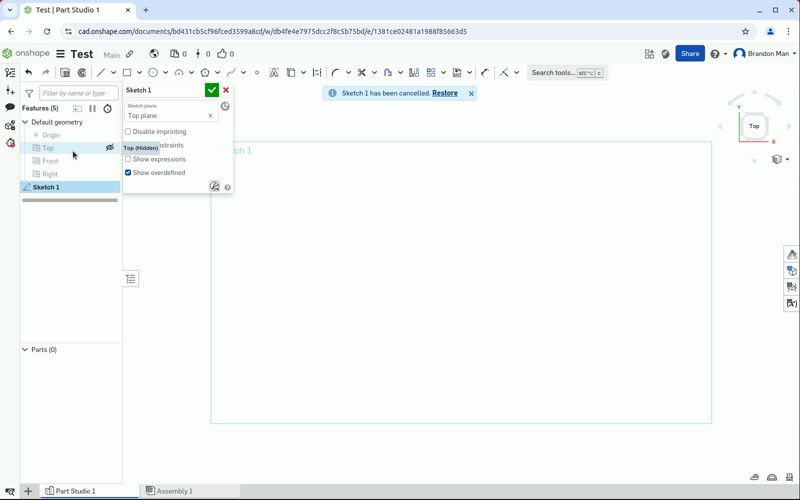
mouse_move(73, 352)
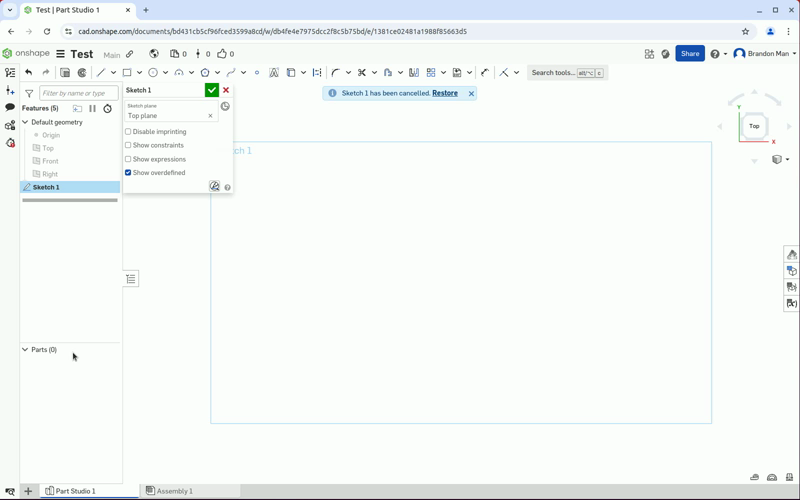
key(y)
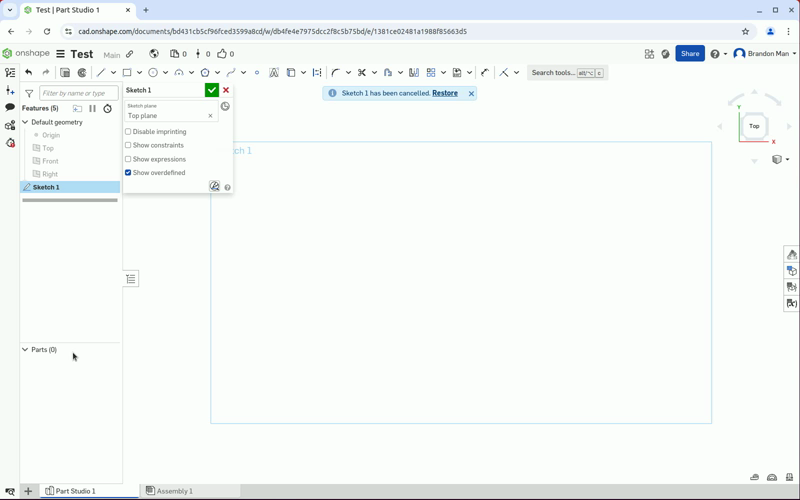
key(l)
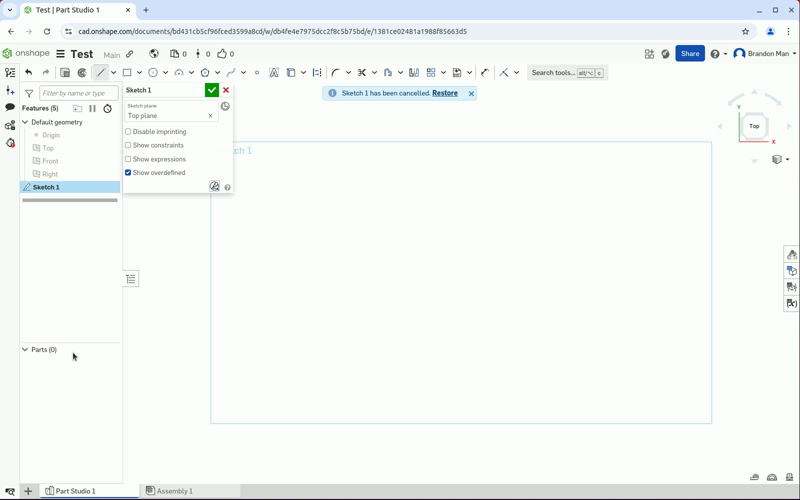
key_down(shift)
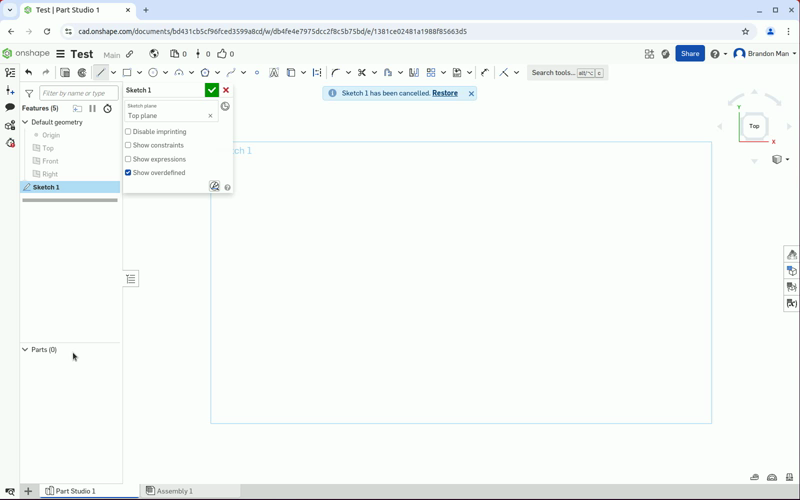
mouse_move(426, 395)
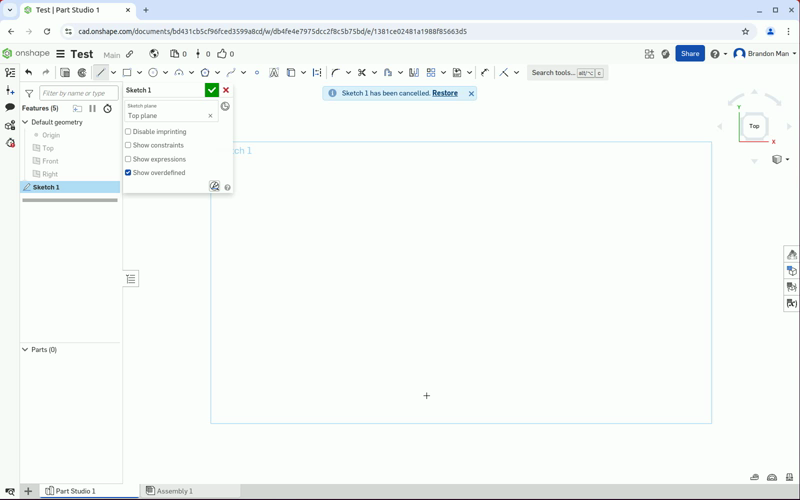
click(426, 395)
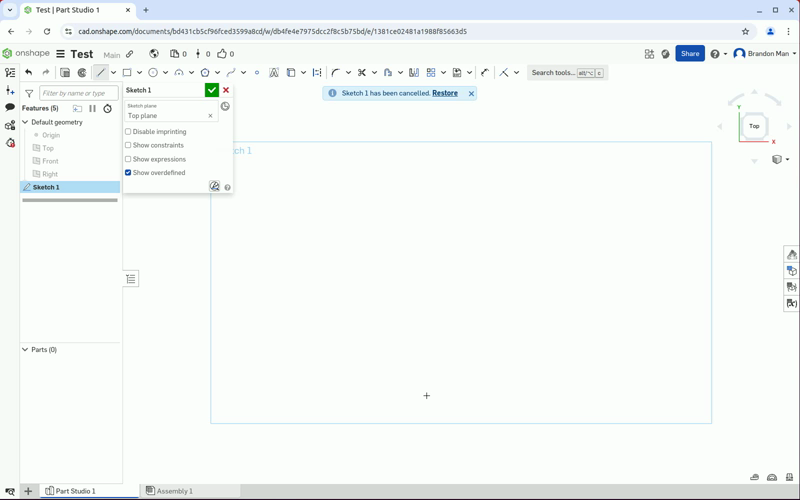
key_up(shift)
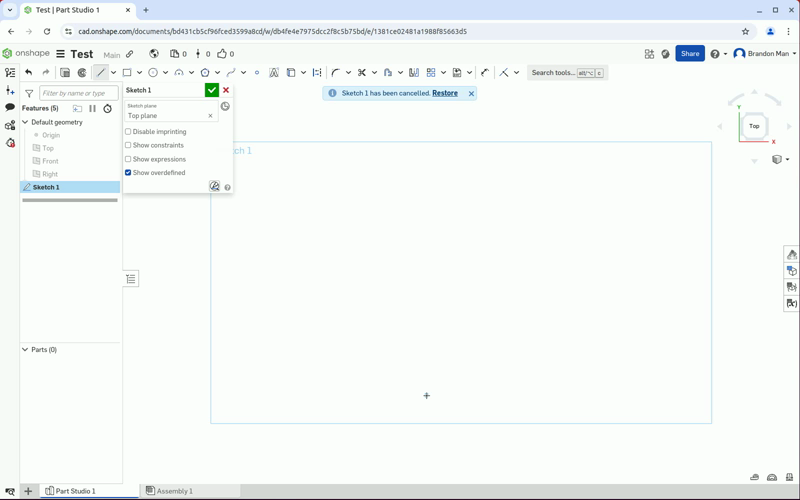
key_down(shift)
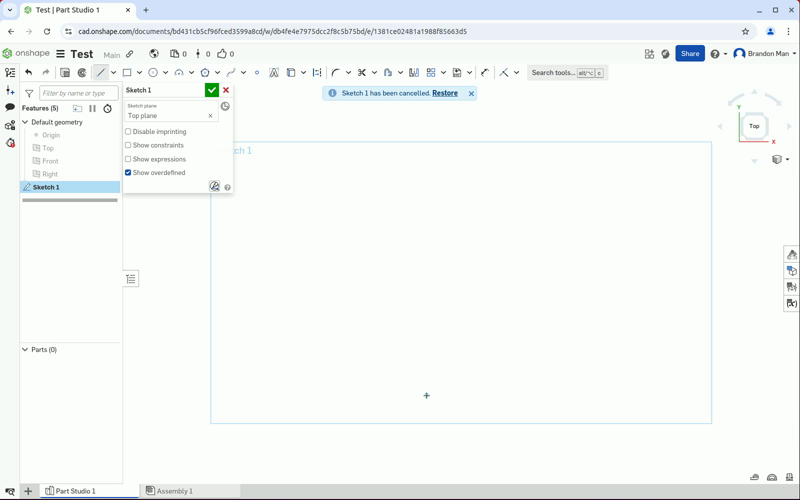
mouse_move(492, 395)
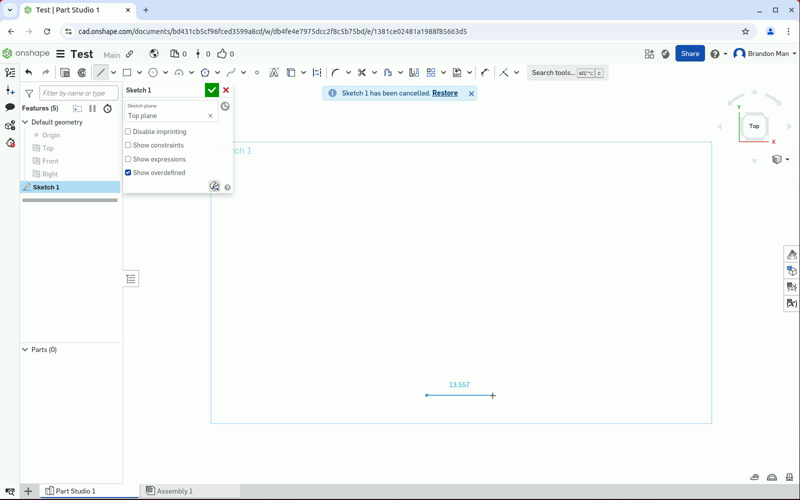
click(492, 395)
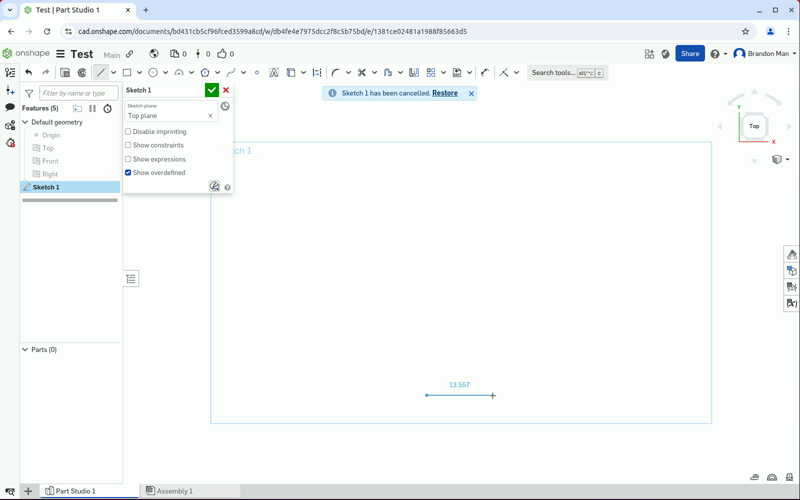
key_up(shift)
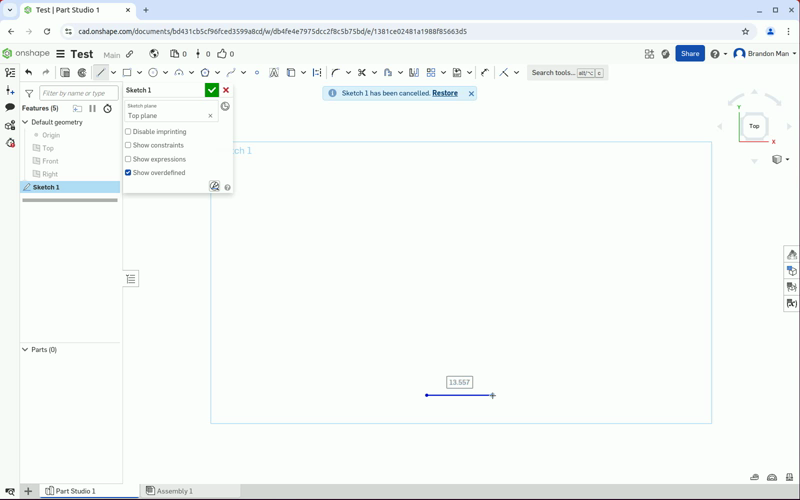
key_down(shift)
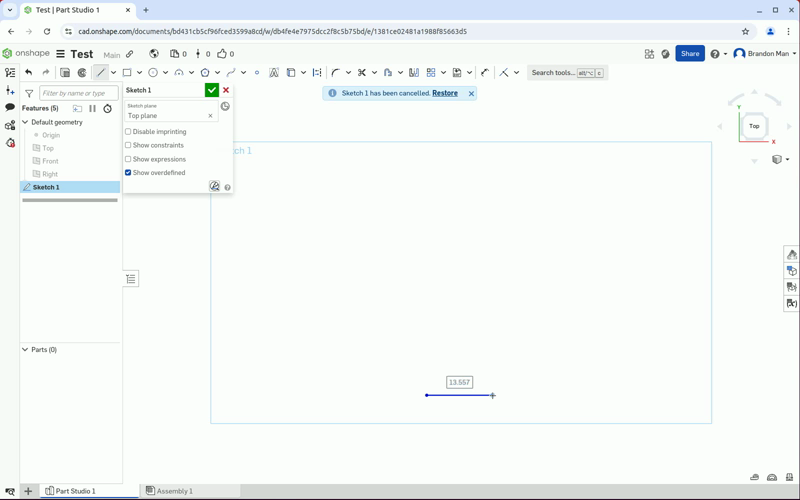
mouse_move(492, 171)
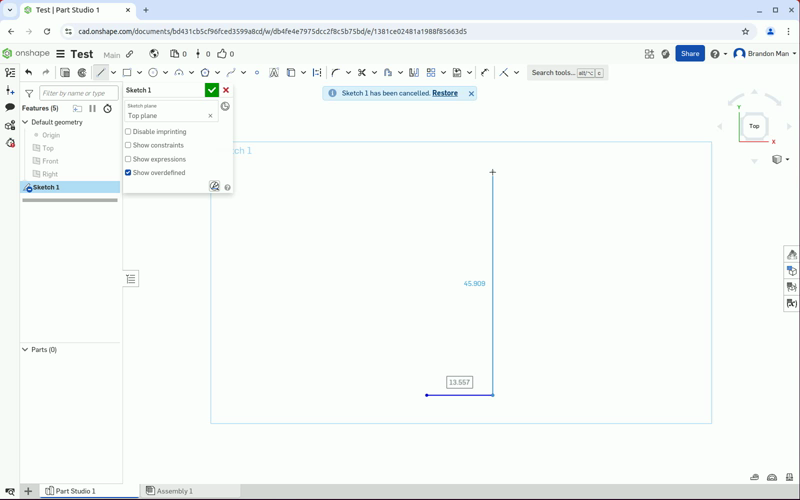
click(492, 171)
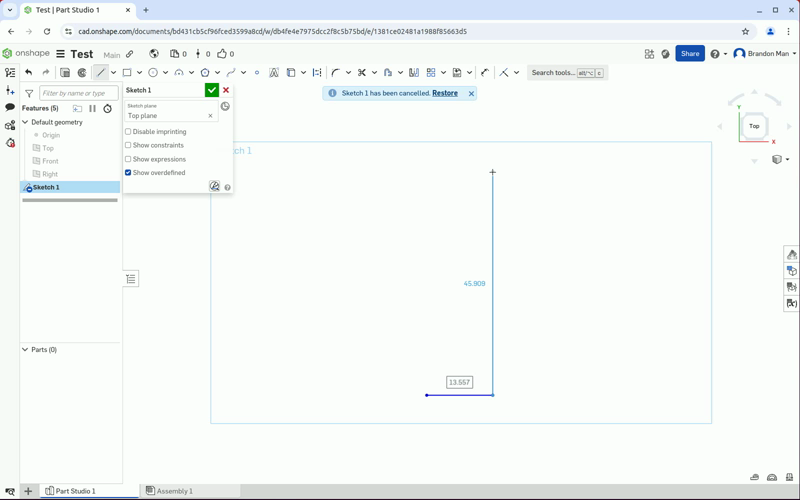
key_up(shift)
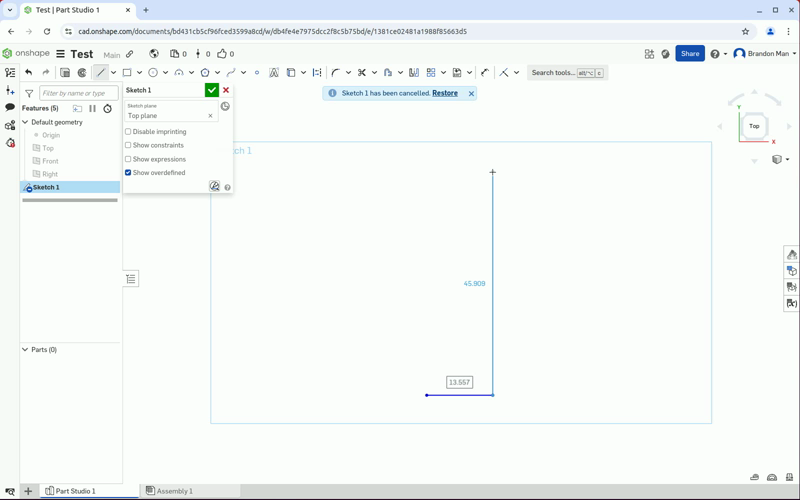
key_down(shift)
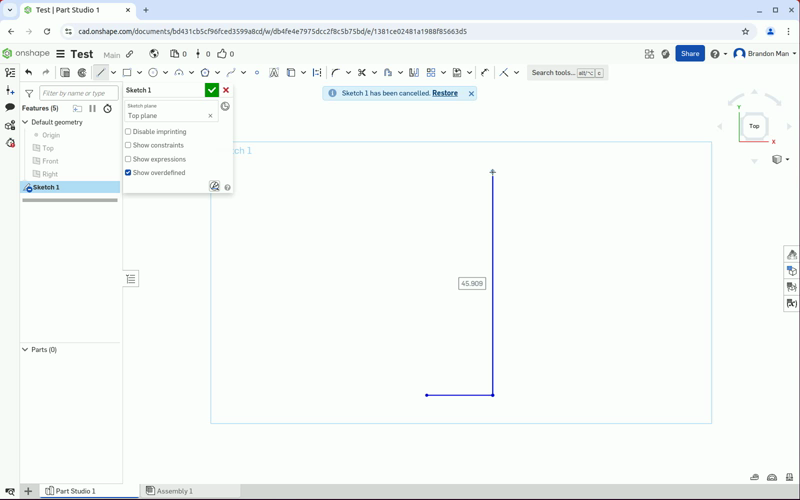
mouse_move(426, 171)
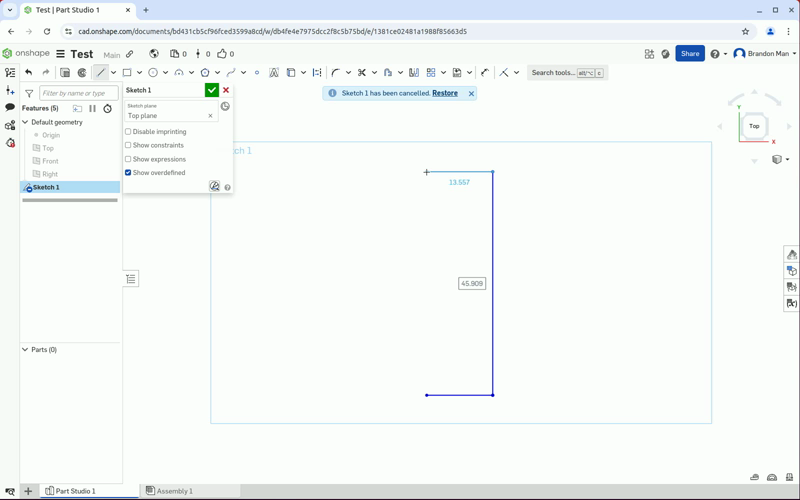
click(426, 171)
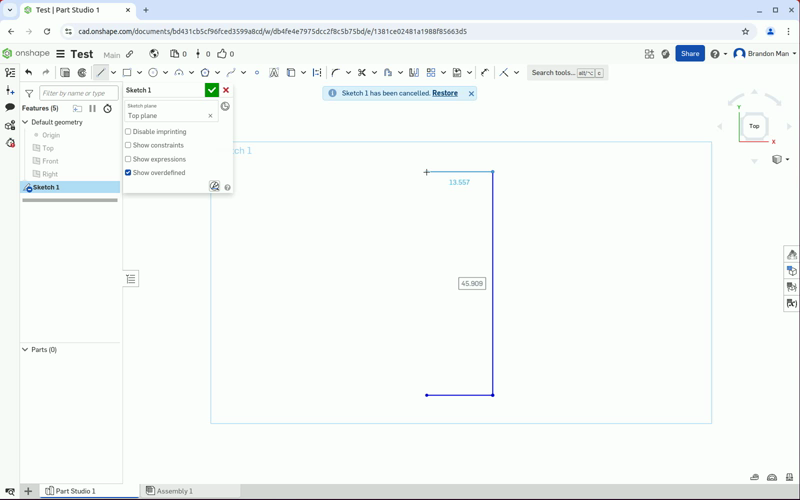
key_up(shift)
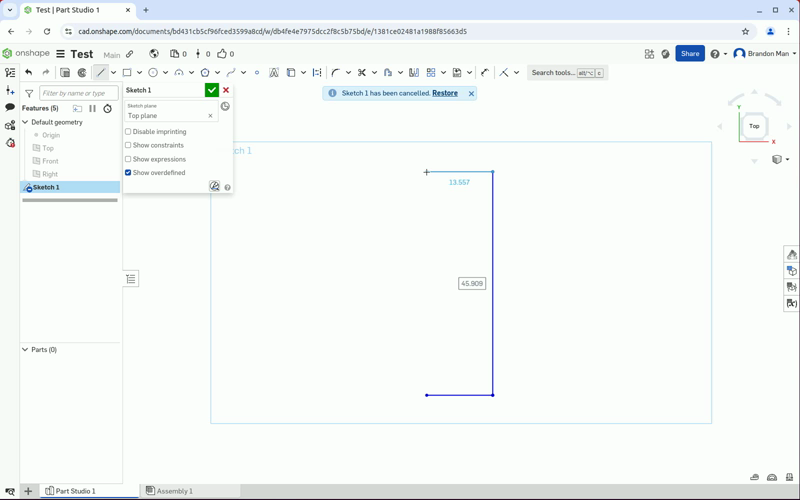
key_down(shift)
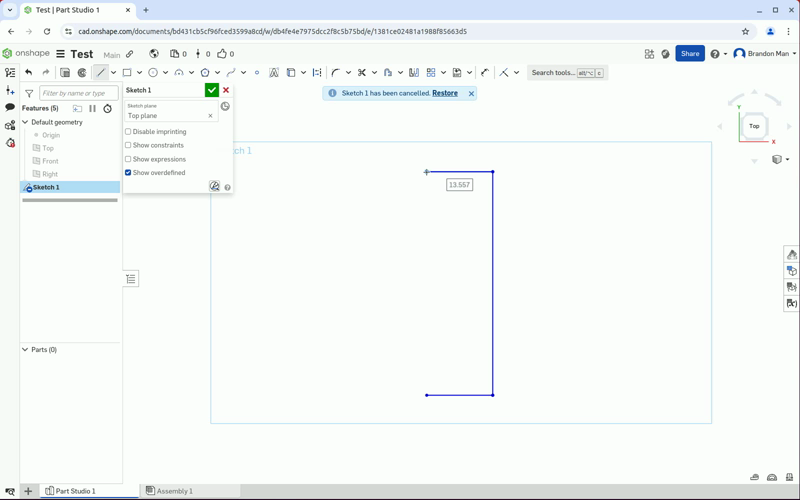
mouse_move(426, 395)
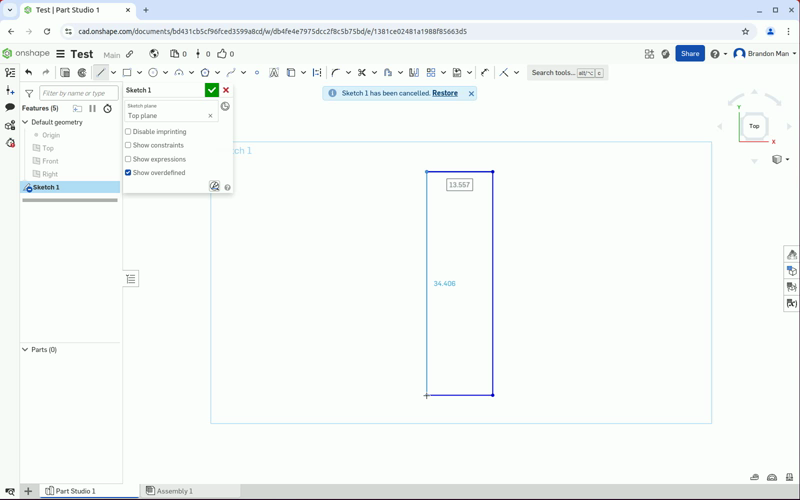
key_up(shift)
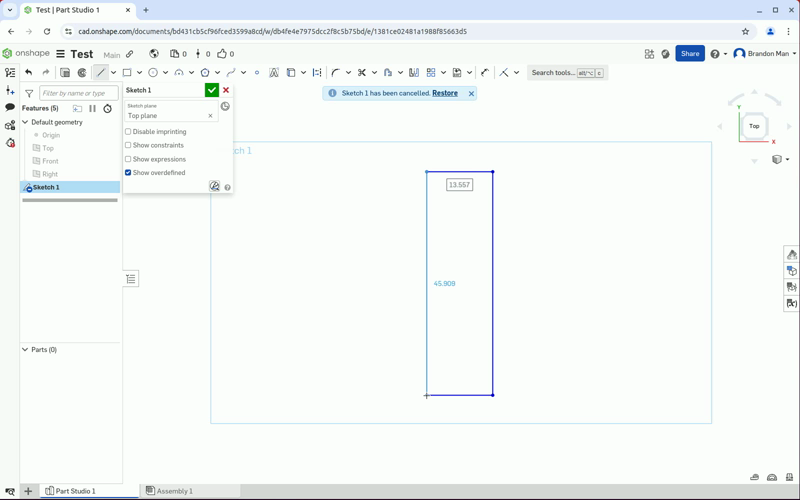
click(426, 395)
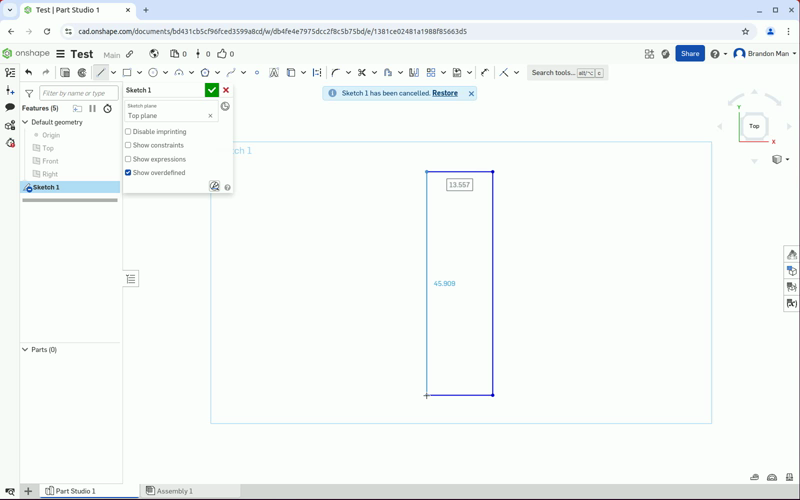
key(esc)
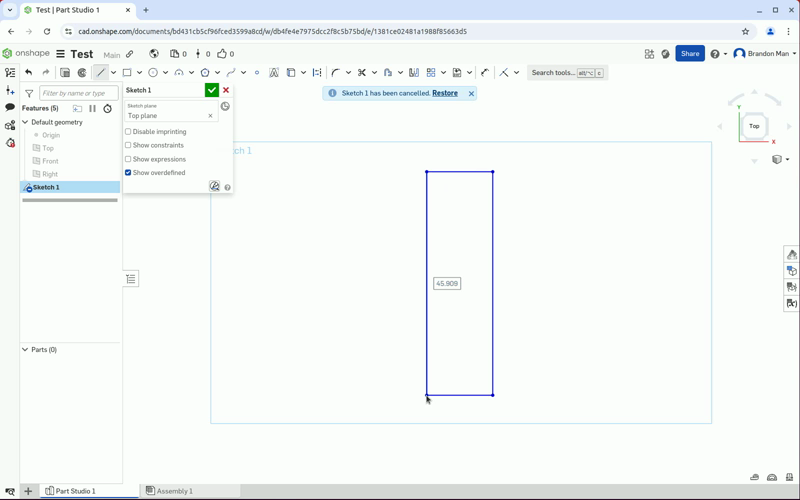
mouse_move(437, 266)
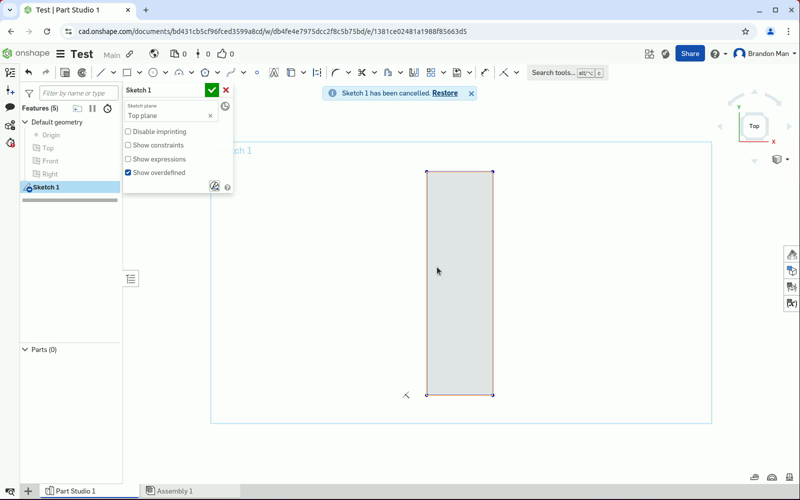
click(437, 266)
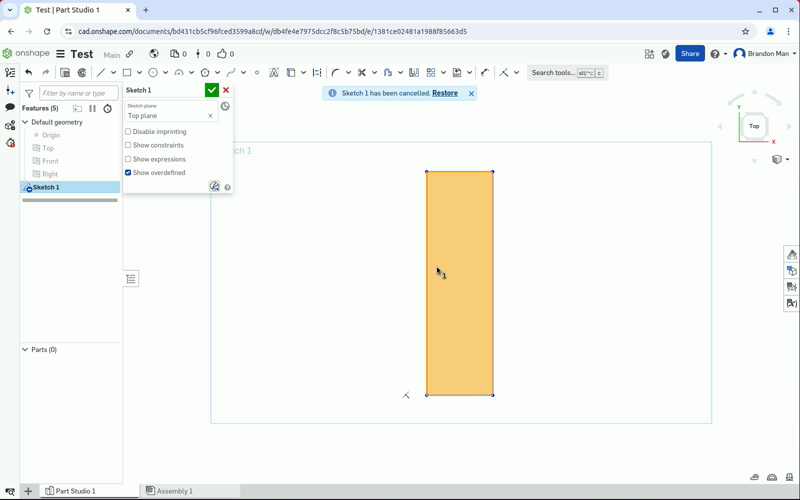
mouse_move(73, 352)
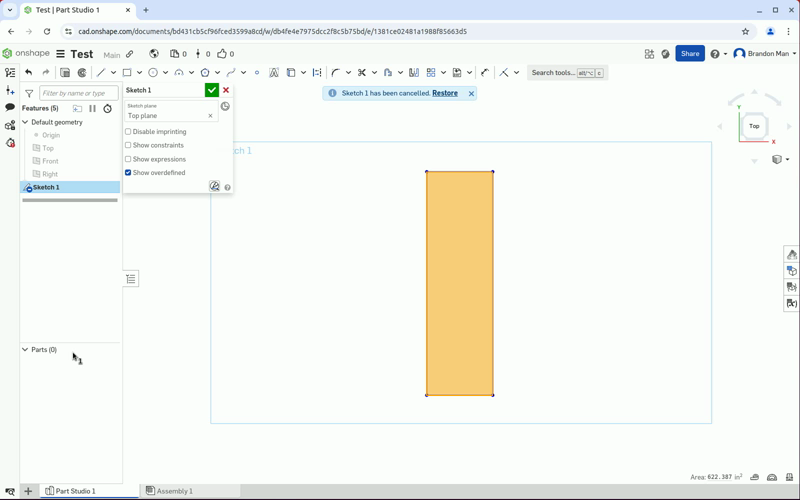
key(shift+y)
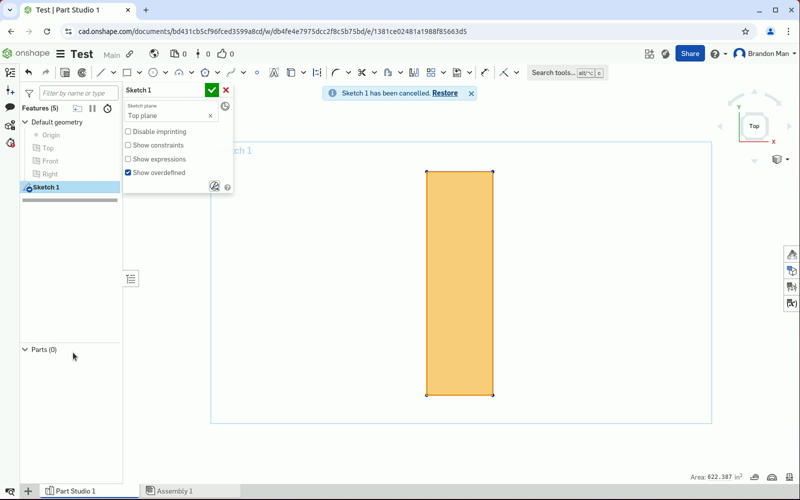
key(shift+e)
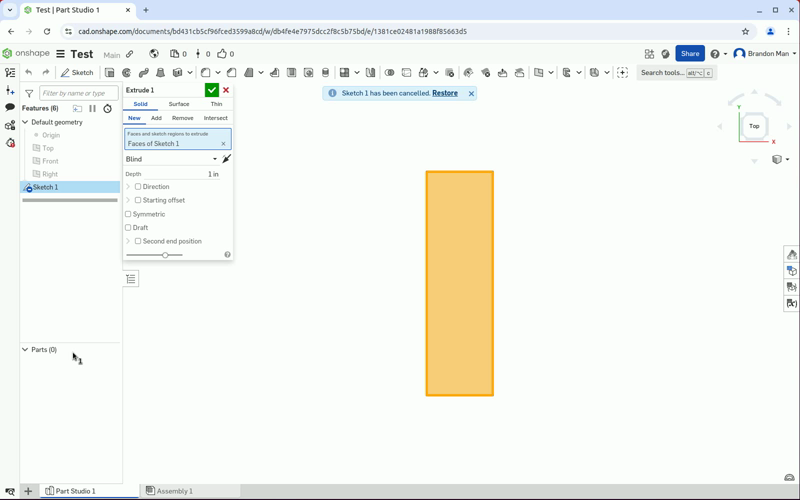
mouse_move(143, 106)
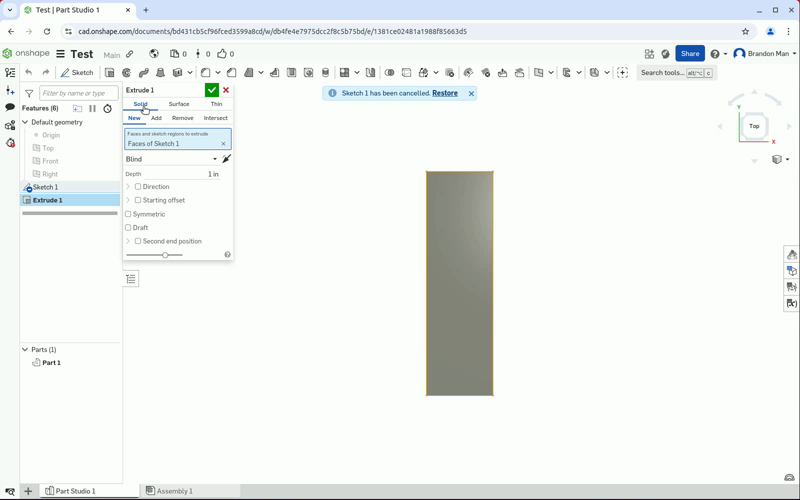
click(143, 106)
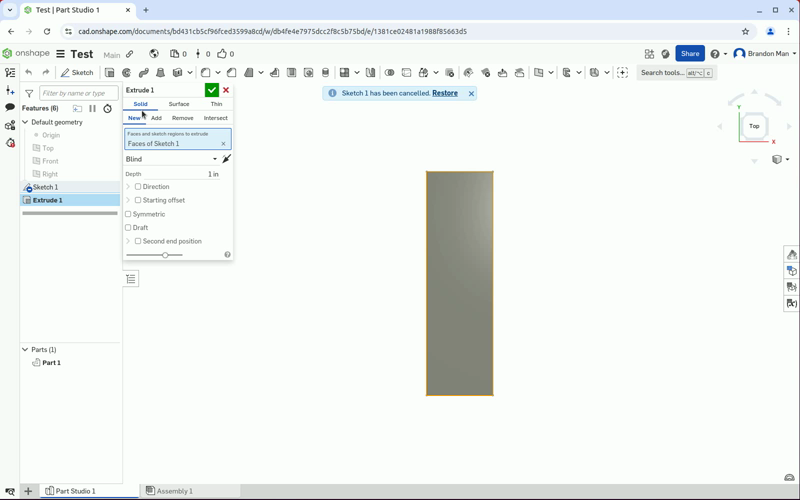
mouse_move(137, 120)
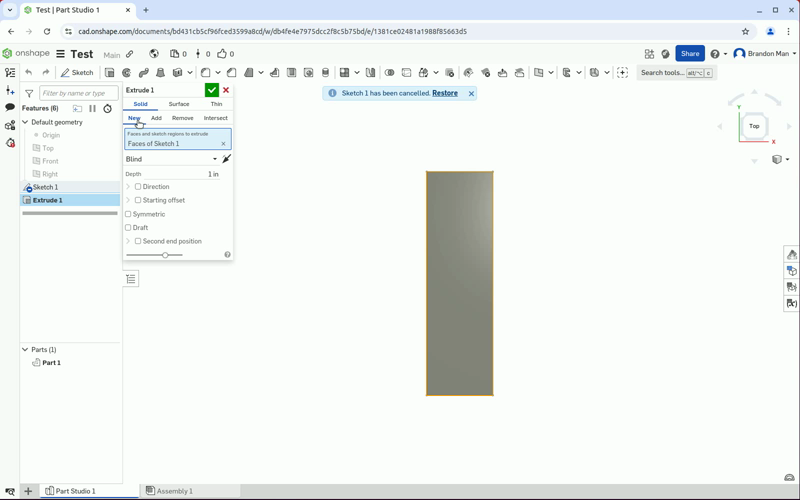
click(137, 120)
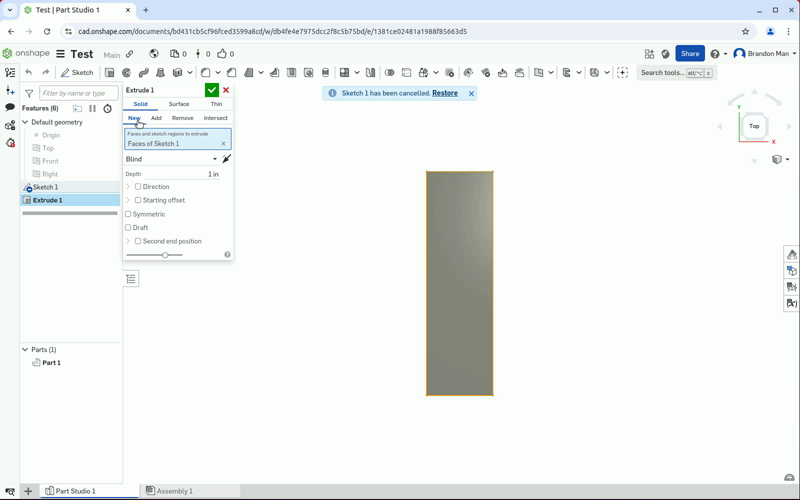
key(tab, 4)
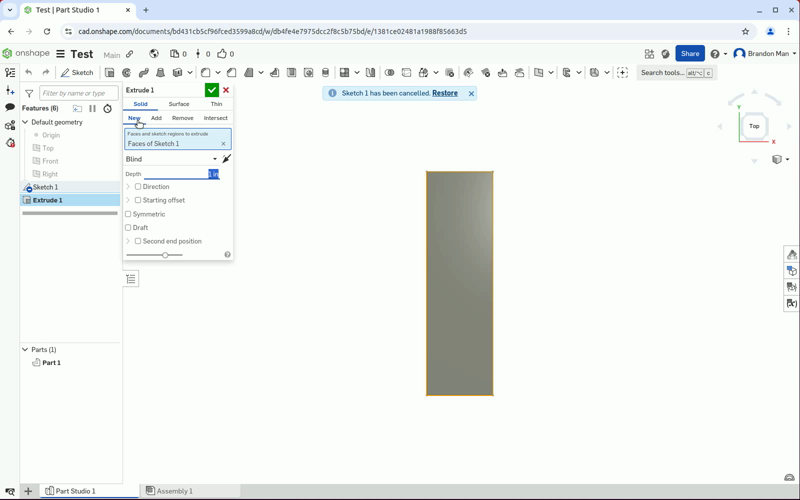
text(2.407)
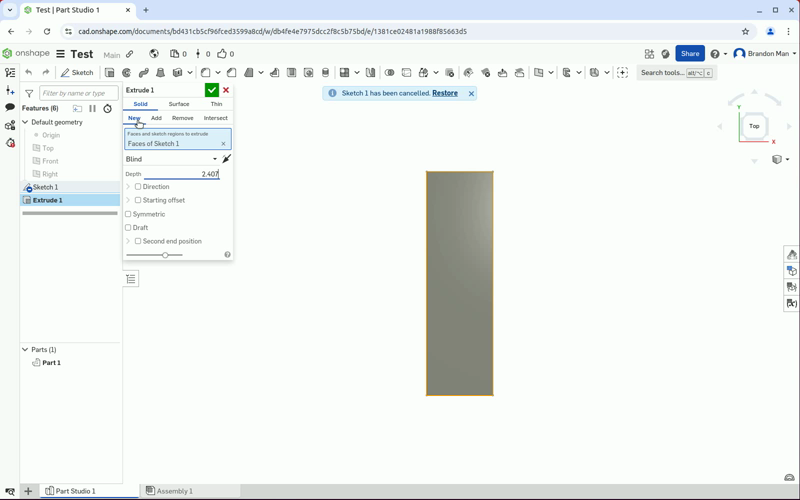
key(enter)
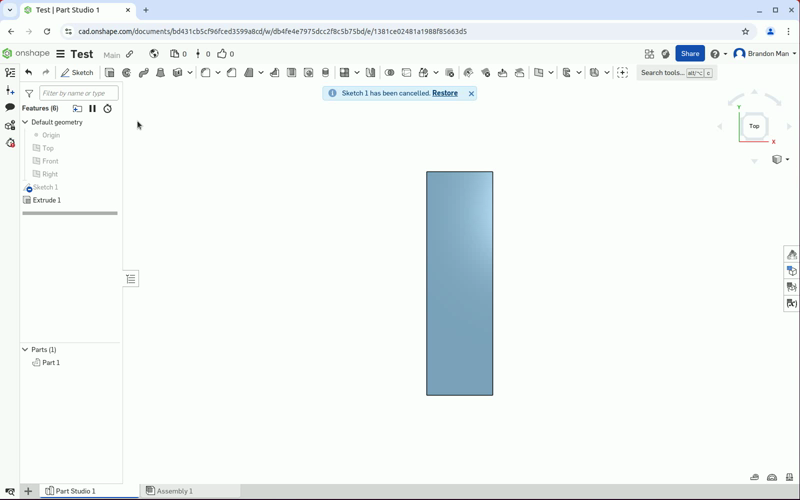
key(shift+h)
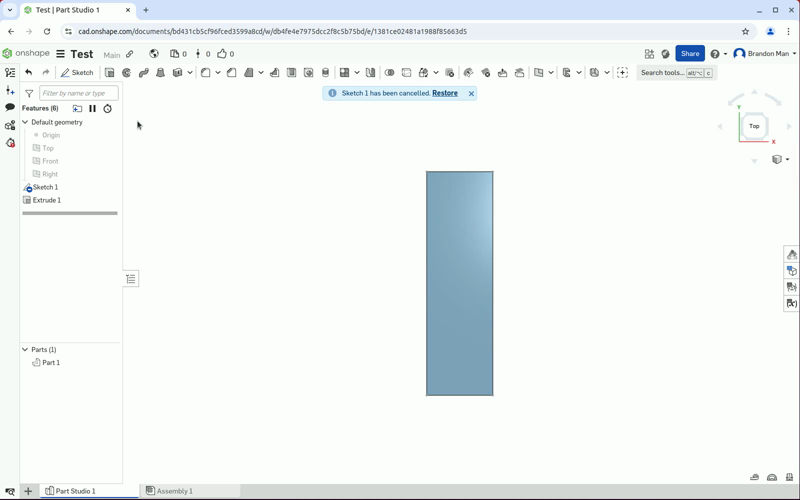
key(shift+h)
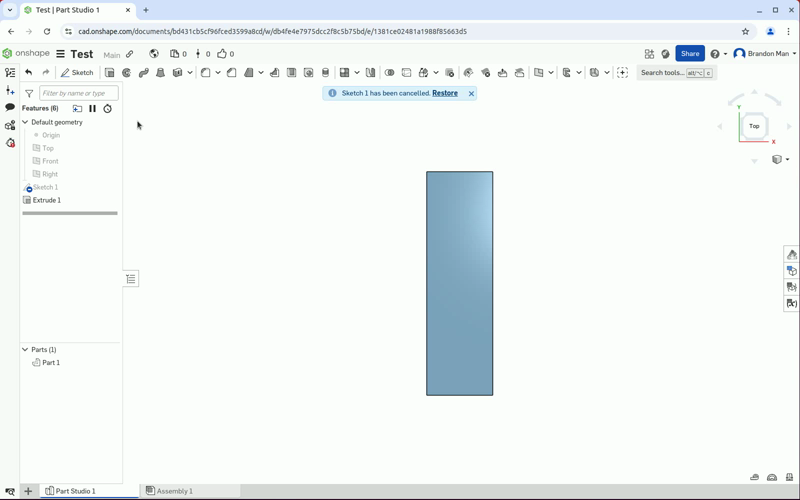
mouse_move(73, 189)
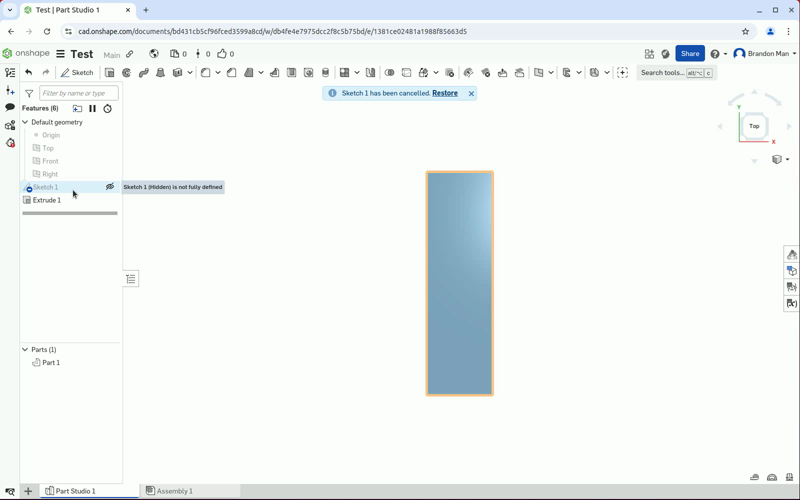
click(73, 189)
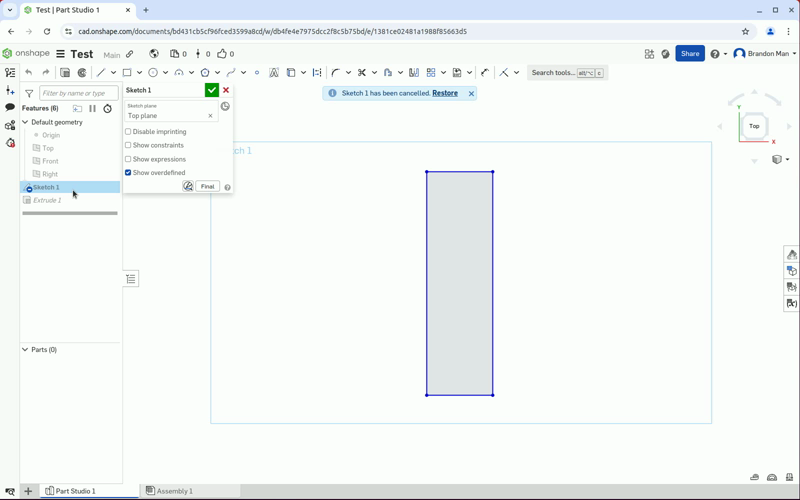
mouse_move(229, 92)
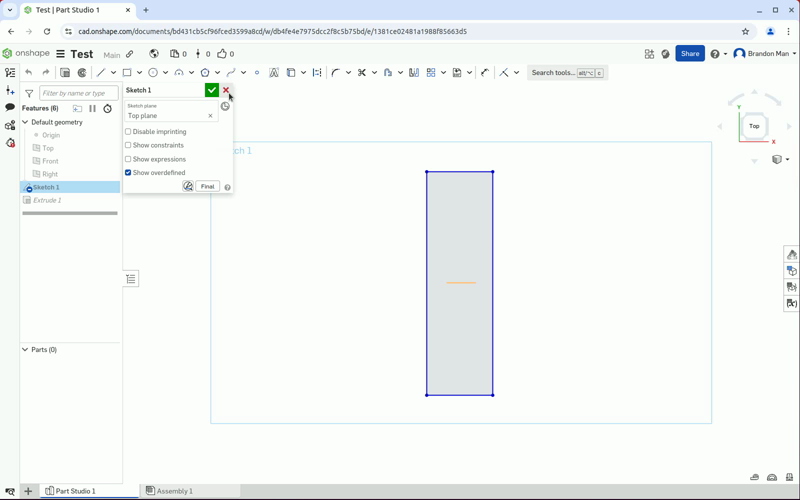
click(229, 92)
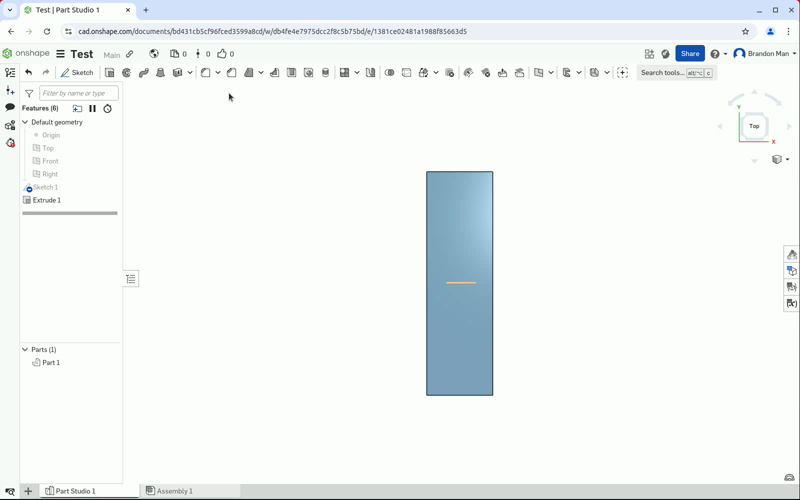
mouse_move(73, 352)
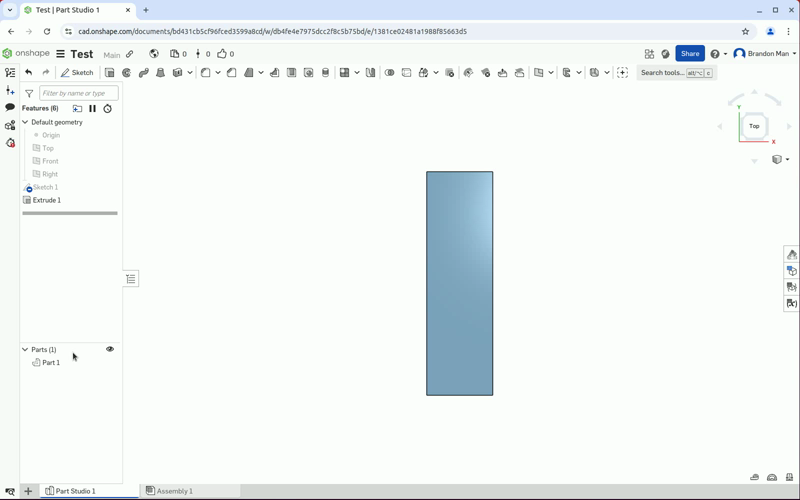
key(y)
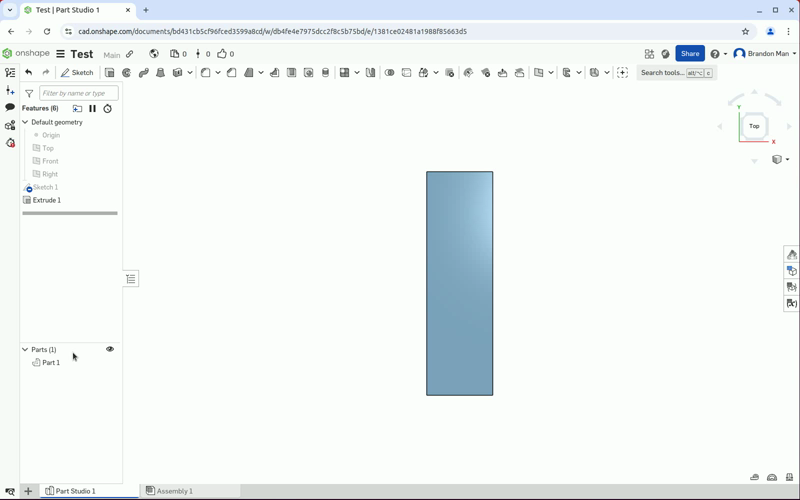
key(shift+p)
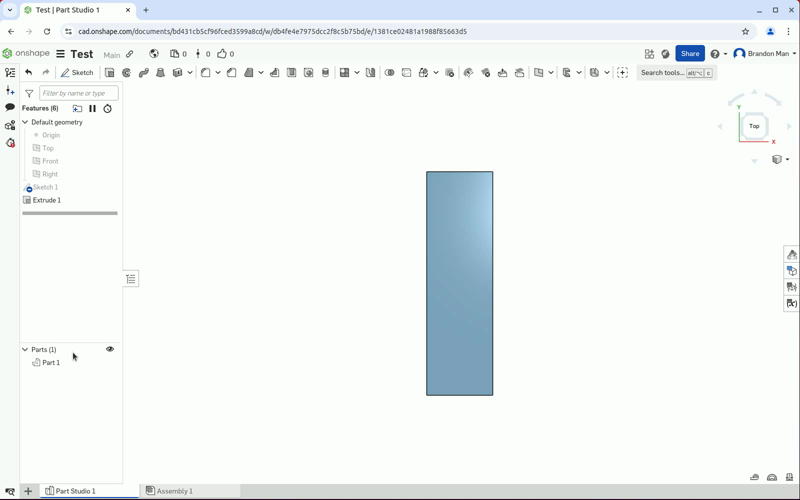
key(space)
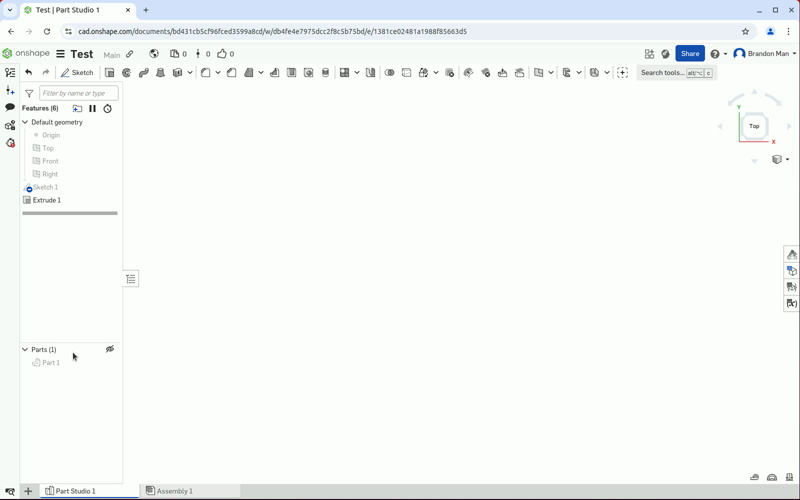
key_down(shift)
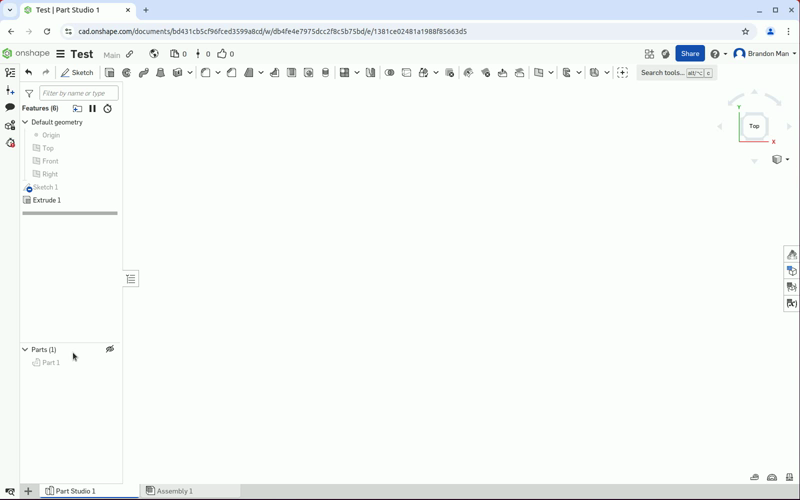
key(up)
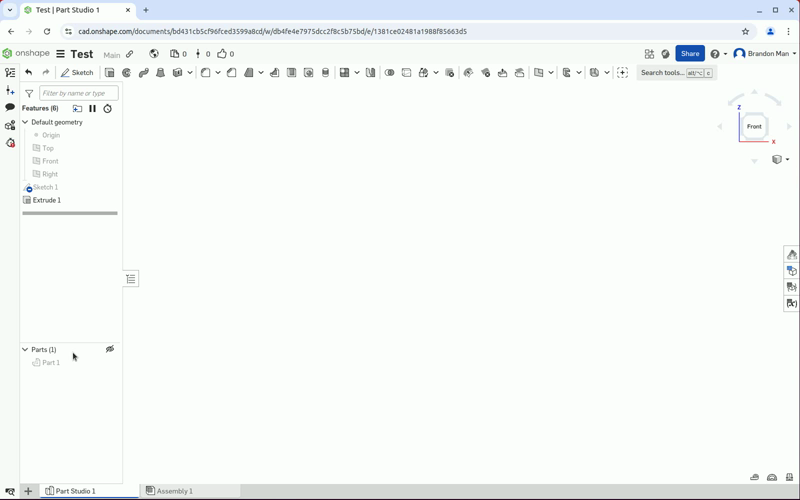
key_up(shift)
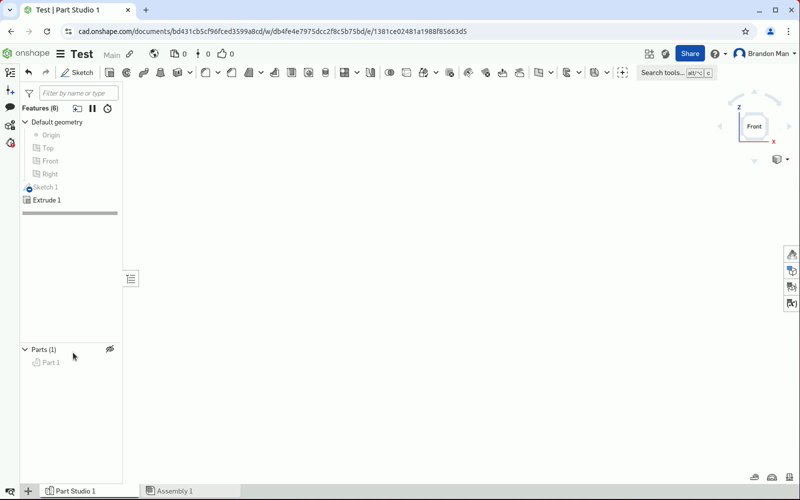
key(space)
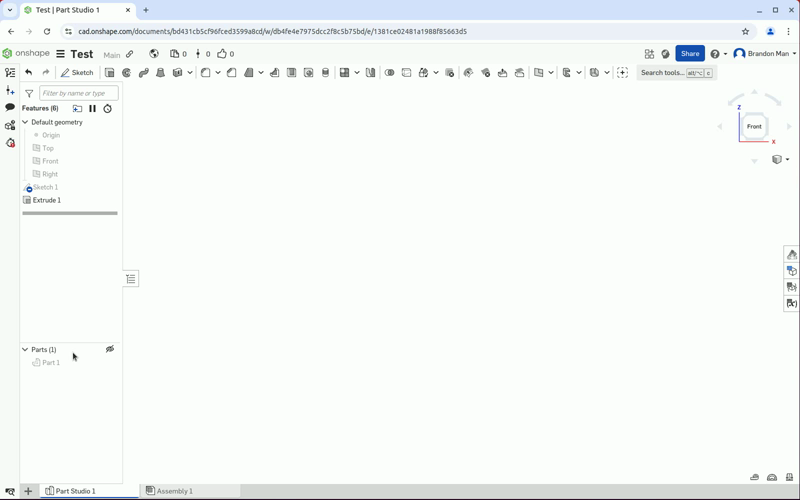
key_down(shift)
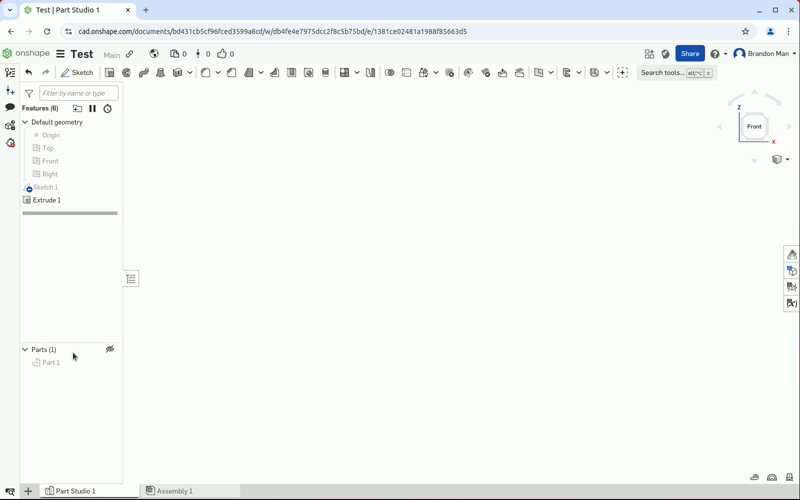
key(left)
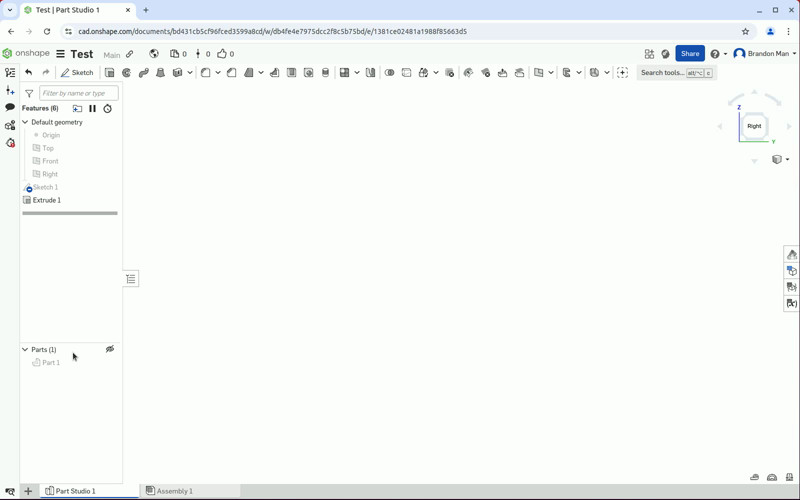
key_up(shift)
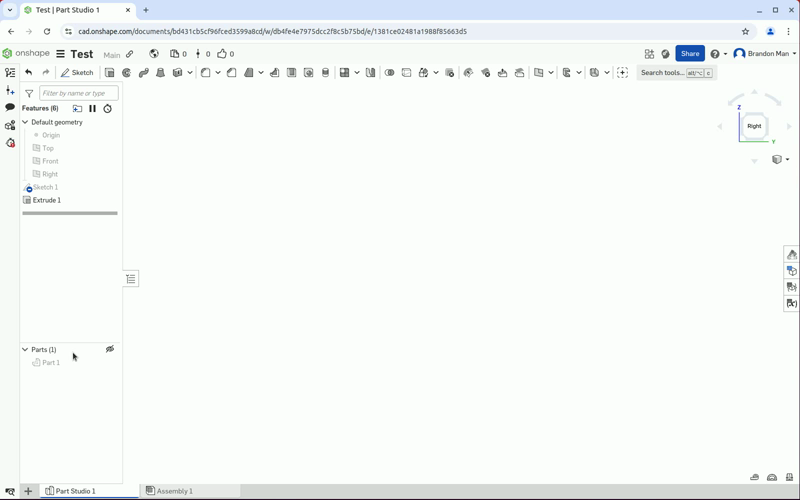
mouse_move(73, 352)
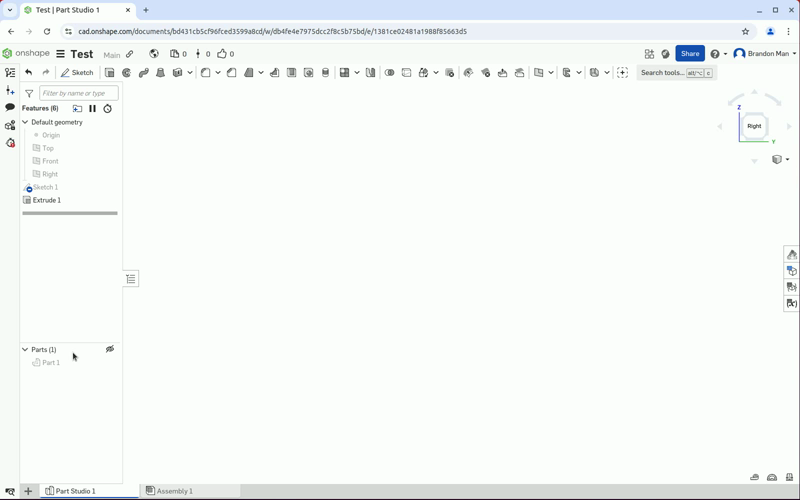
key(shift+y)
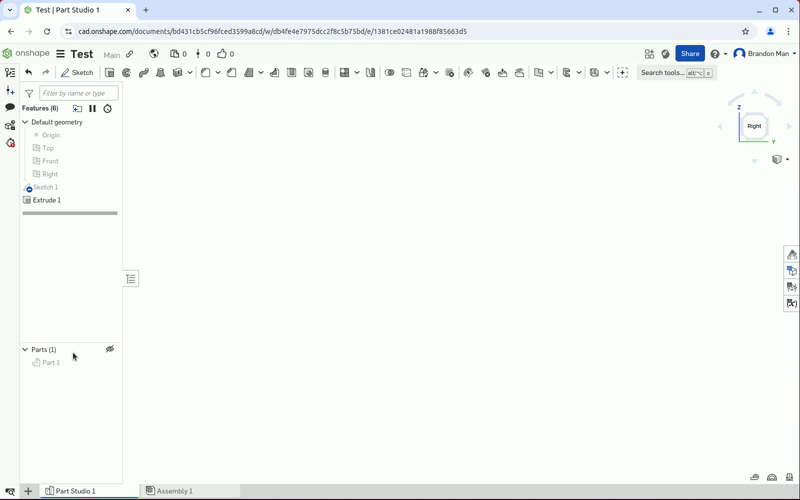
key(shift+s)
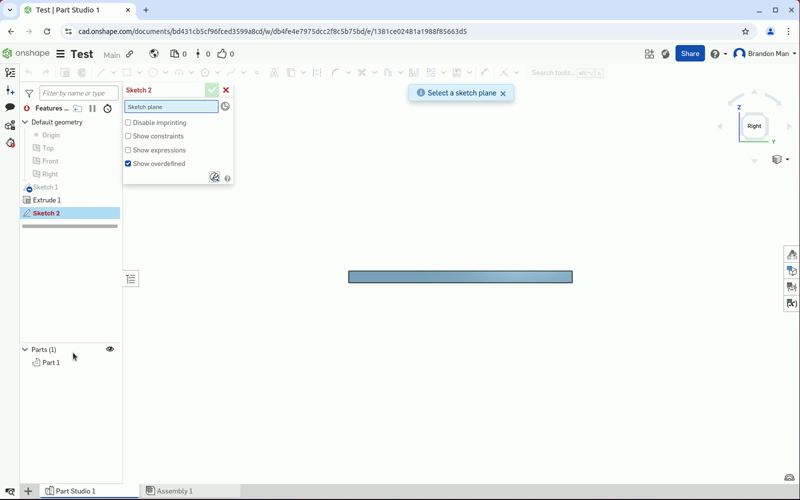
mouse_move(73, 176)
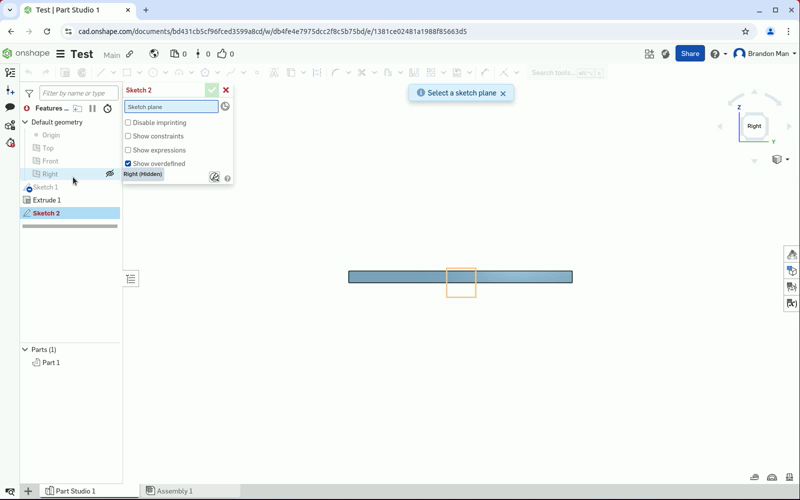
click(73, 176)
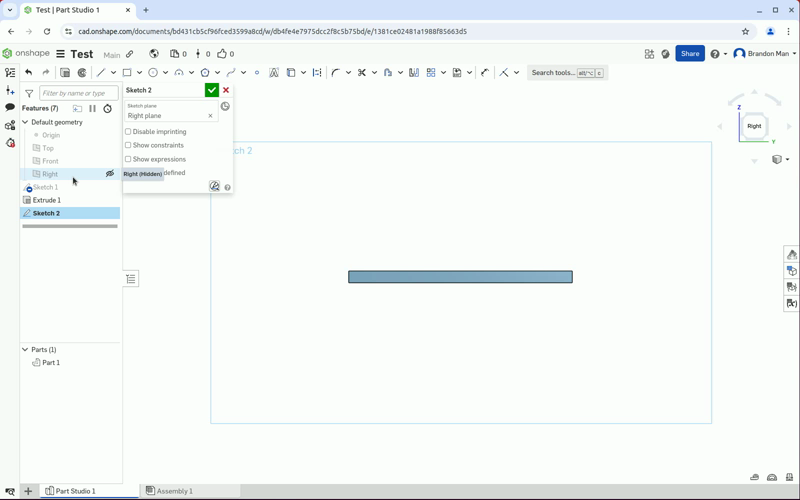
mouse_move(73, 352)
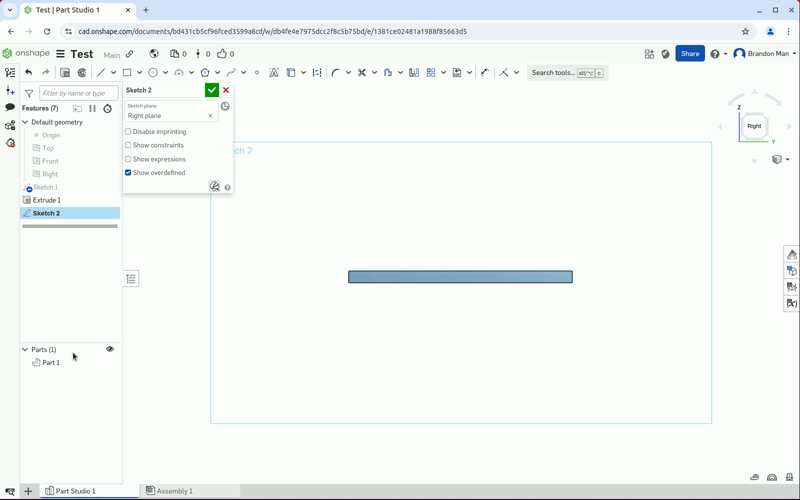
key(y)
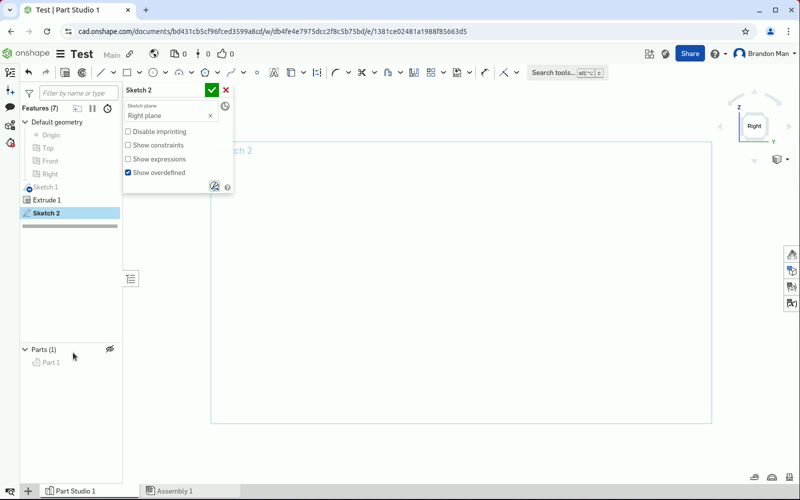
key(l)
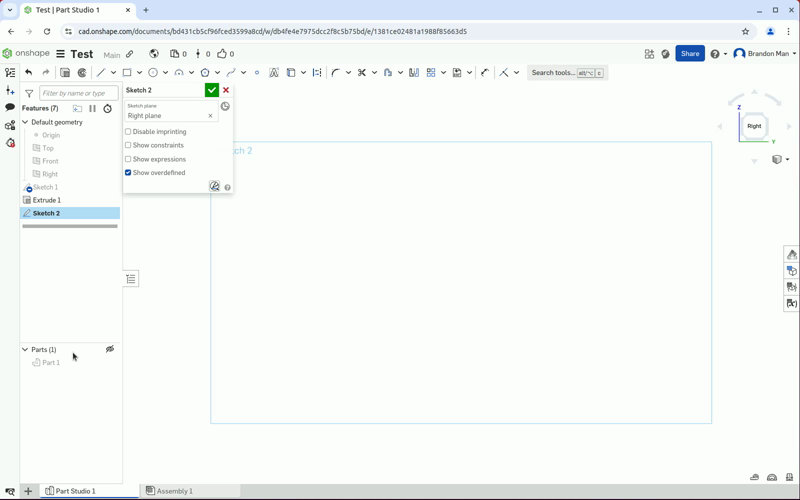
key_down(shift)
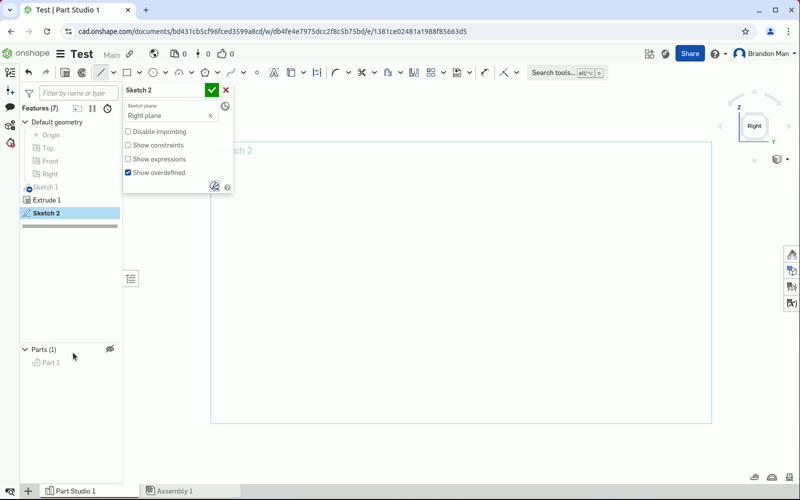
mouse_move(348, 305)
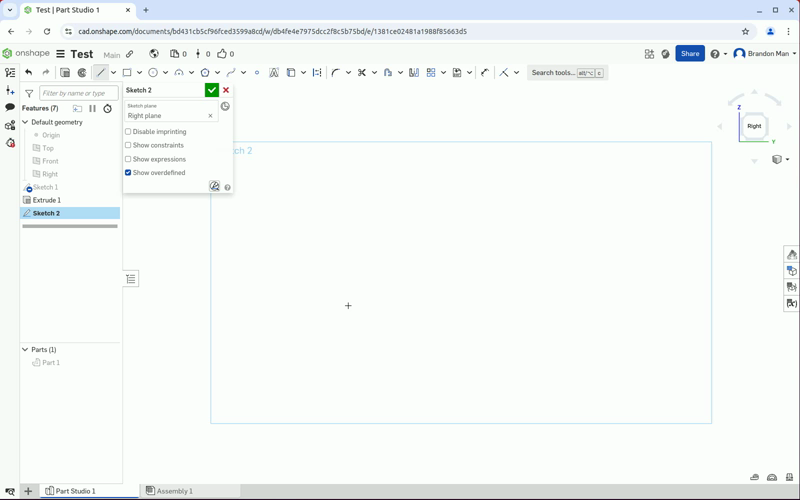
click(348, 305)
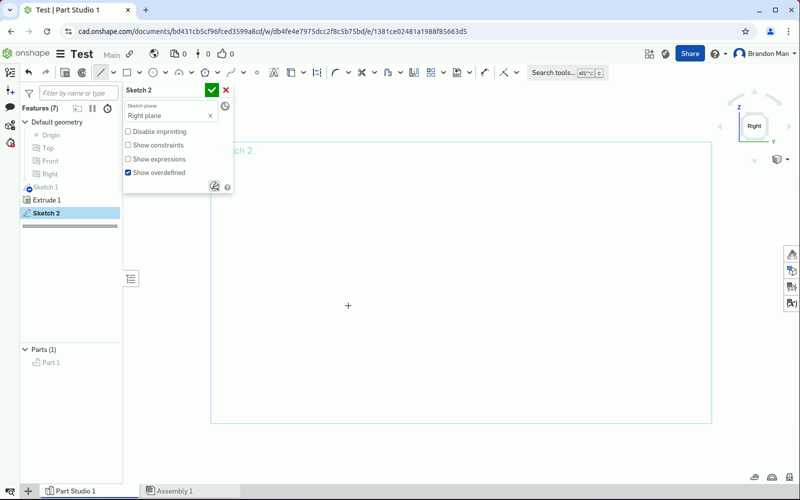
key_up(shift)
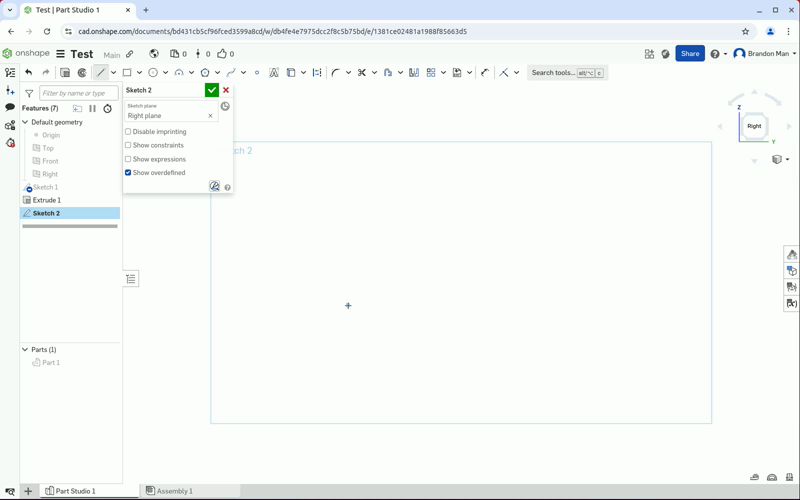
key_down(shift)
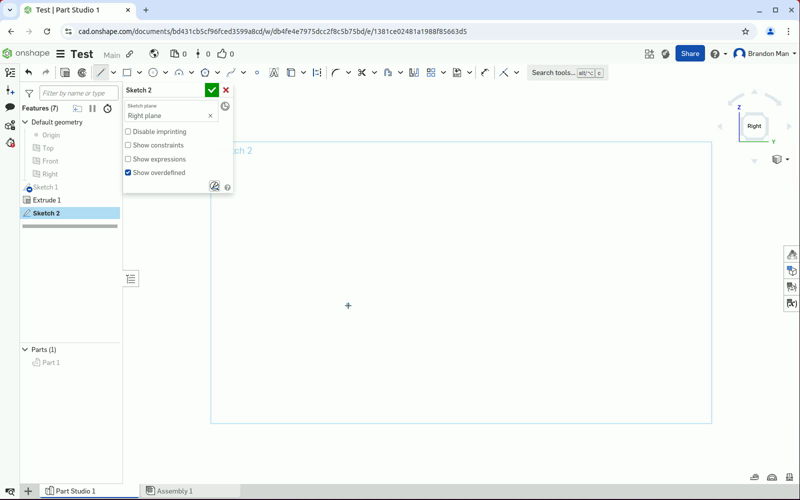
mouse_move(378, 305)
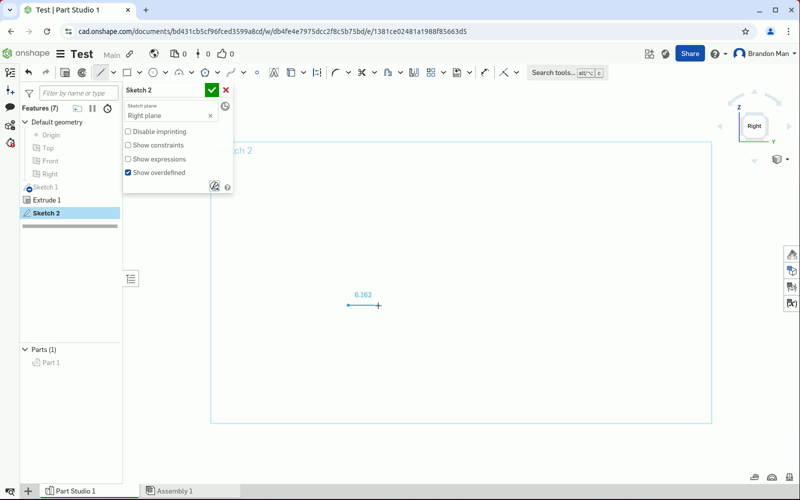
mouse_move(383, 305)
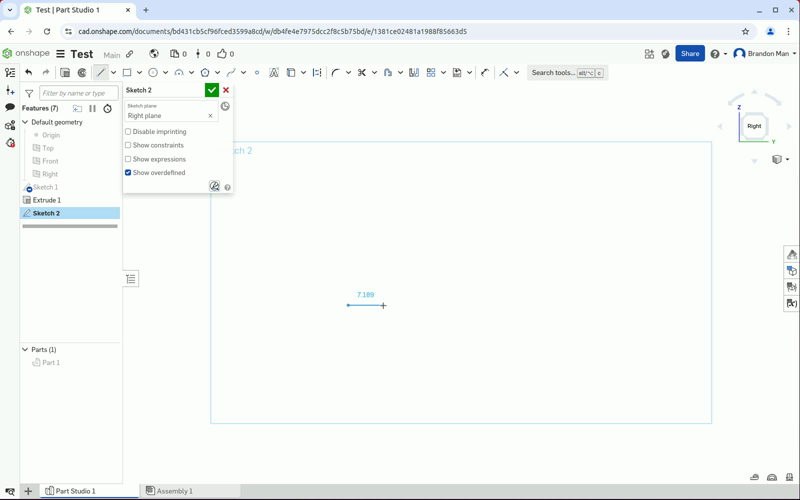
click(383, 305)
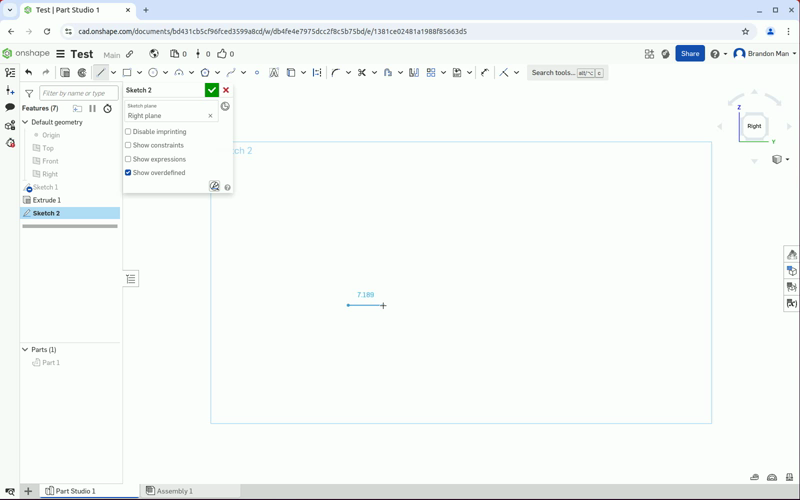
key_up(shift)
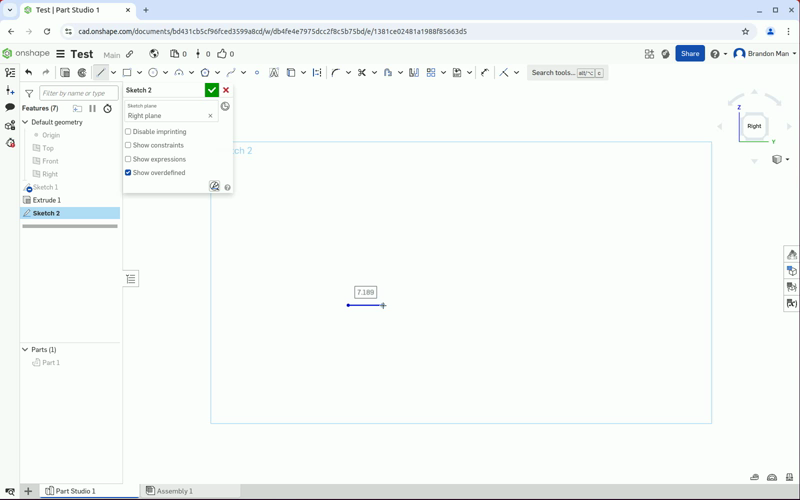
key_down(shift)
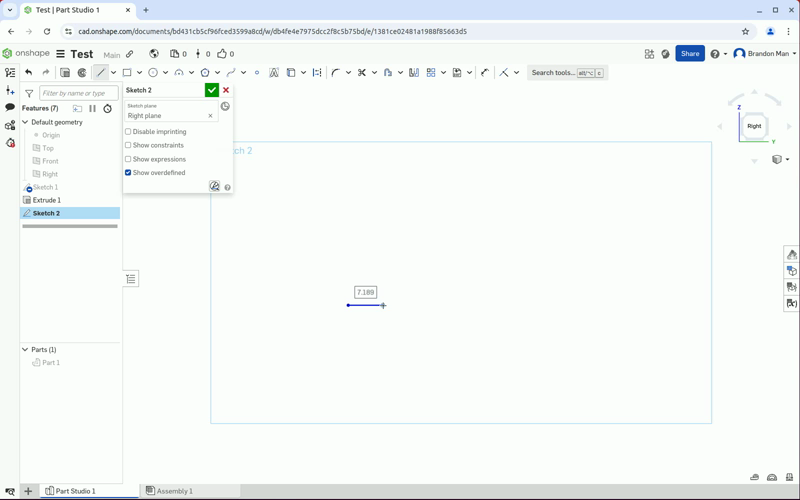
mouse_move(413, 305)
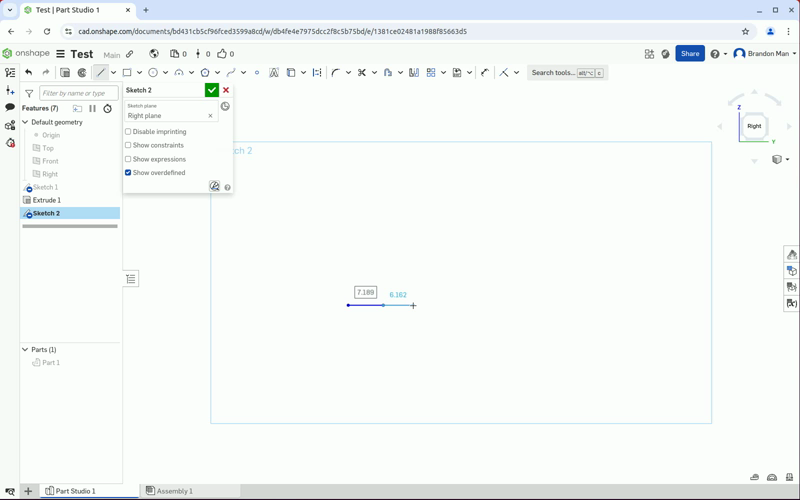
mouse_move(383, 282)
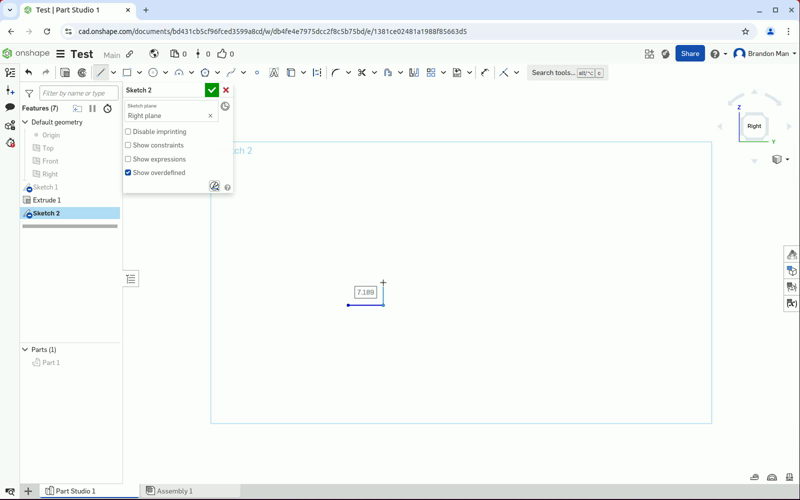
click(383, 282)
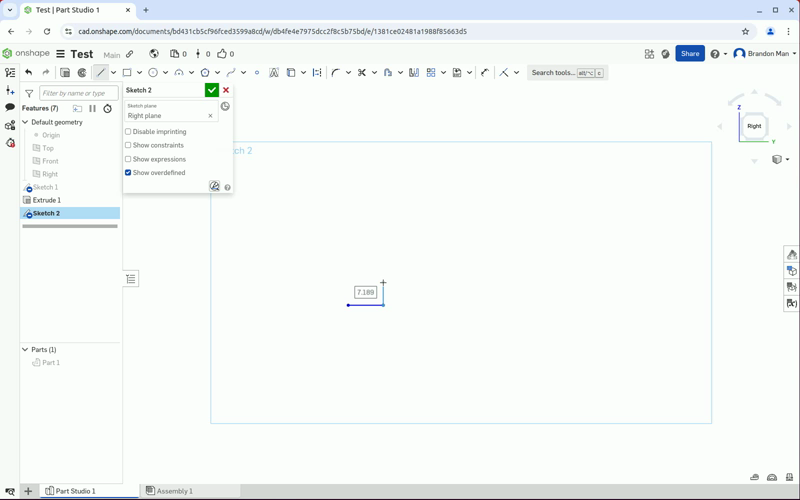
key_up(shift)
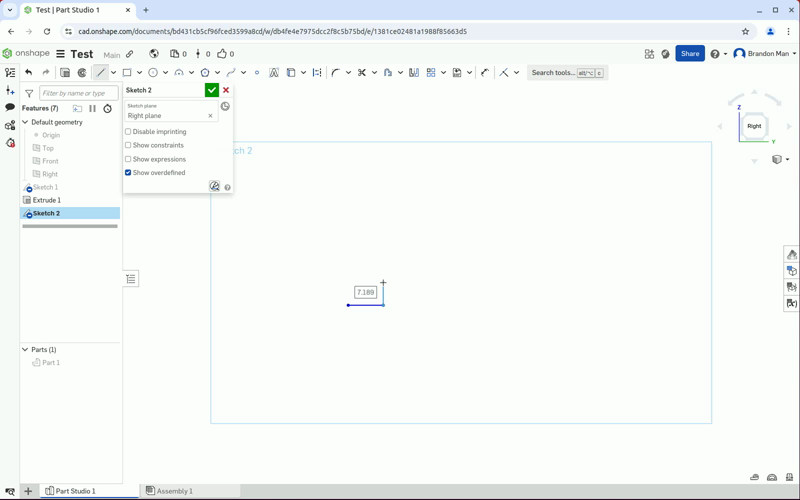
key_down(shift)
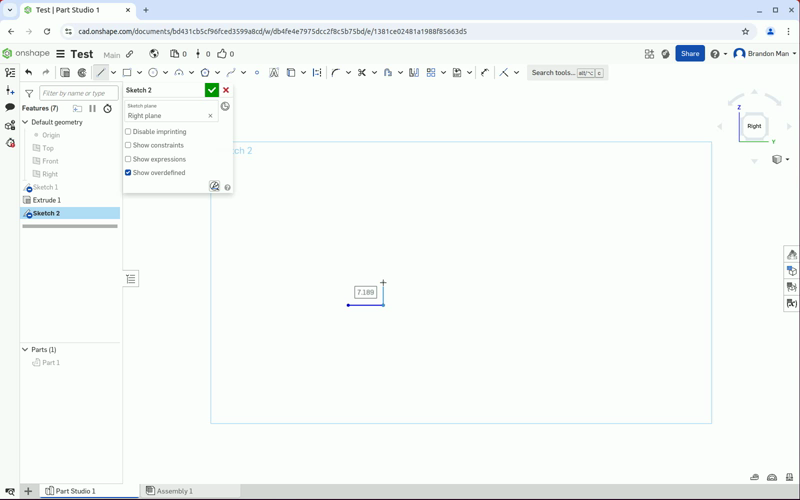
mouse_move(413, 282)
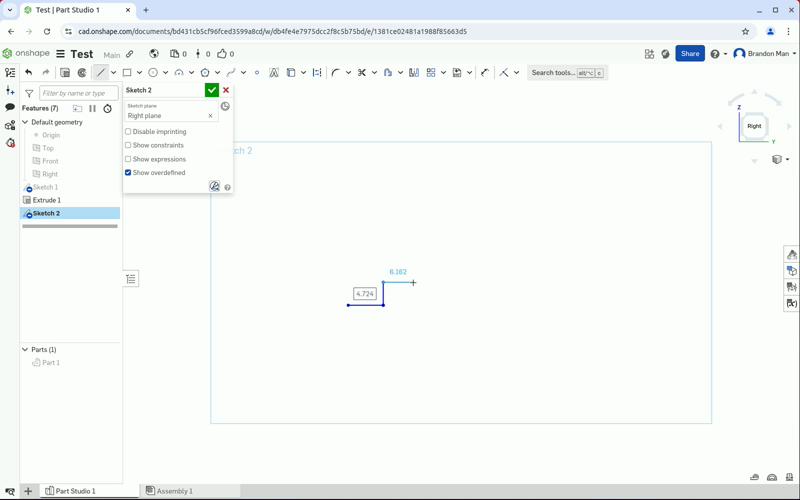
mouse_move(348, 282)
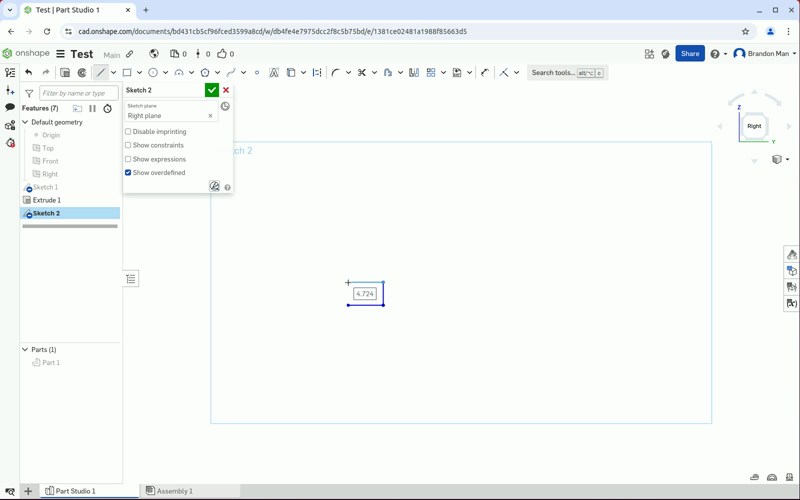
click(348, 282)
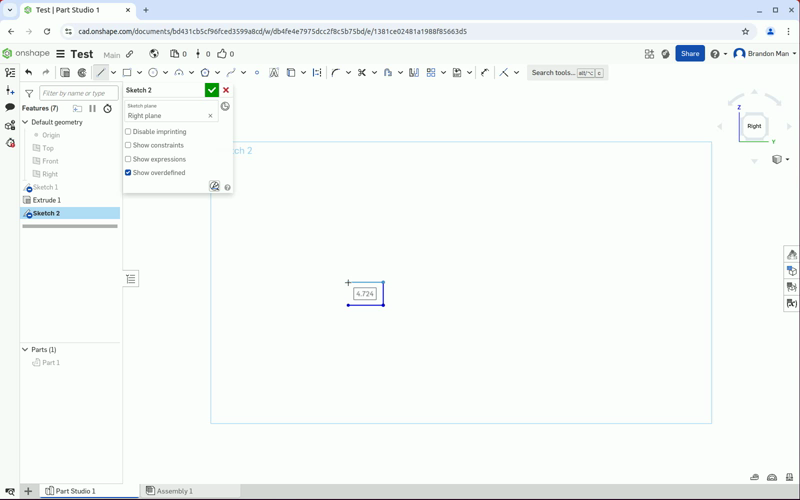
key_up(shift)
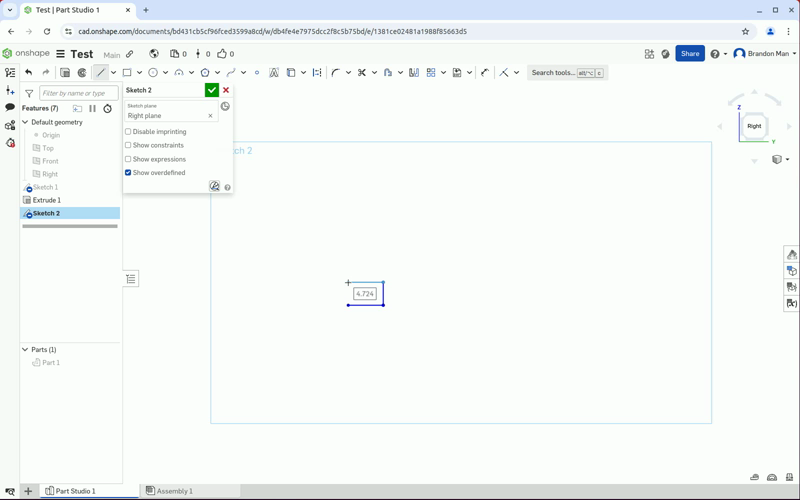
mouse_move(378, 282)
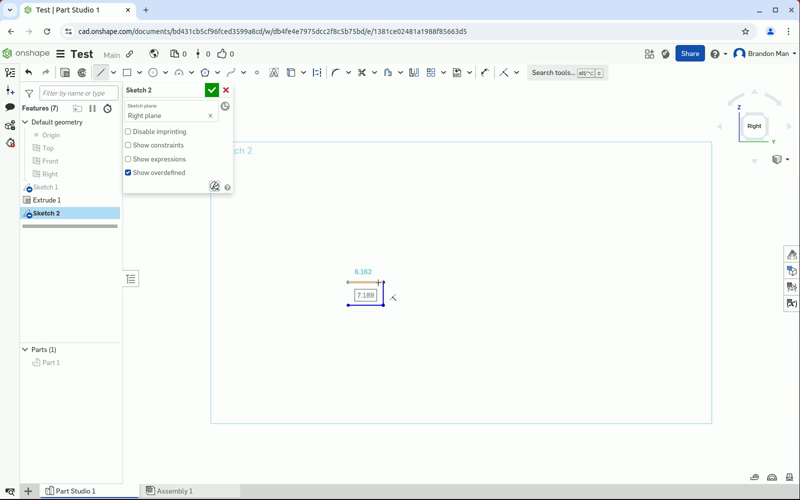
key_down(shift)
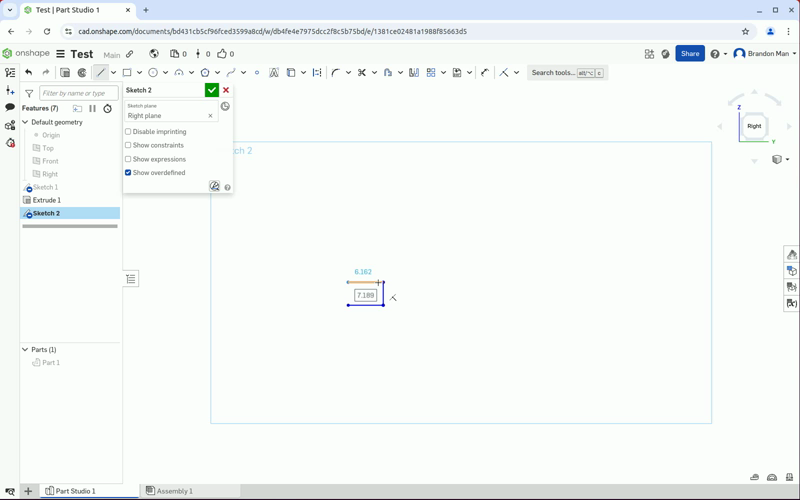
mouse_move(348, 305)
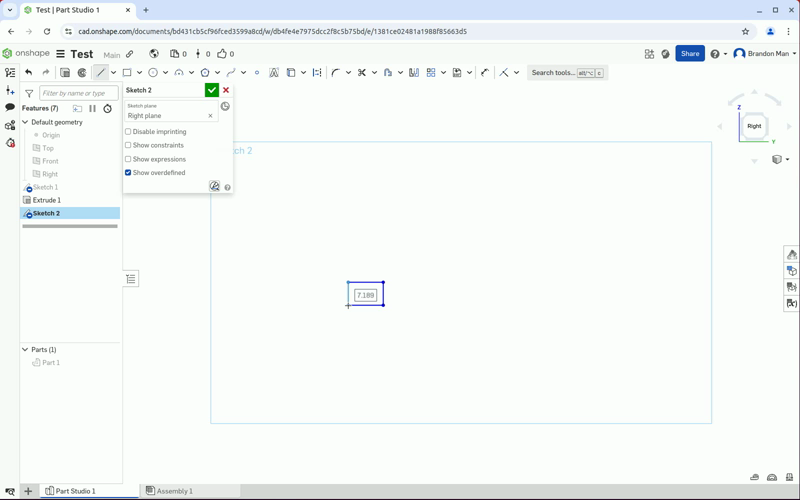
key_up(shift)
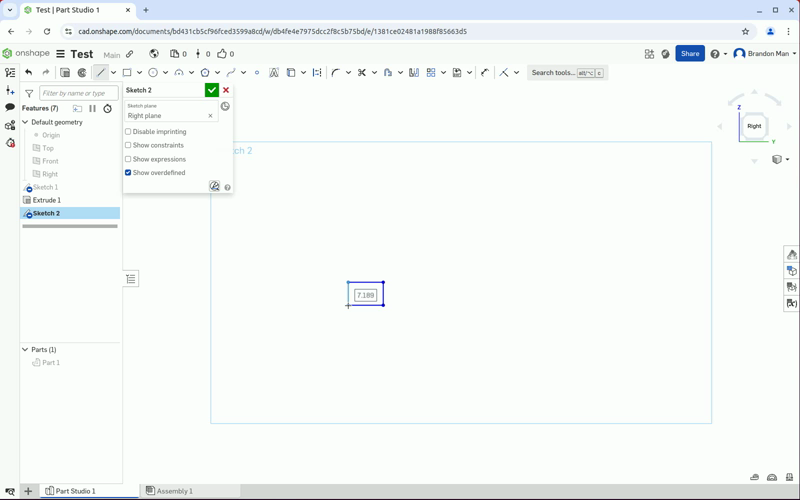
click(348, 305)
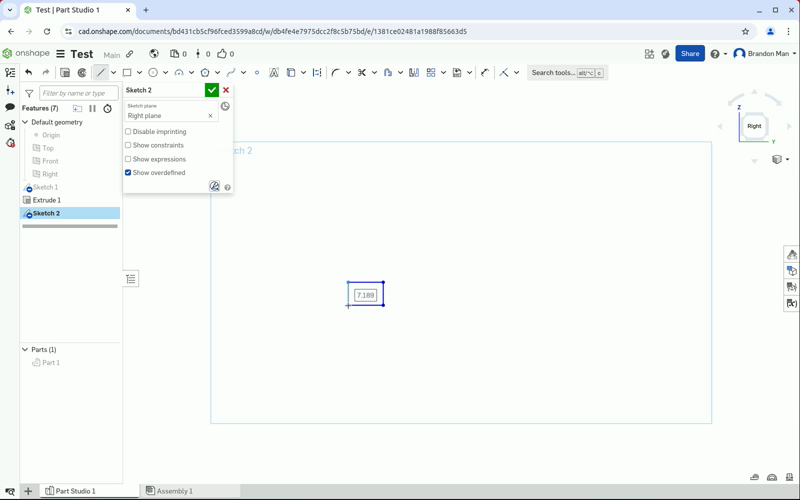
key(esc)
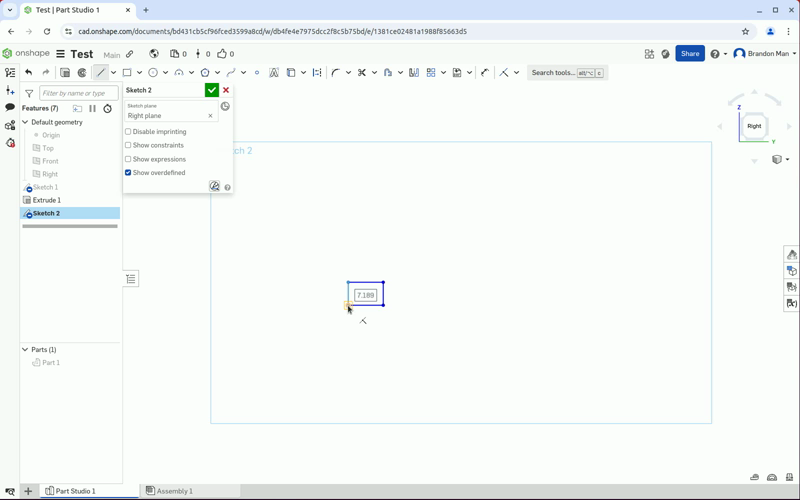
mouse_move(380, 297)
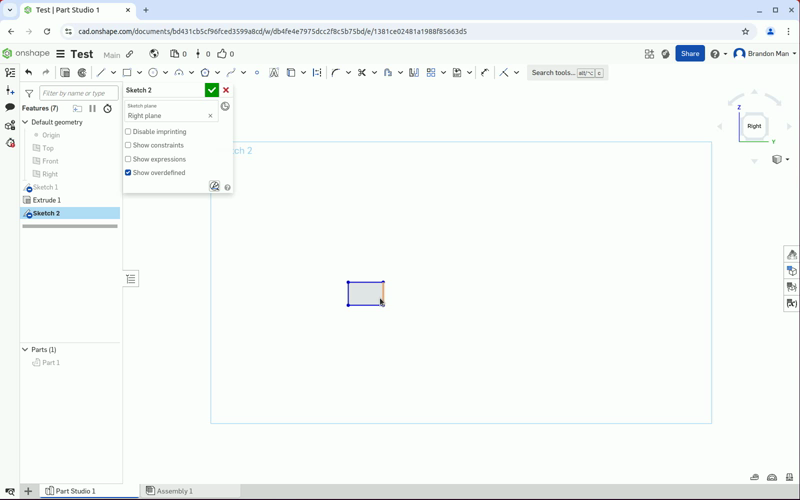
scroll(6)
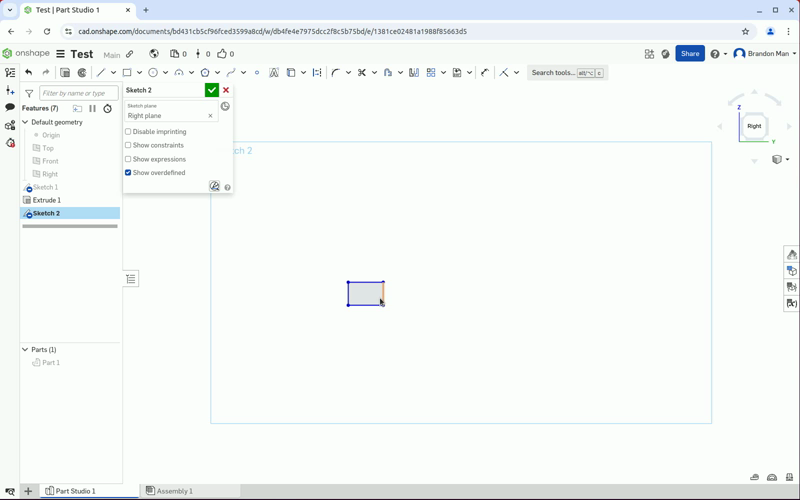
scroll(6)
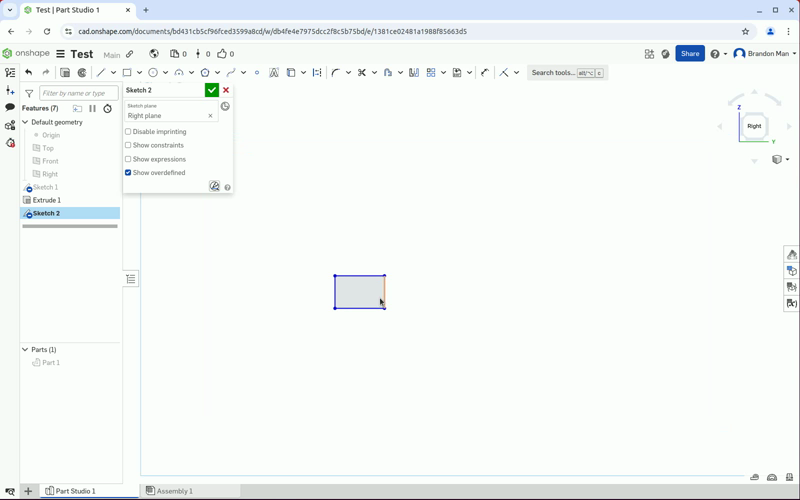
scroll(6)
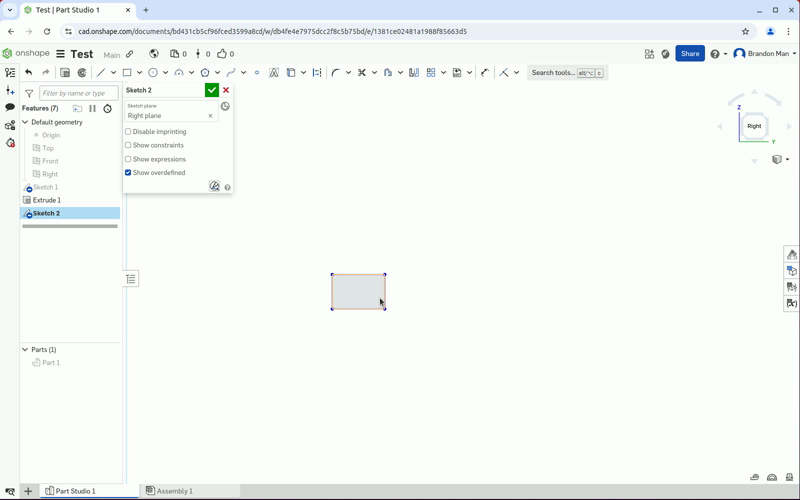
scroll(6)
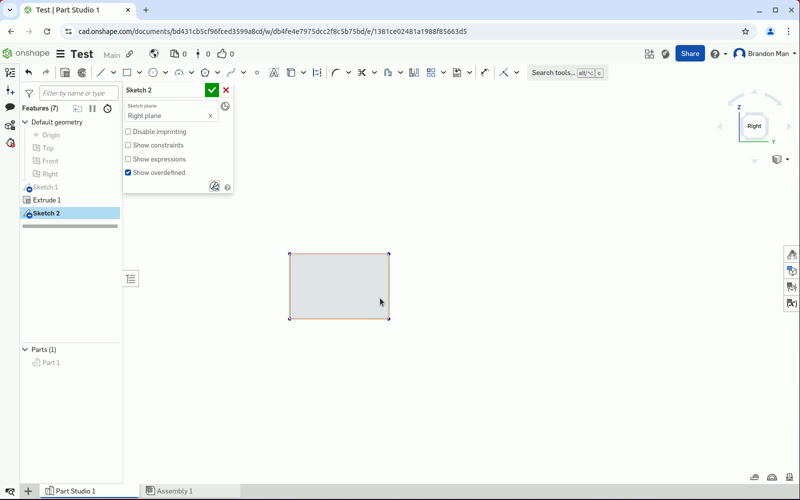
scroll(6)
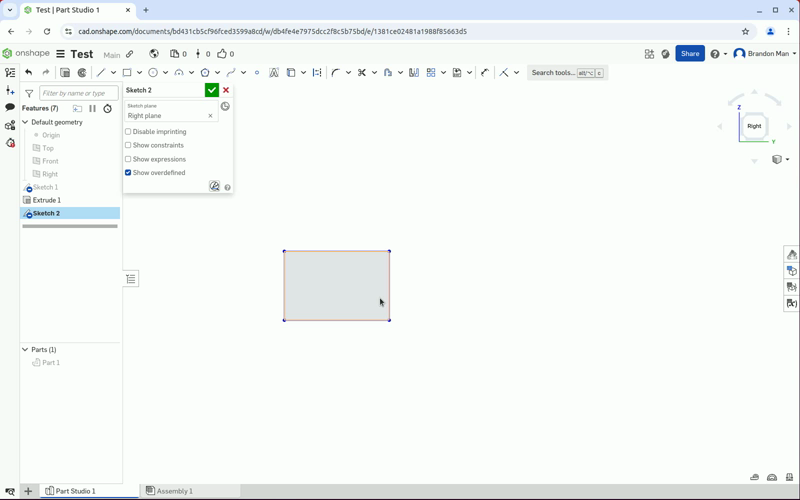
scroll(6)
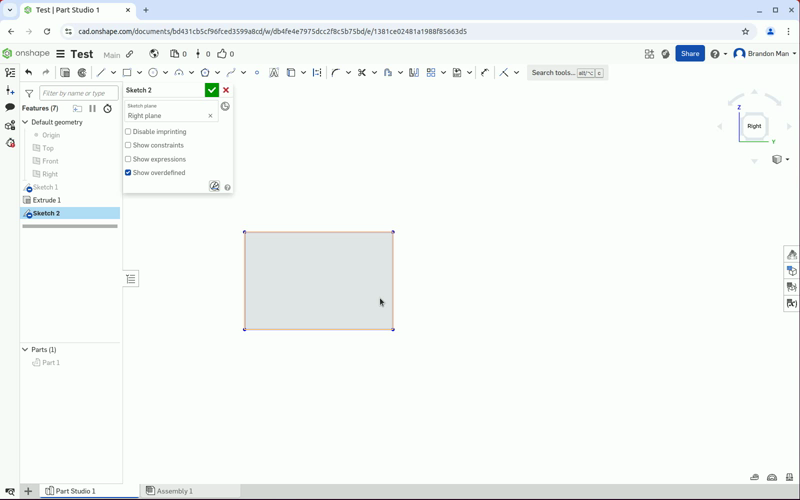
scroll(6)
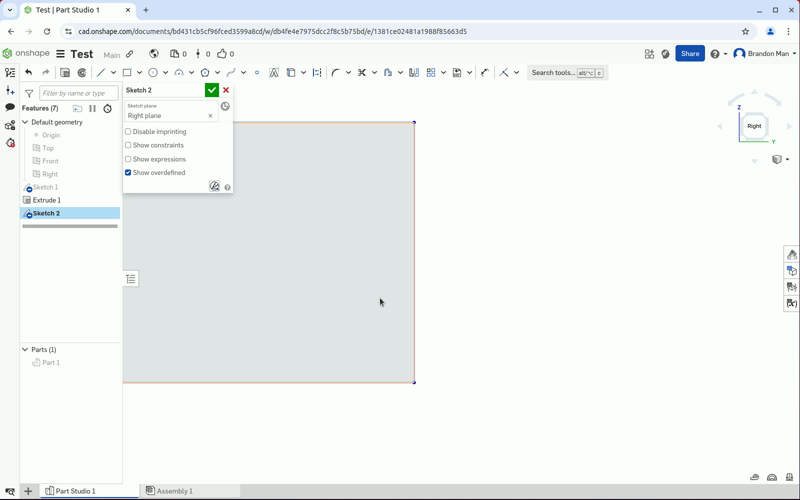
click(380, 297)
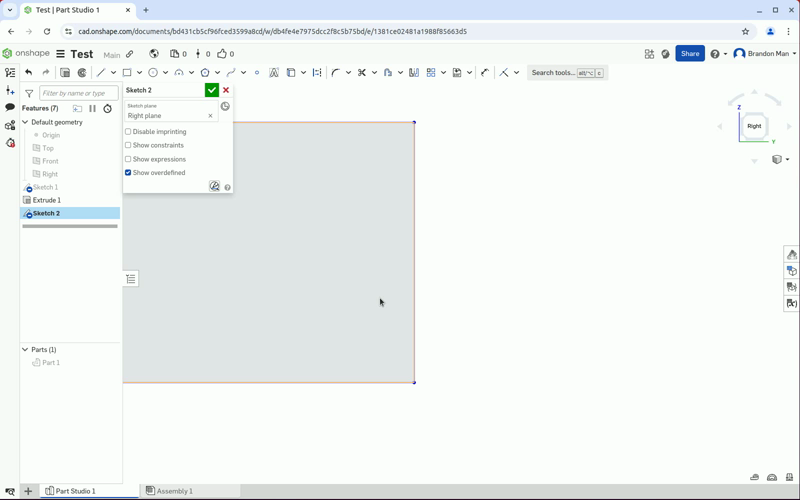
scroll(-6)
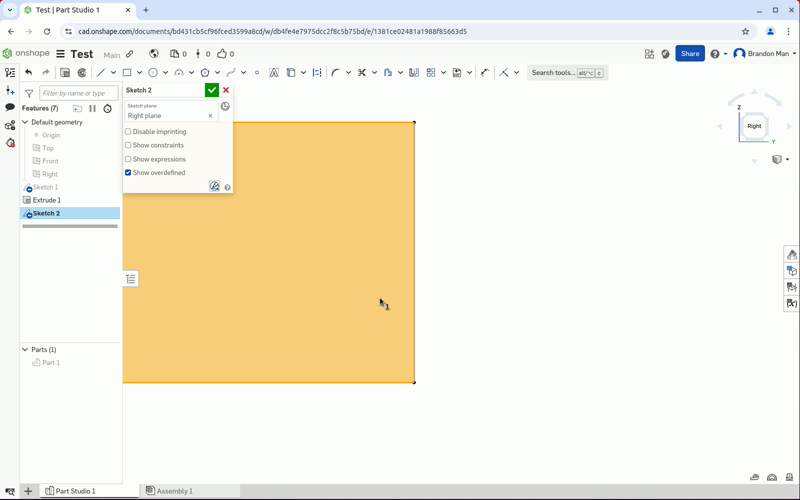
scroll(-6)
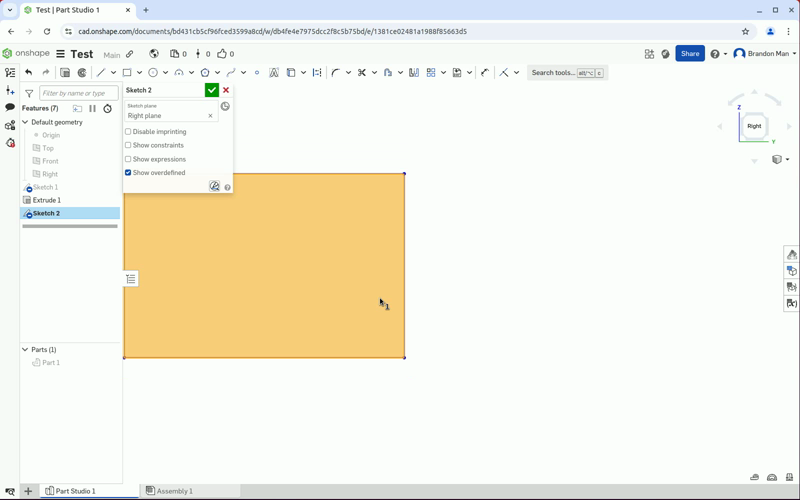
scroll(-6)
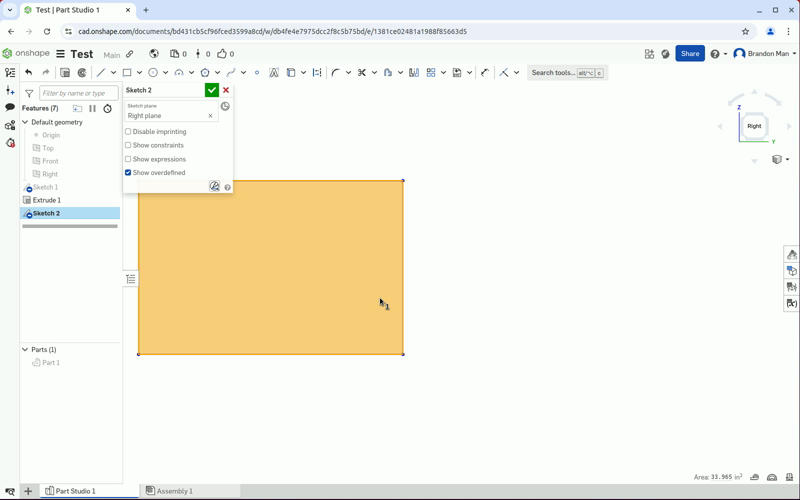
scroll(-6)
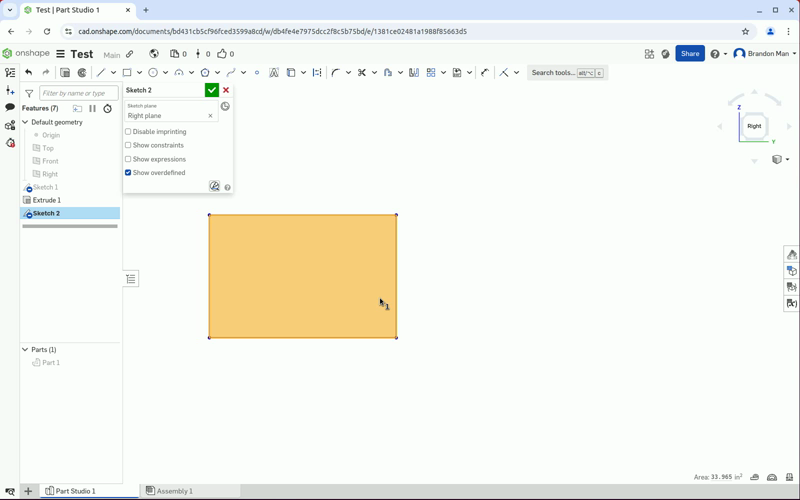
scroll(-6)
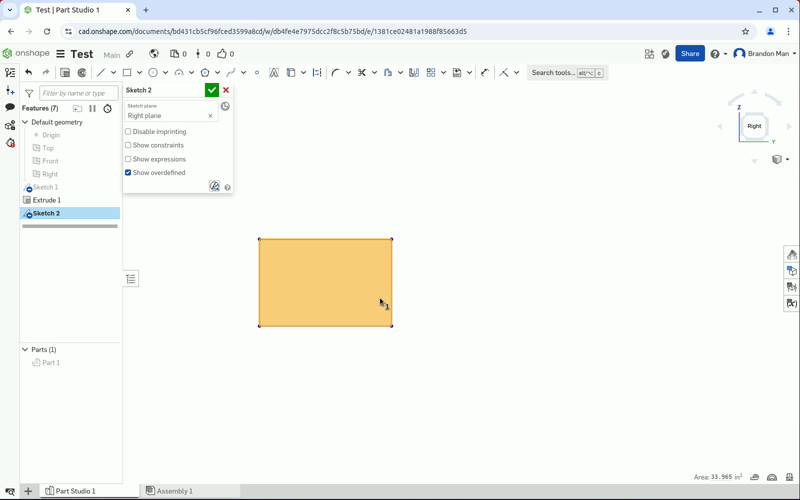
scroll(-6)
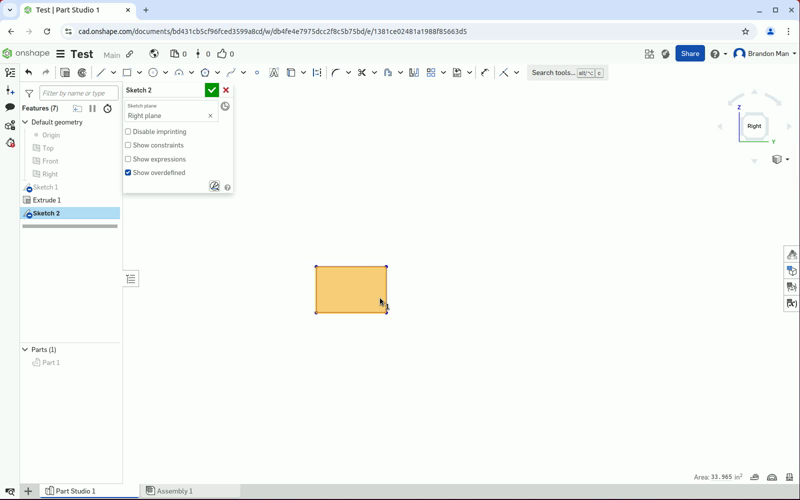
scroll(-6)
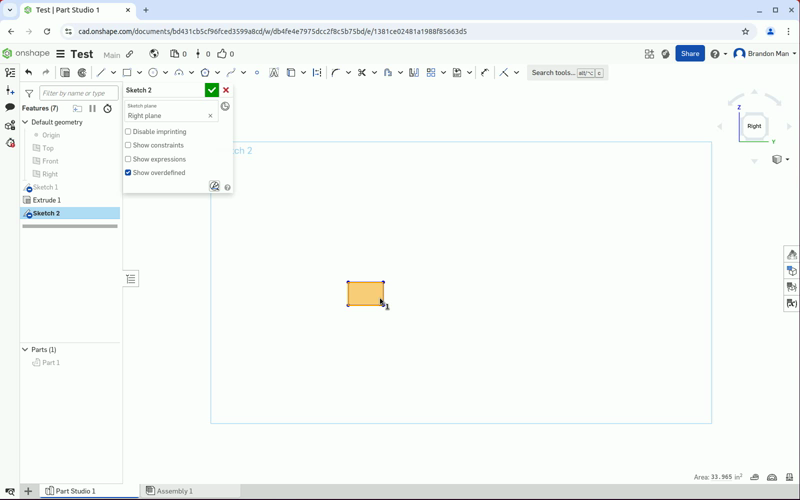
mouse_move(73, 352)
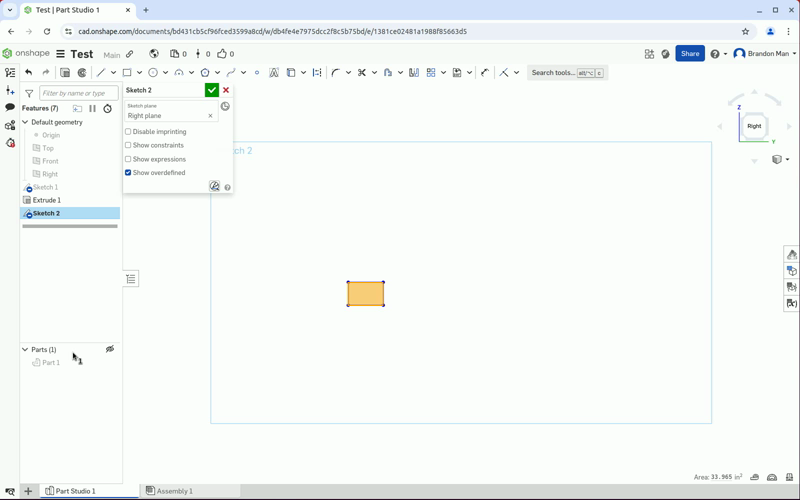
key(shift+y)
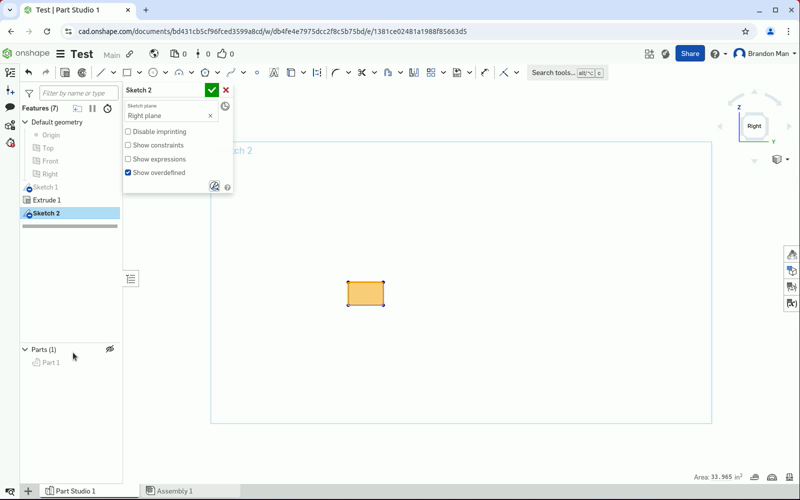
key(shift+e)
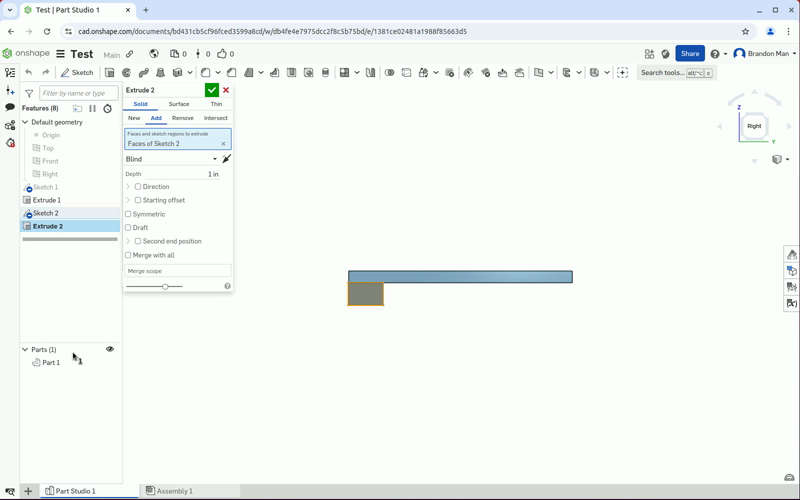
mouse_move(143, 106)
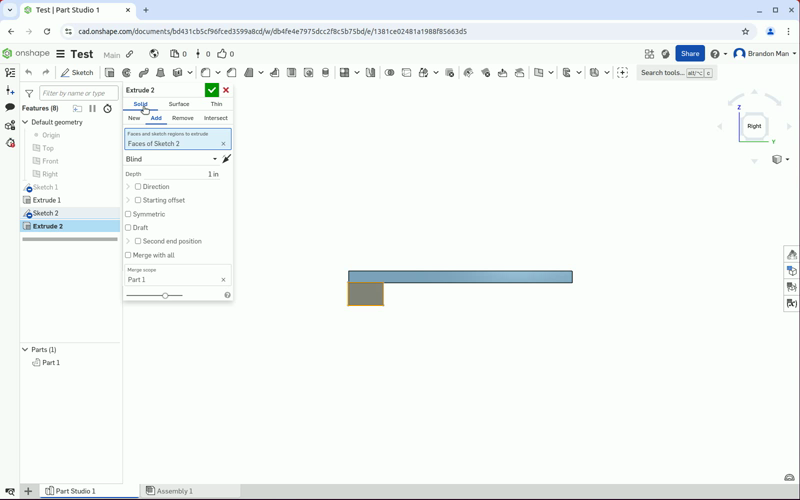
click(143, 106)
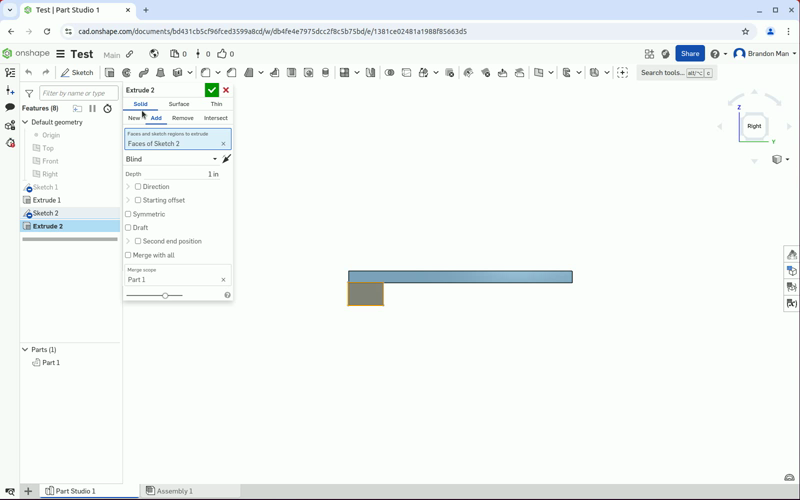
mouse_move(137, 120)
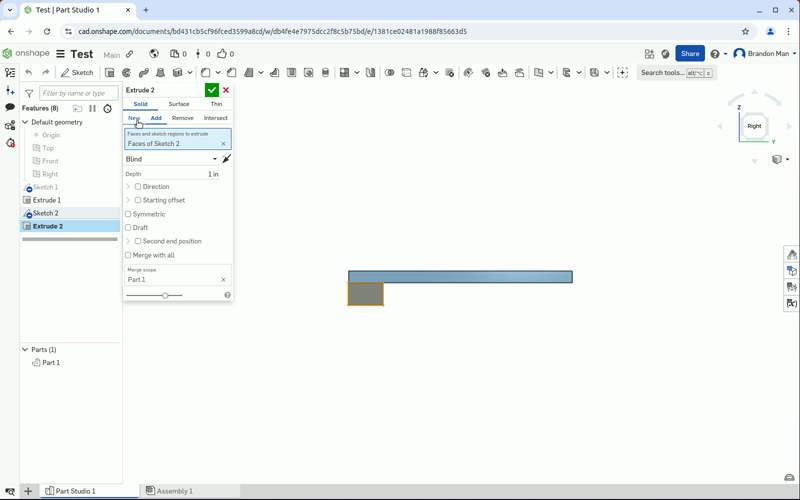
click(137, 120)
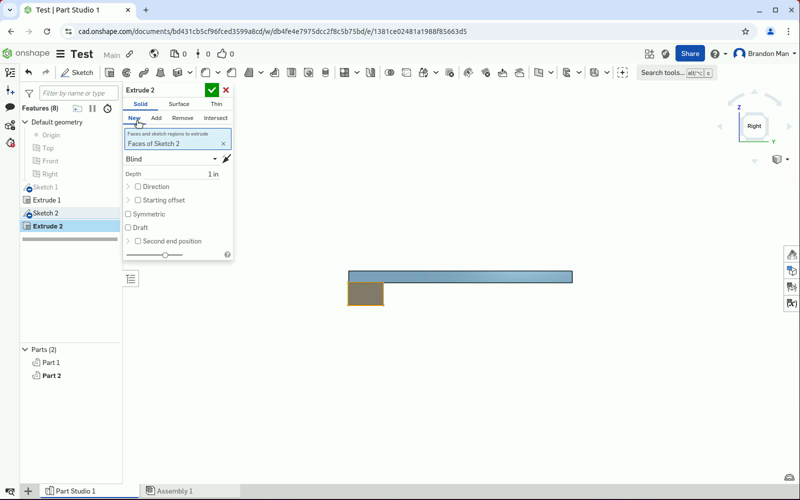
key(tab, 4)
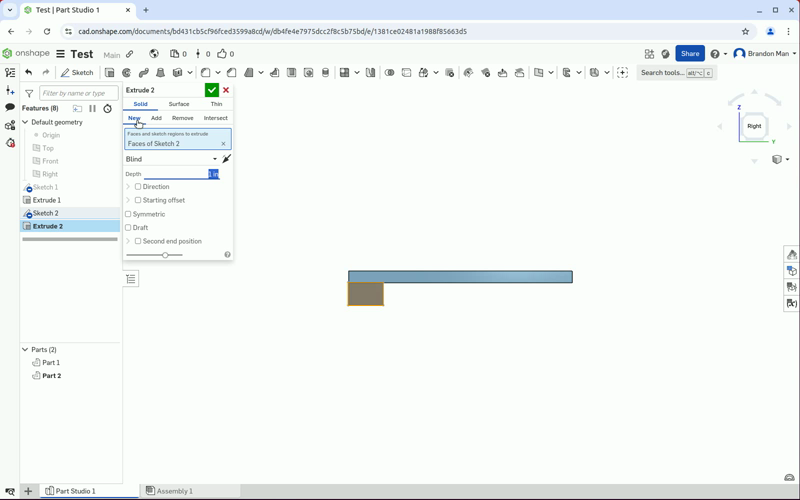
text(13.962)
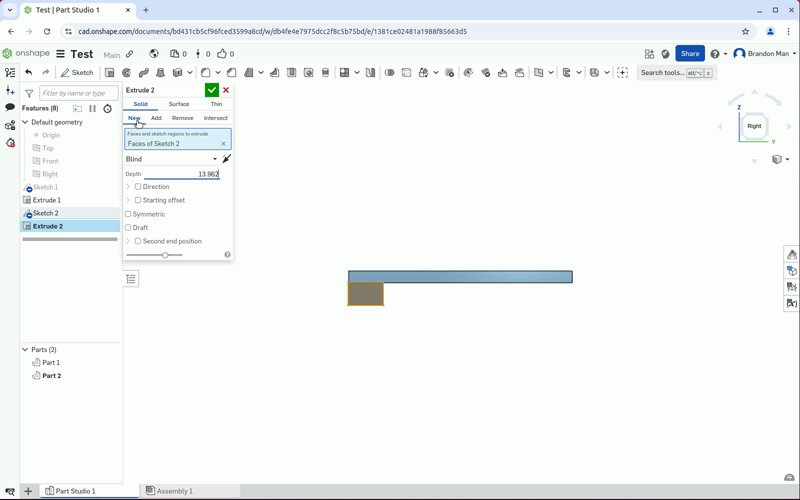
key(tab, 3)
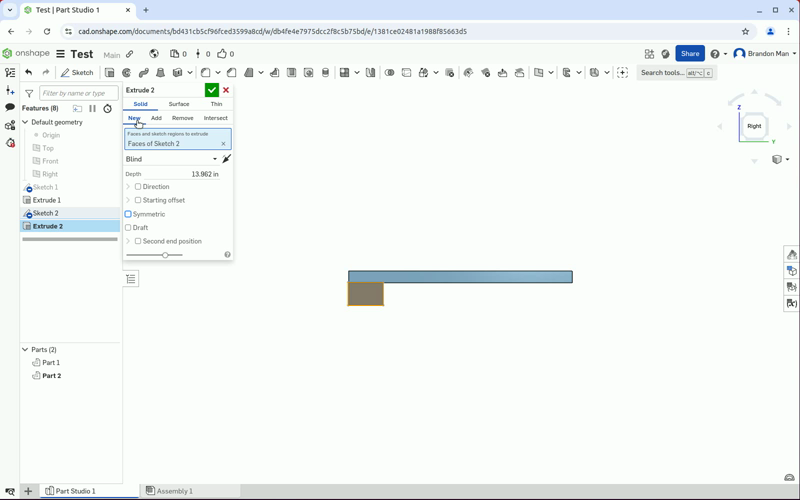
key(space)
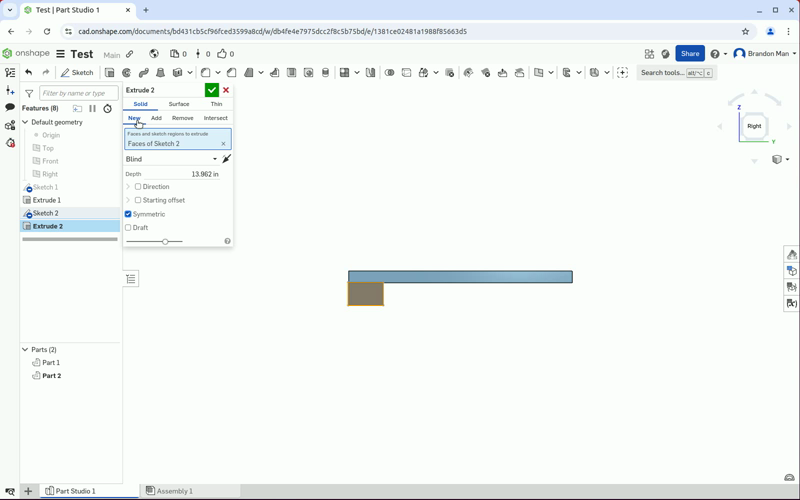
key(enter)
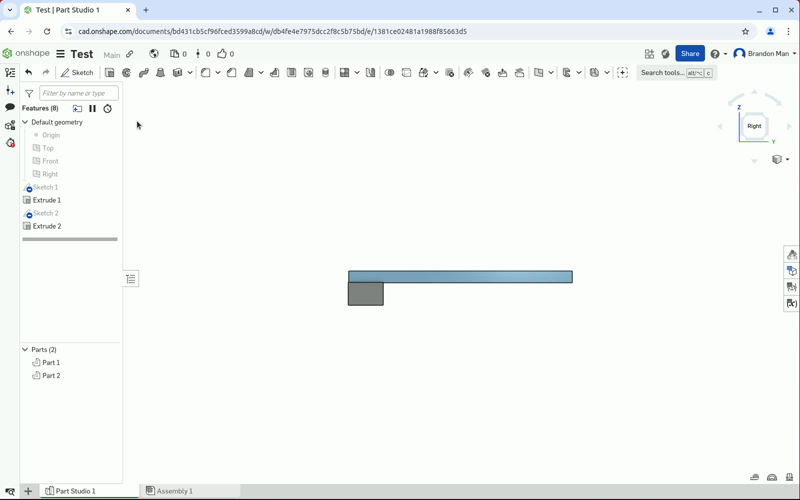
key(shift+h)
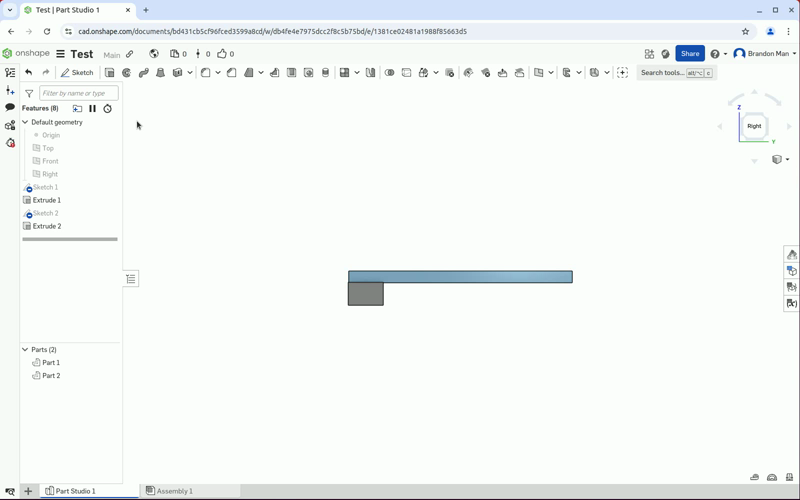
key(shift+h)
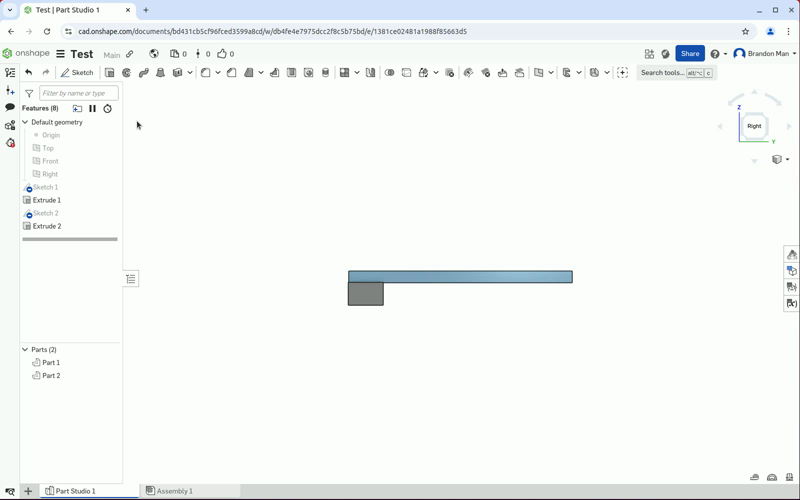
mouse_move(73, 189)
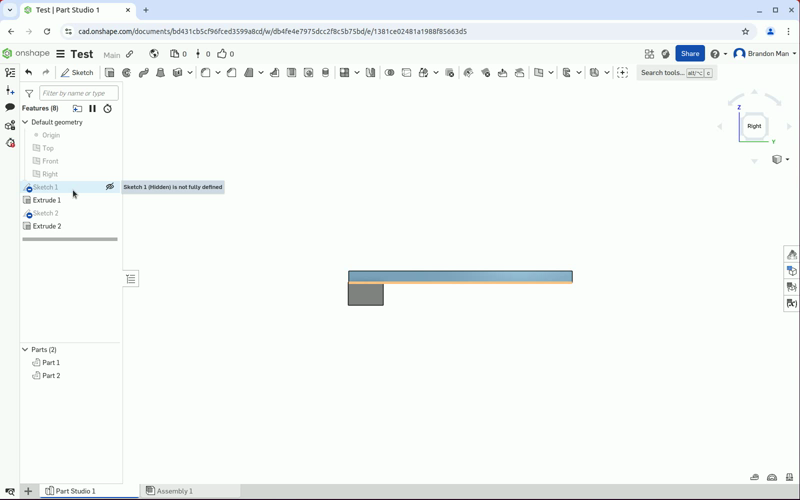
click(73, 189)
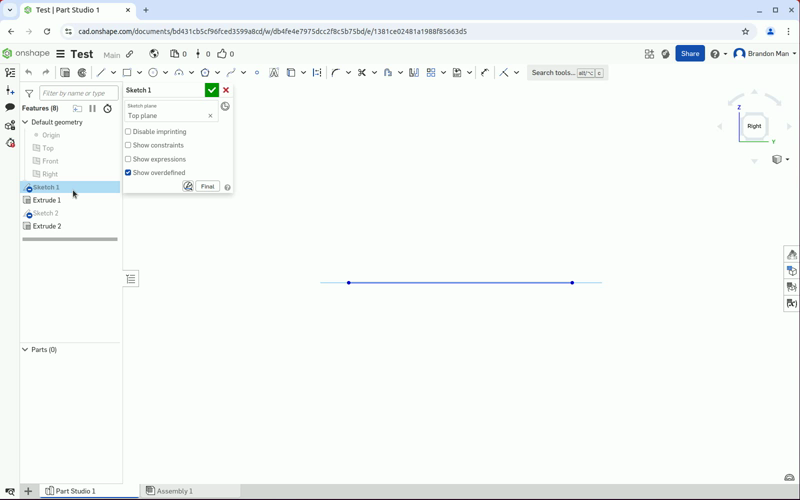
mouse_move(229, 92)
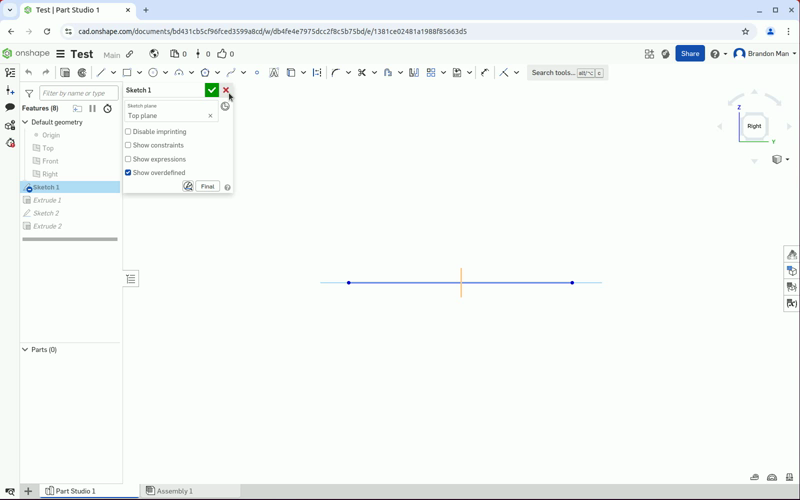
click(229, 92)
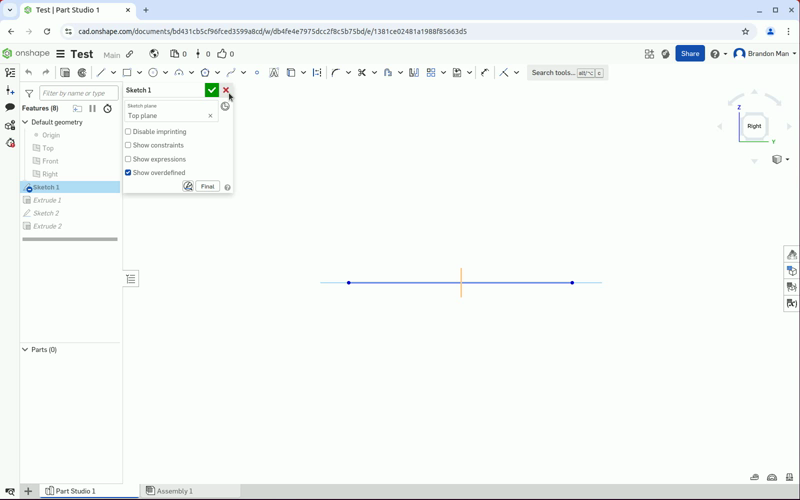
key(shift+s)
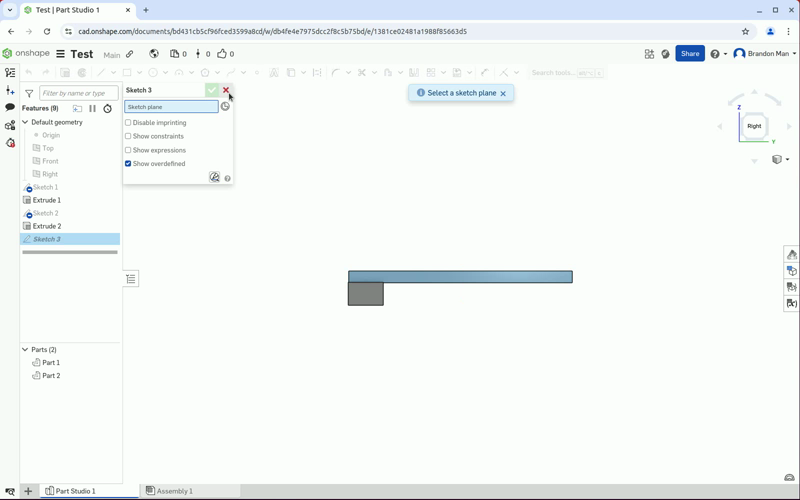
mouse_move(73, 176)
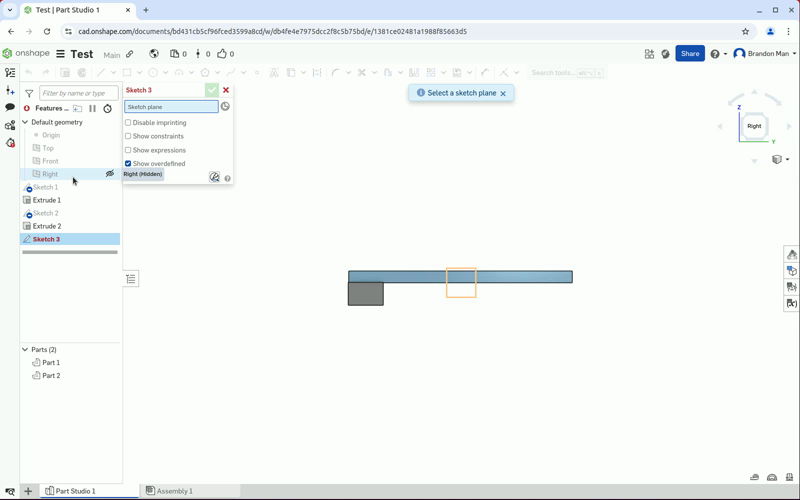
click(73, 176)
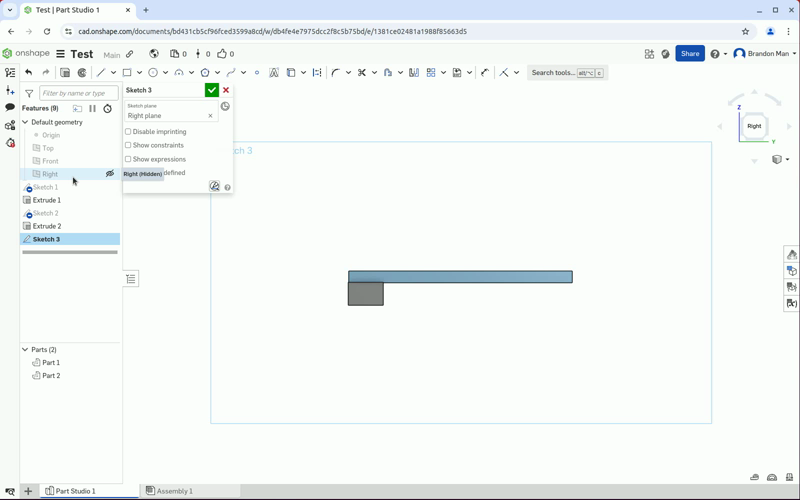
mouse_move(73, 352)
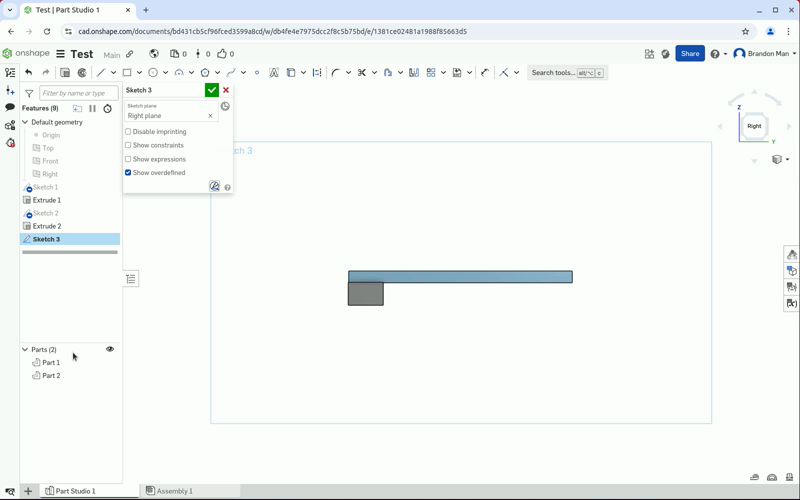
key(y)
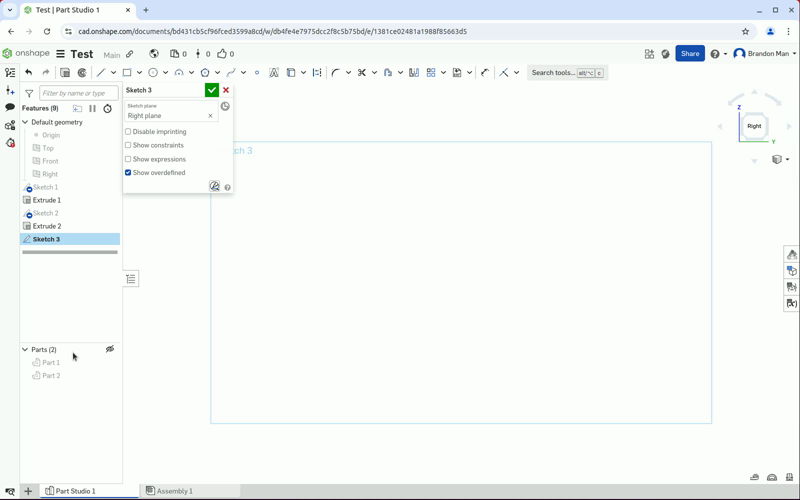
key(l)
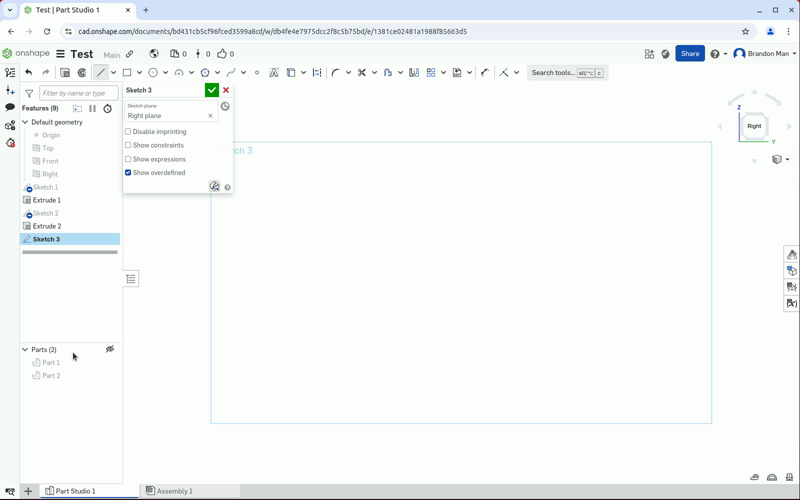
key_down(shift)
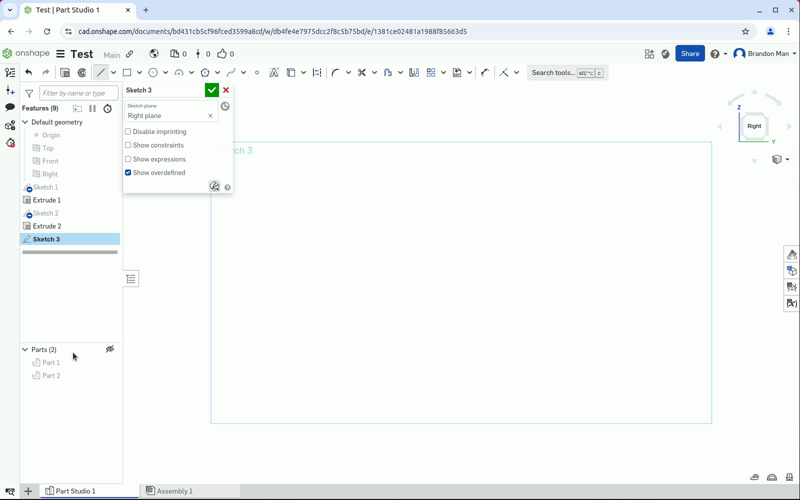
mouse_move(539, 305)
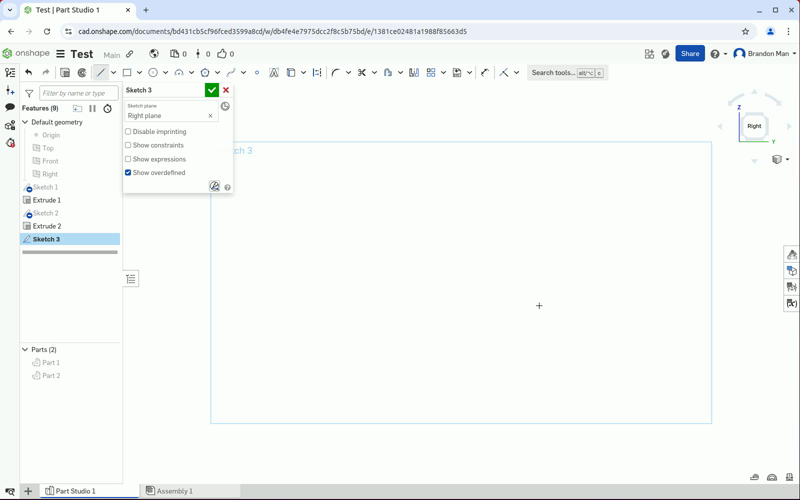
click(539, 305)
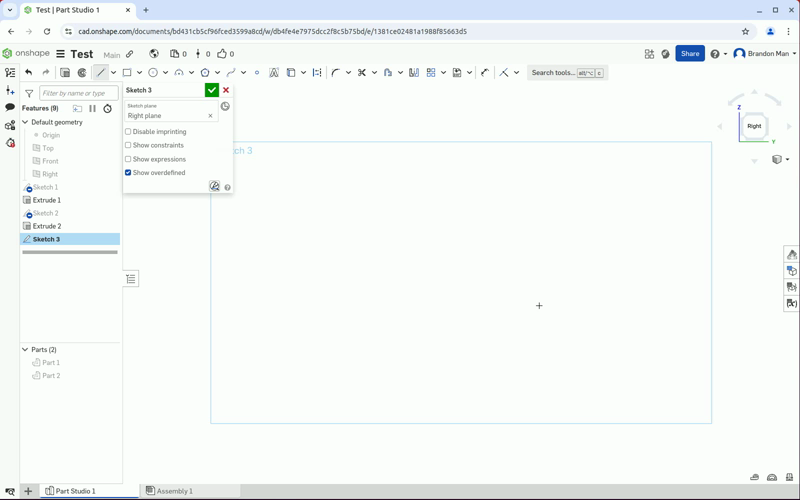
key_up(shift)
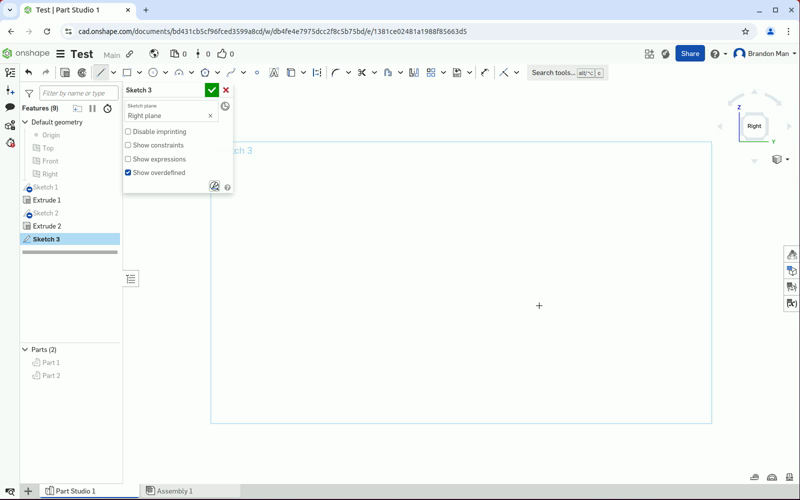
key_down(shift)
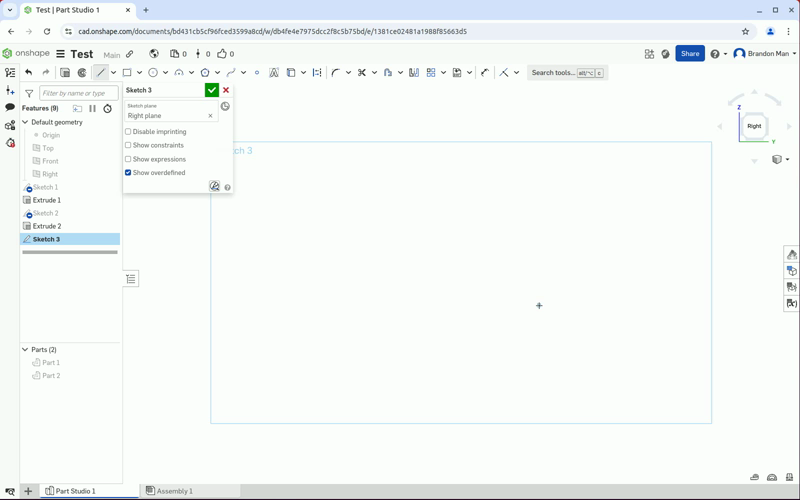
mouse_move(569, 305)
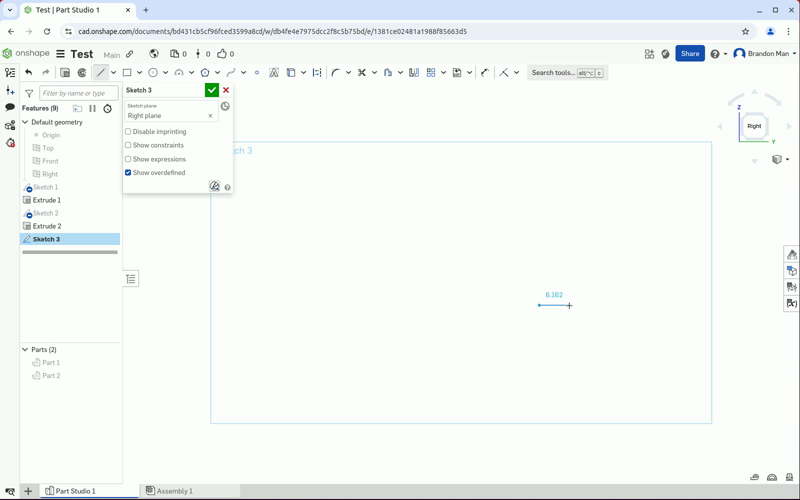
mouse_move(573, 305)
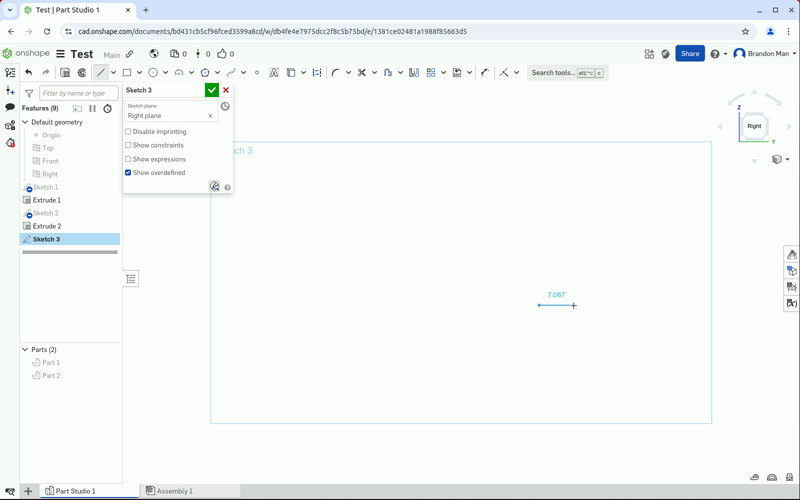
click(573, 305)
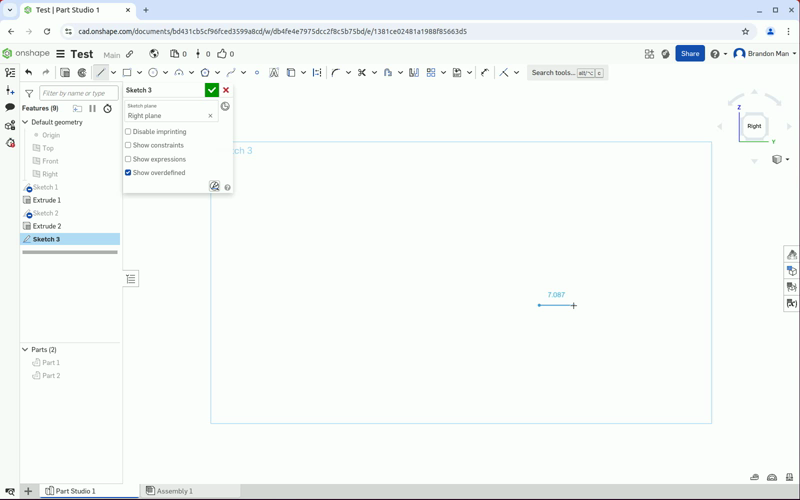
key_up(shift)
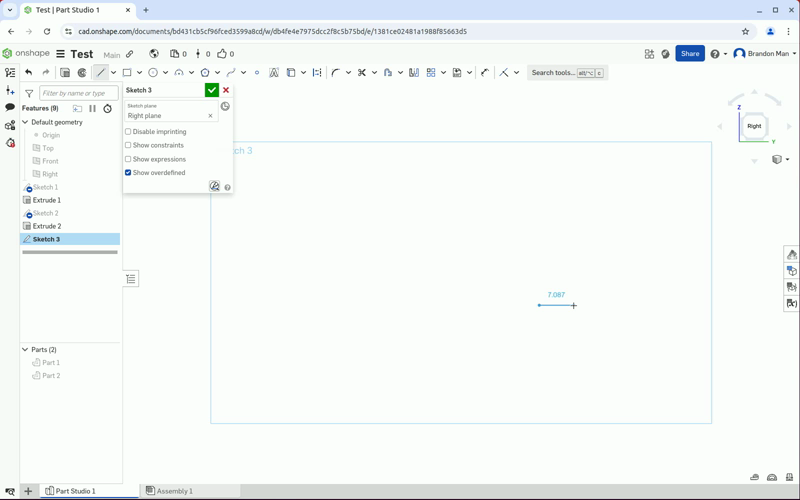
key_down(shift)
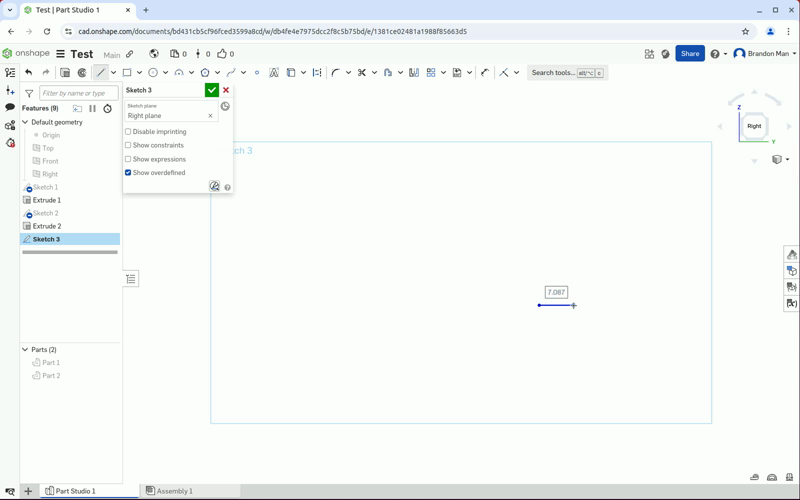
mouse_move(589, 305)
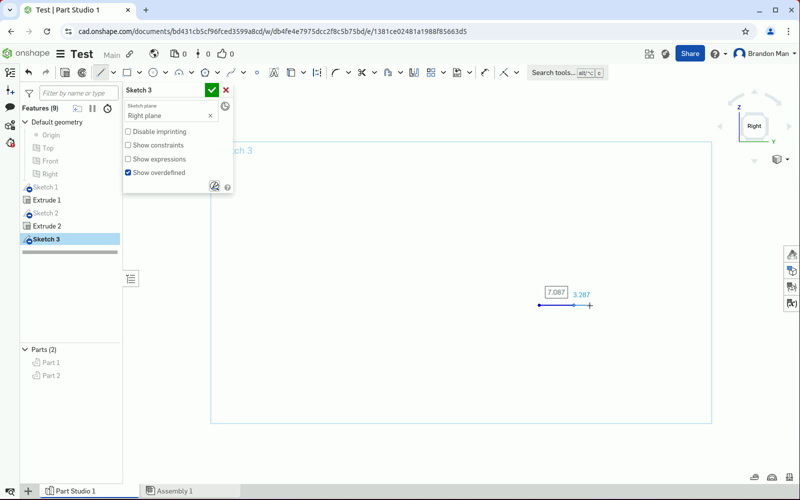
mouse_move(573, 282)
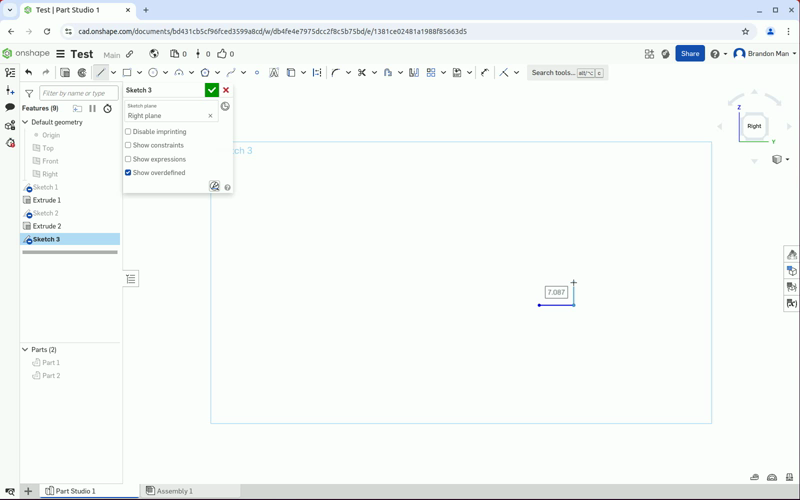
click(573, 282)
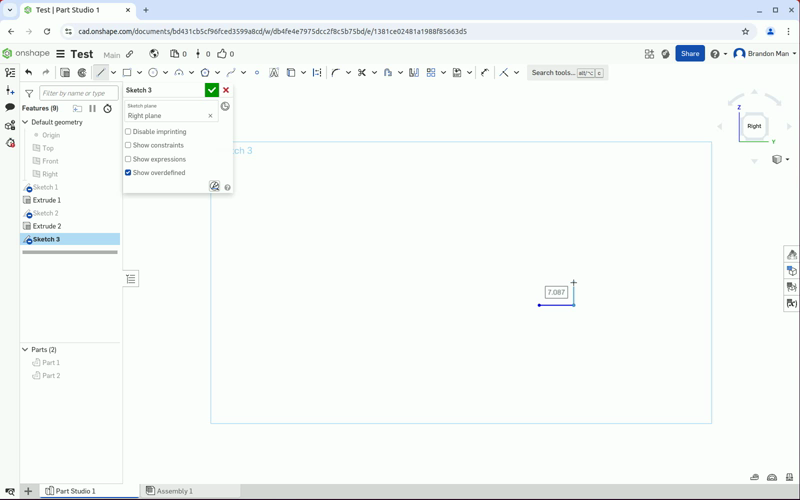
key_up(shift)
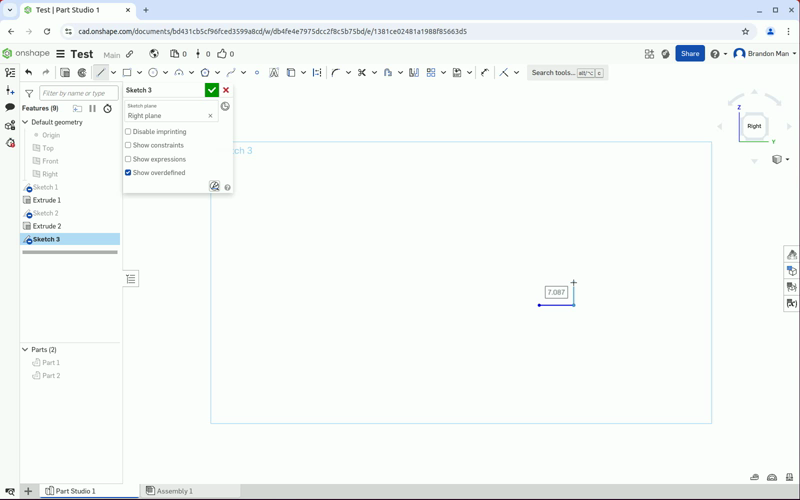
key_down(shift)
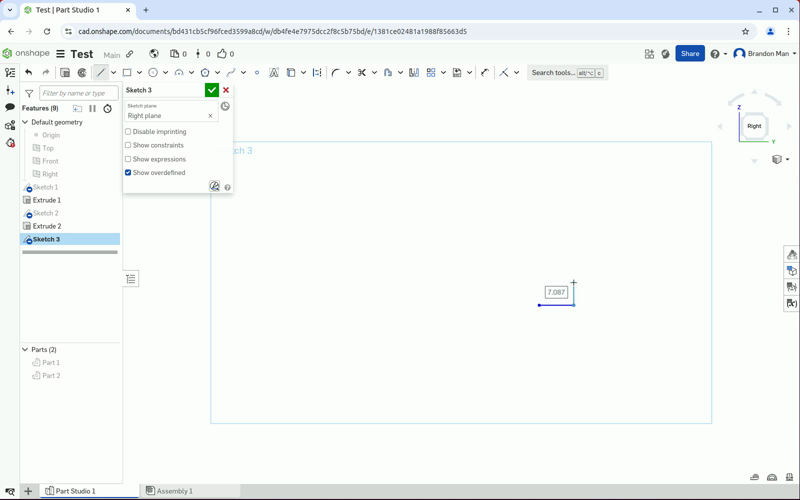
mouse_move(589, 282)
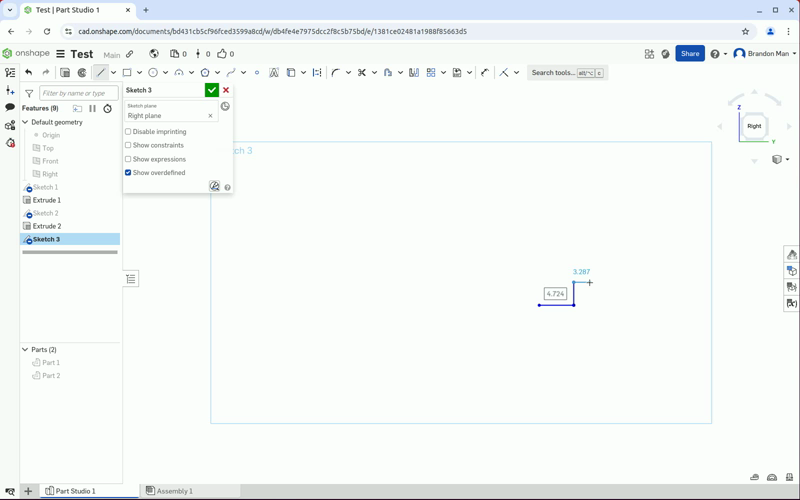
mouse_move(539, 282)
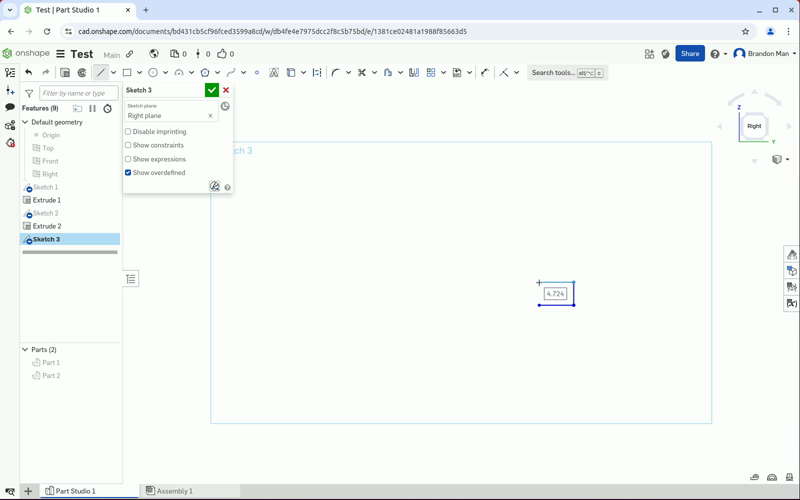
click(539, 282)
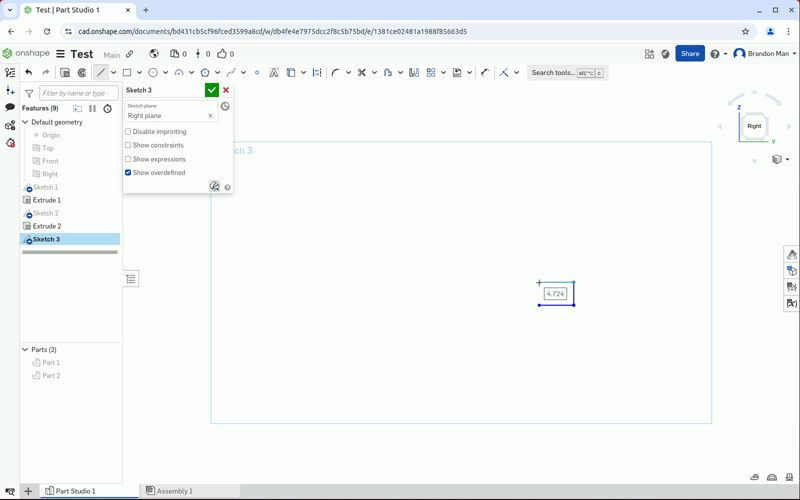
key_up(shift)
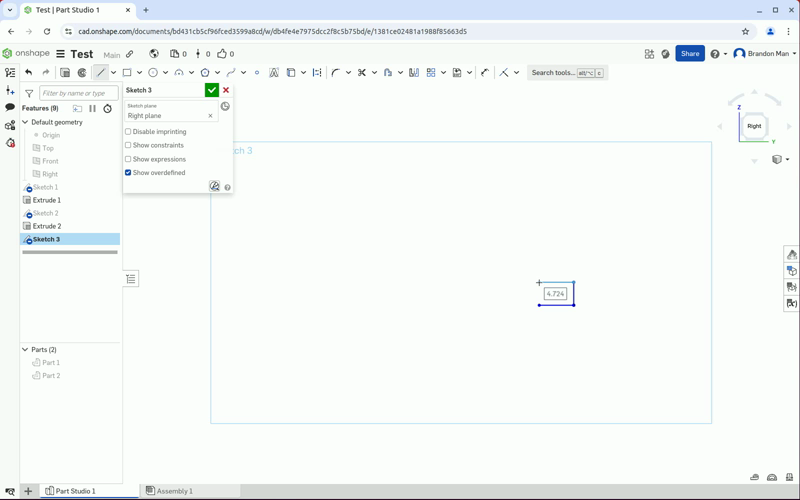
mouse_move(569, 282)
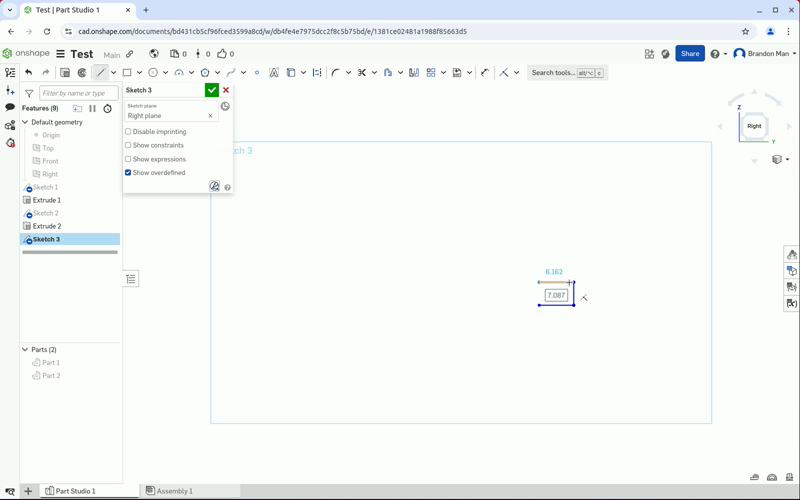
key_down(shift)
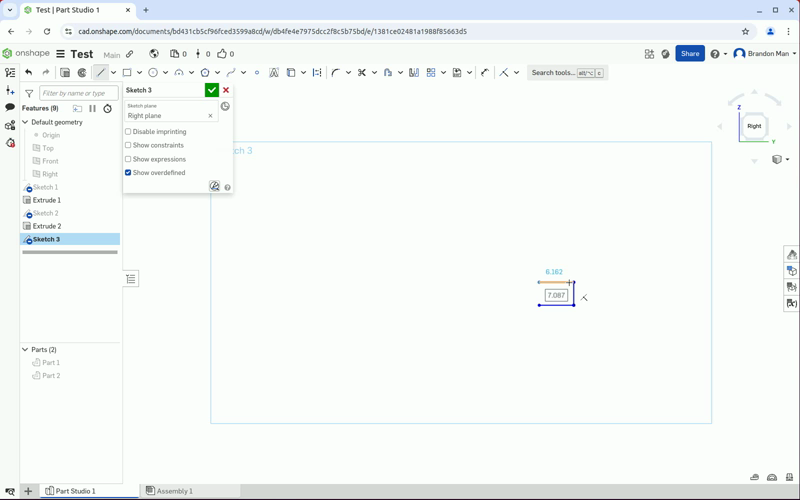
mouse_move(539, 305)
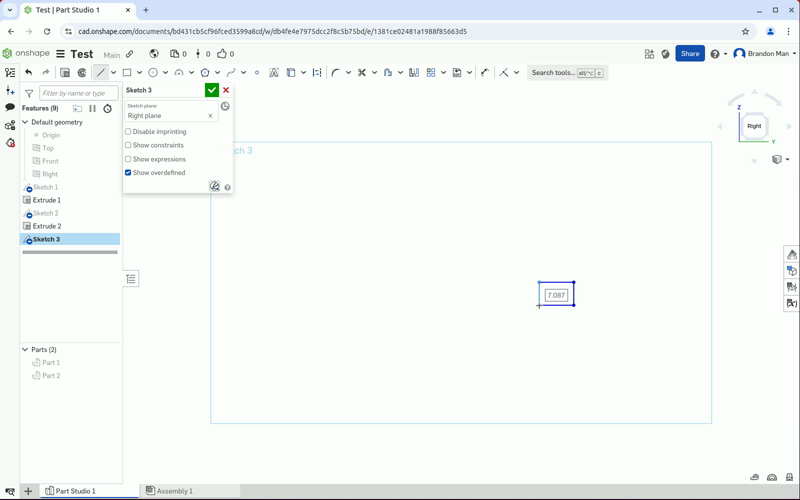
key_up(shift)
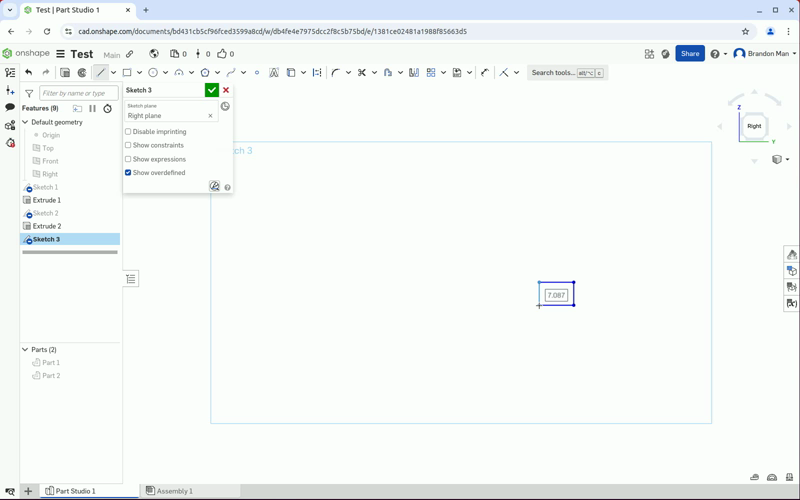
click(539, 305)
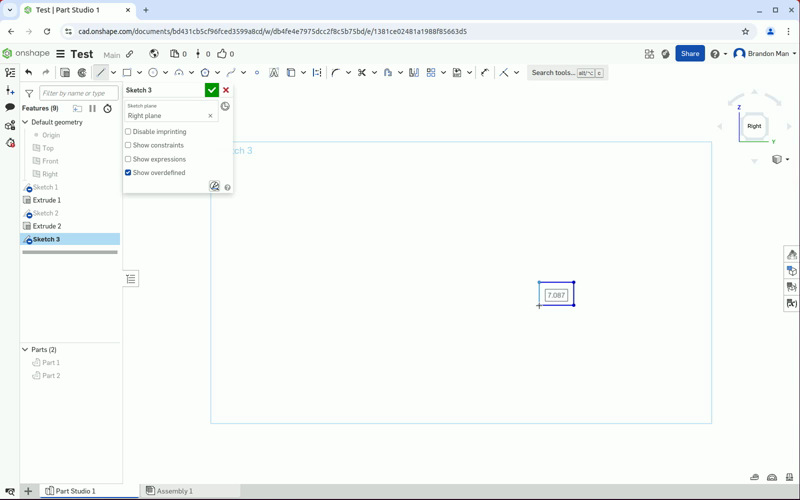
key(esc)
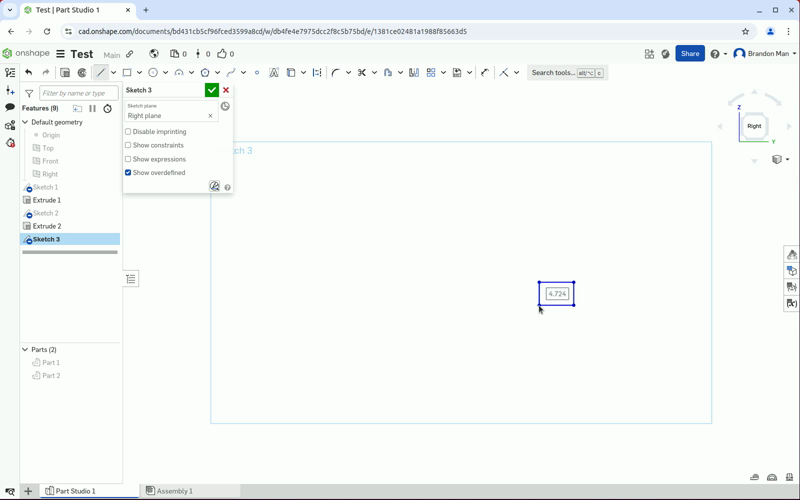
mouse_move(539, 298)
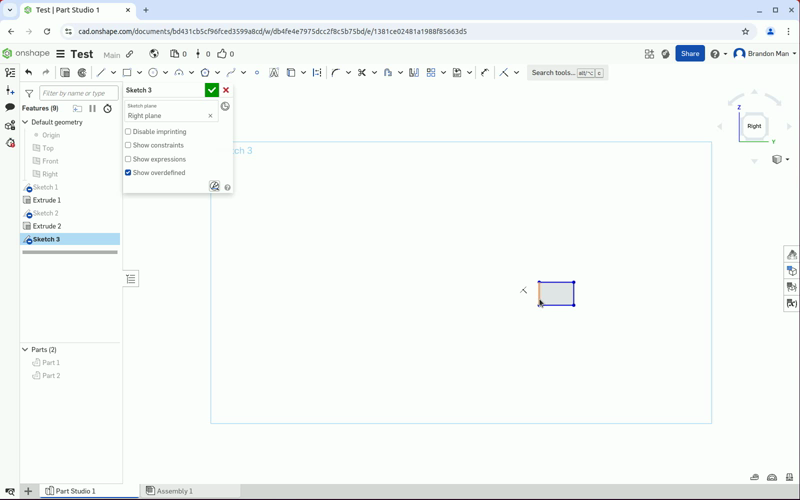
scroll(6)
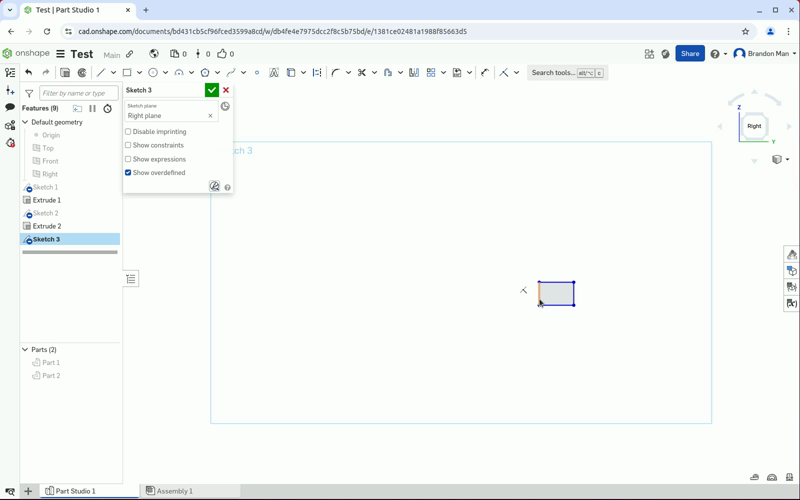
scroll(6)
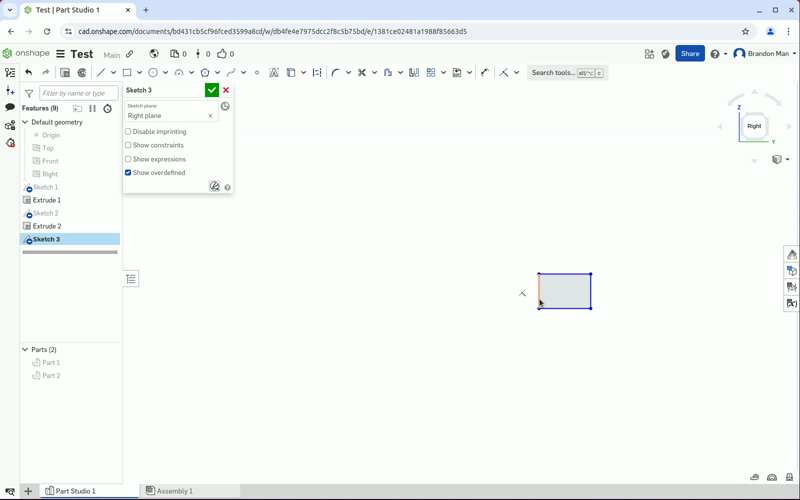
scroll(6)
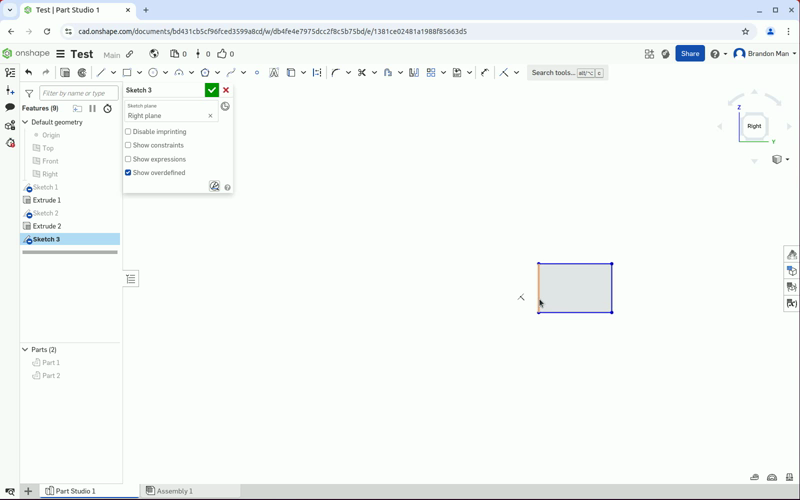
scroll(6)
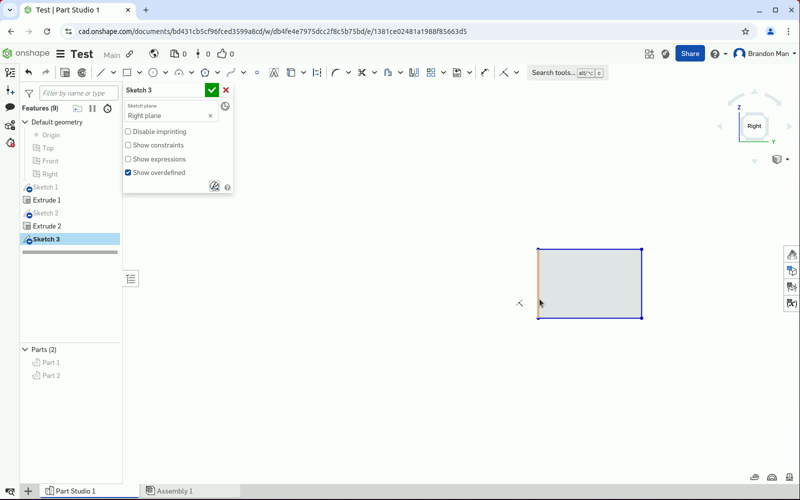
scroll(6)
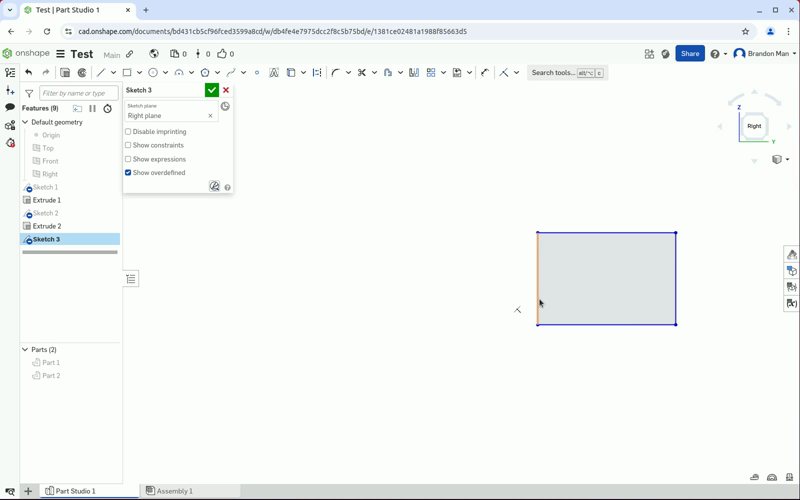
scroll(6)
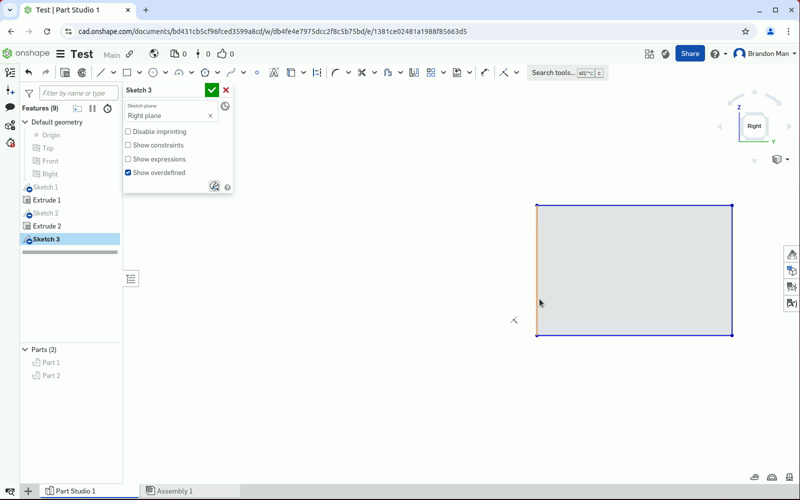
scroll(6)
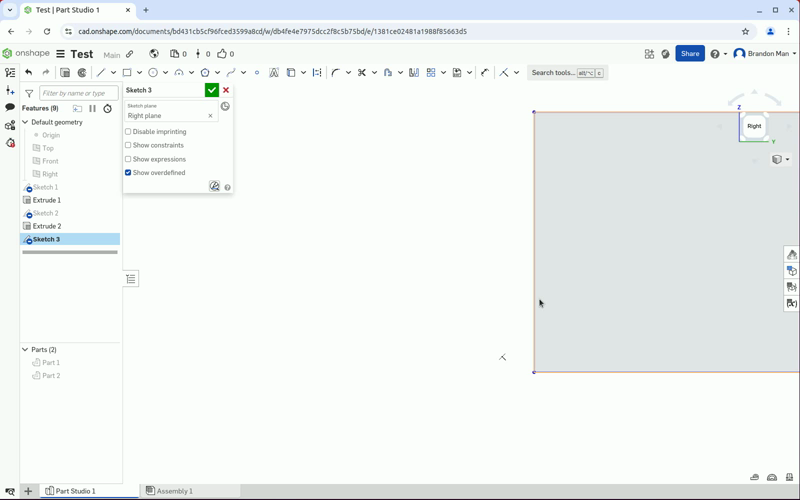
click(539, 298)
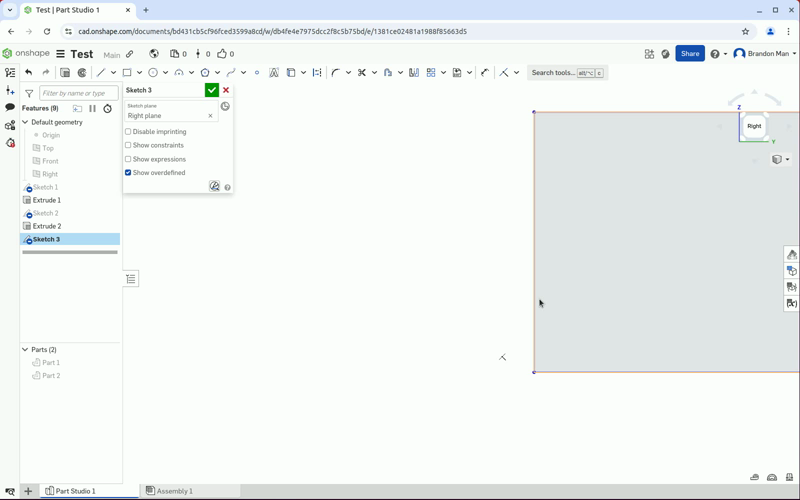
scroll(-6)
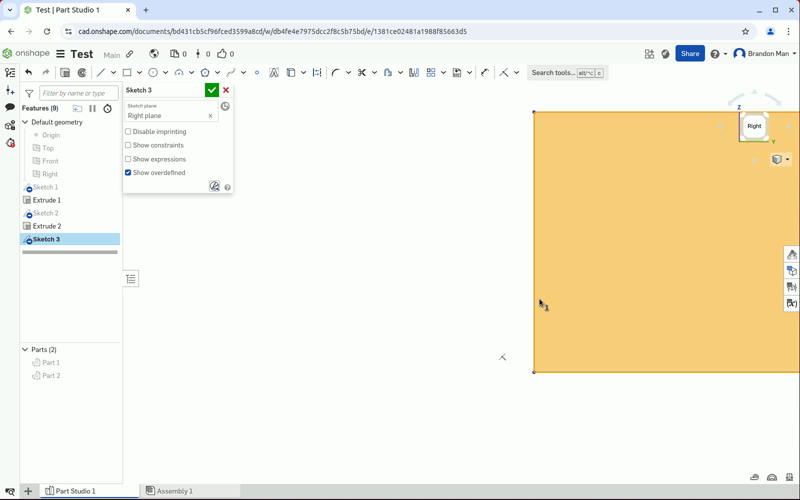
scroll(-6)
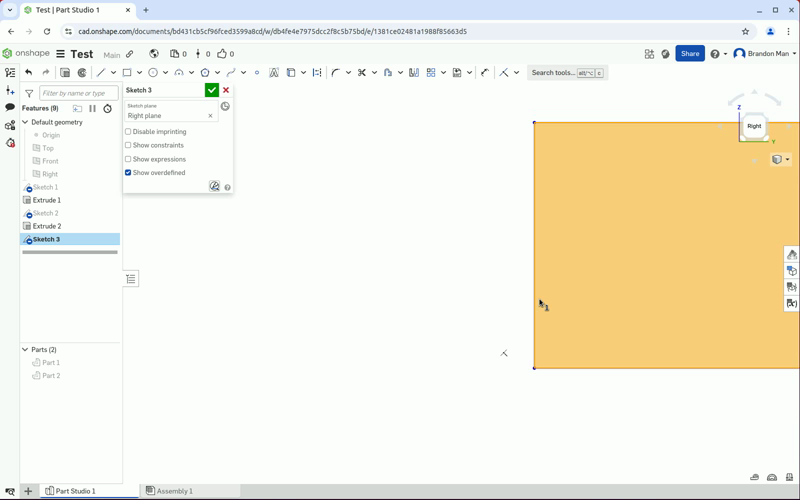
scroll(-6)
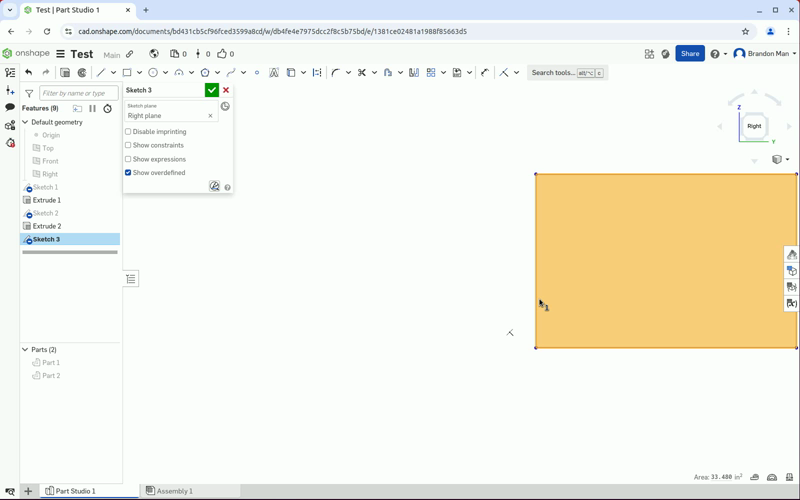
scroll(-6)
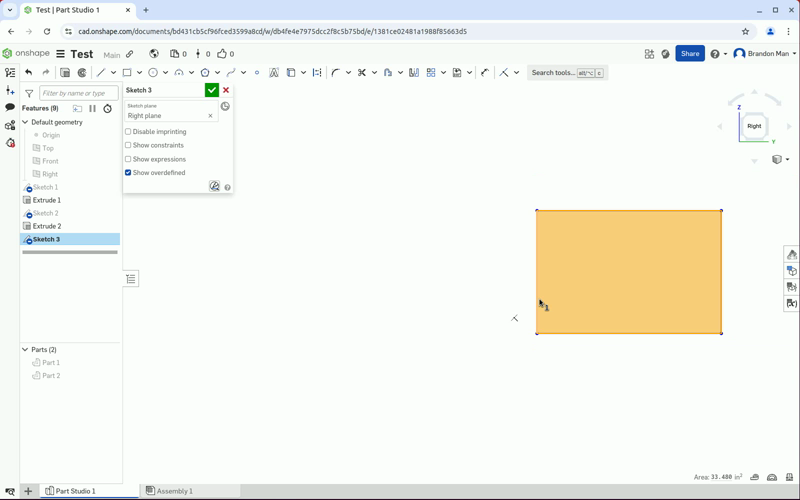
scroll(-6)
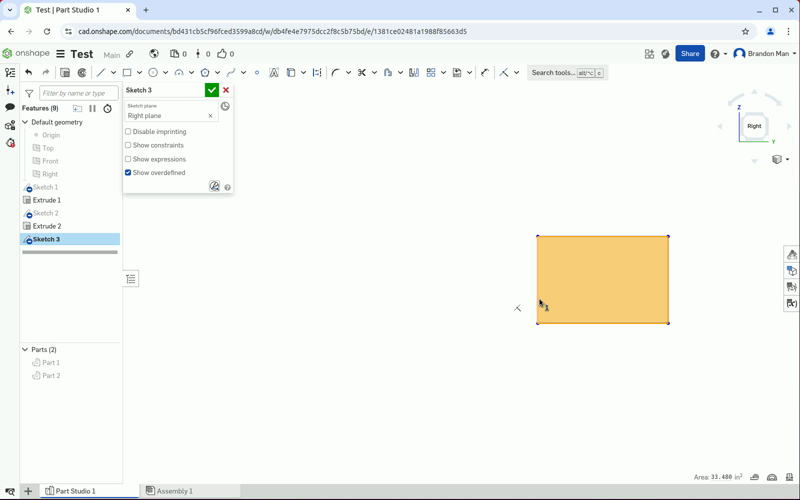
scroll(-6)
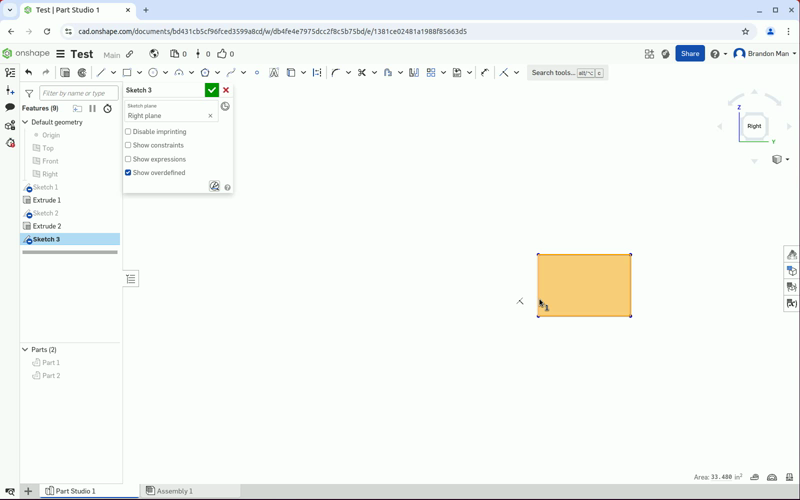
scroll(-6)
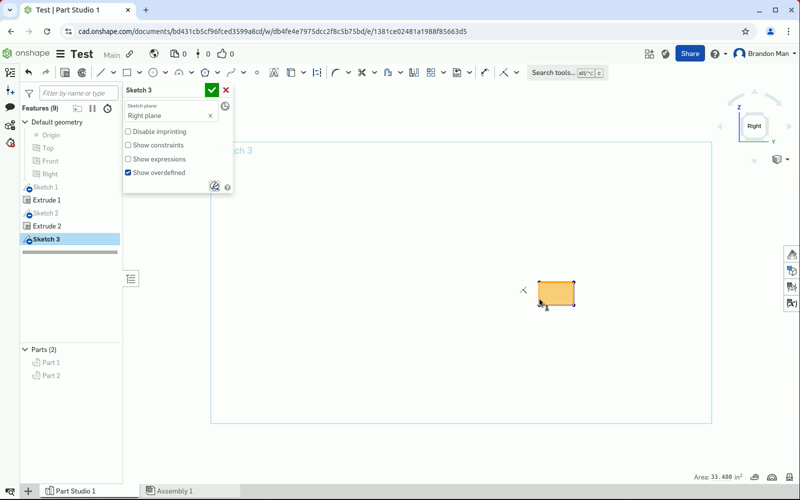
mouse_move(73, 352)
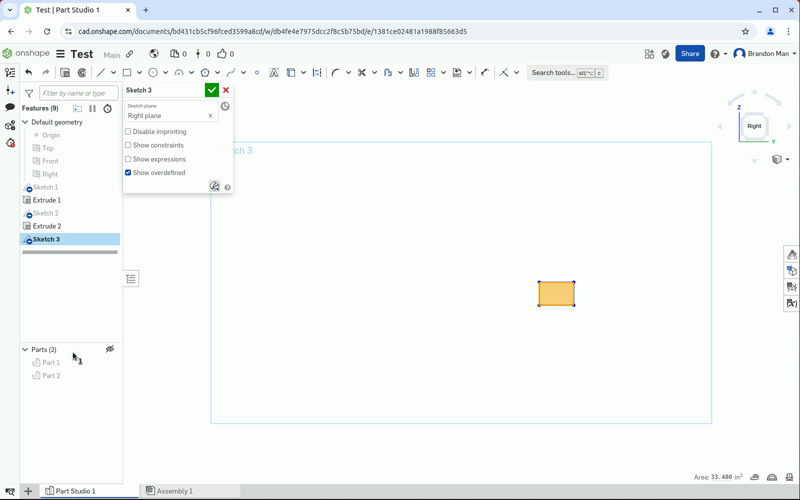
key(shift+y)
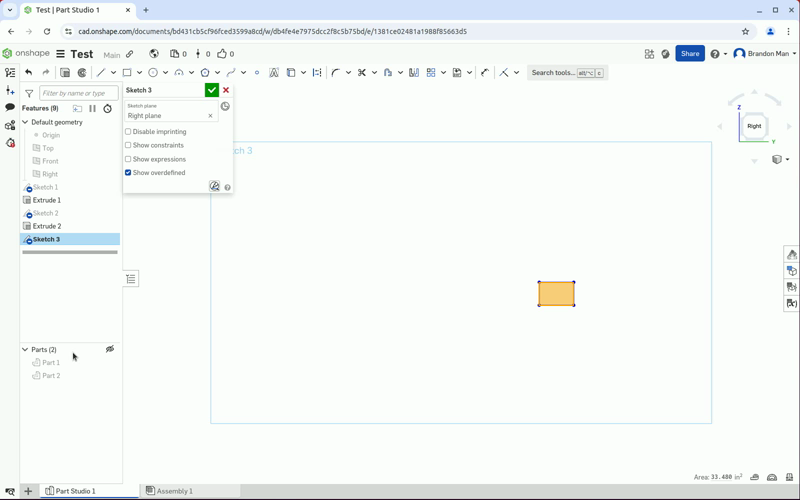
key(shift+e)
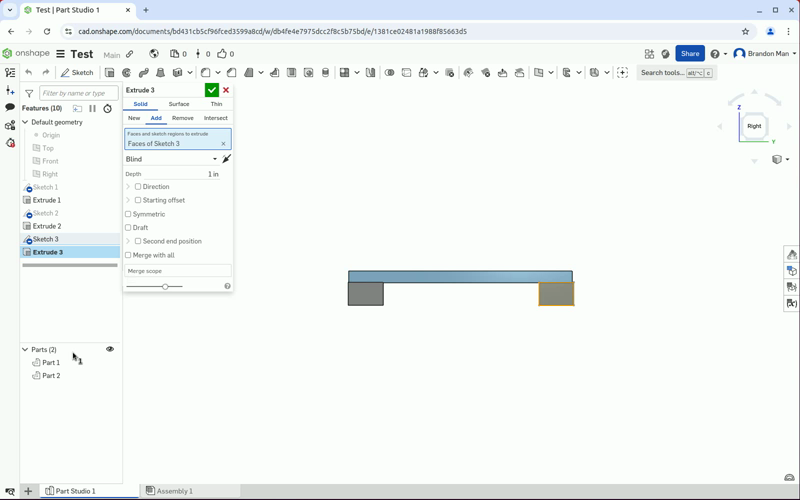
mouse_move(143, 106)
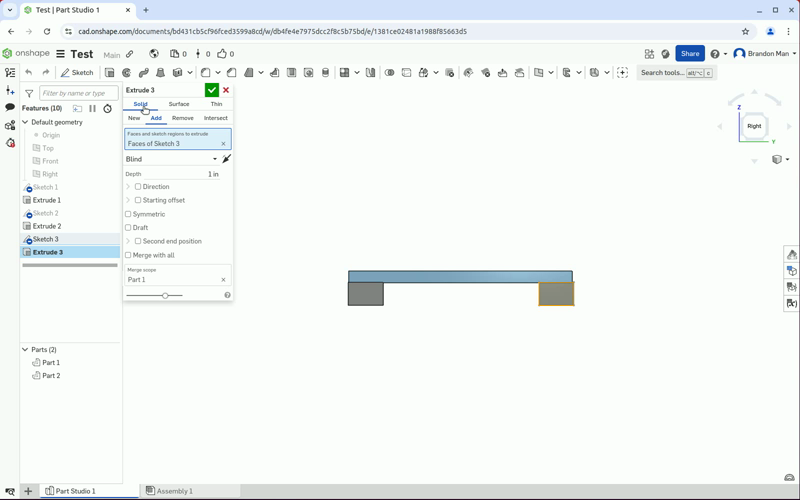
click(143, 106)
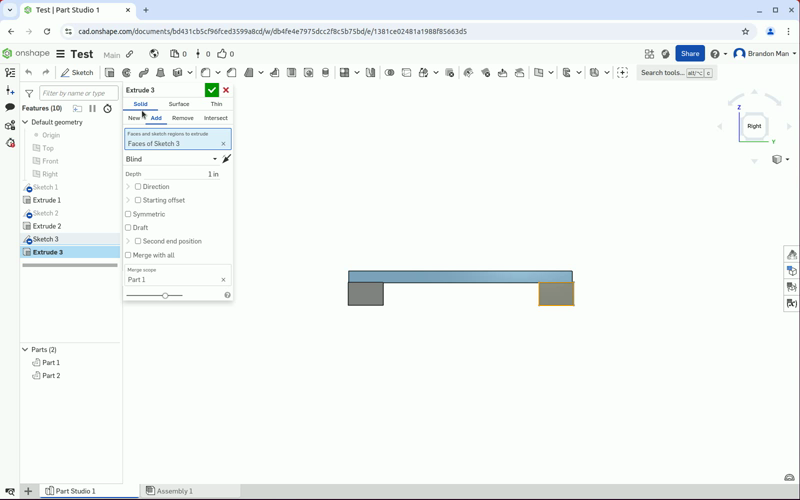
mouse_move(137, 120)
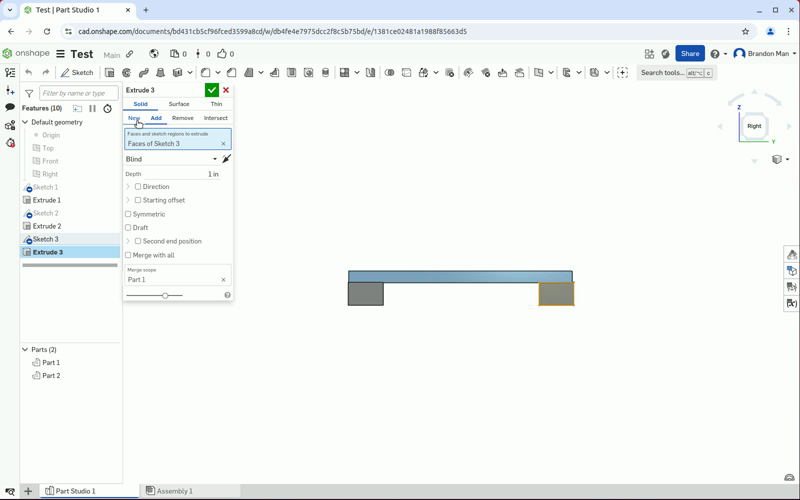
click(137, 120)
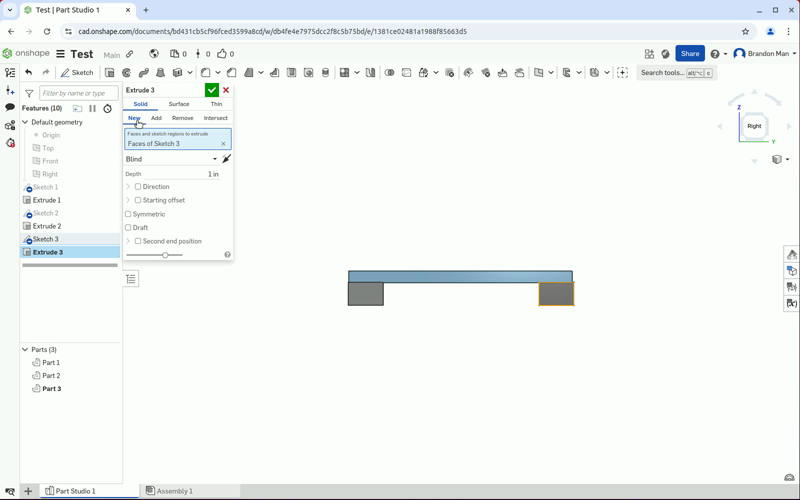
key(tab, 4)
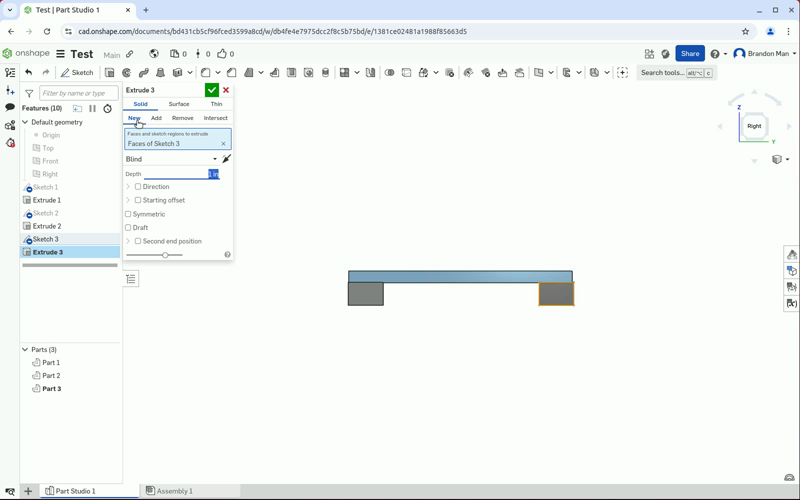
text(13.962)
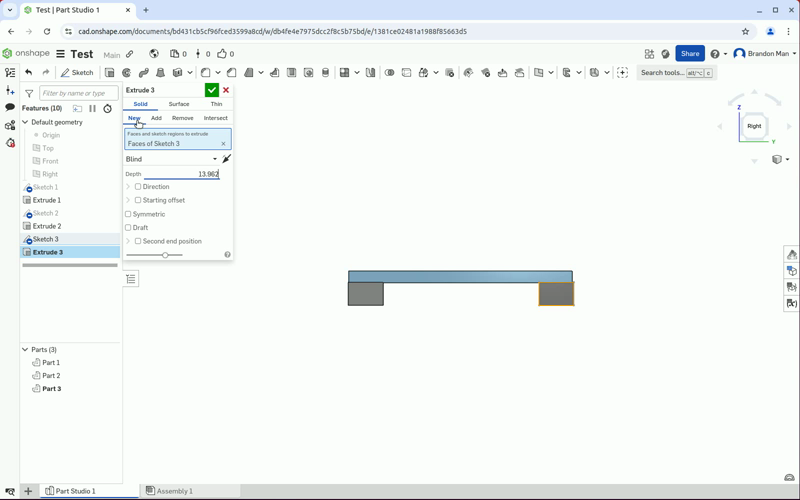
key(tab, 3)
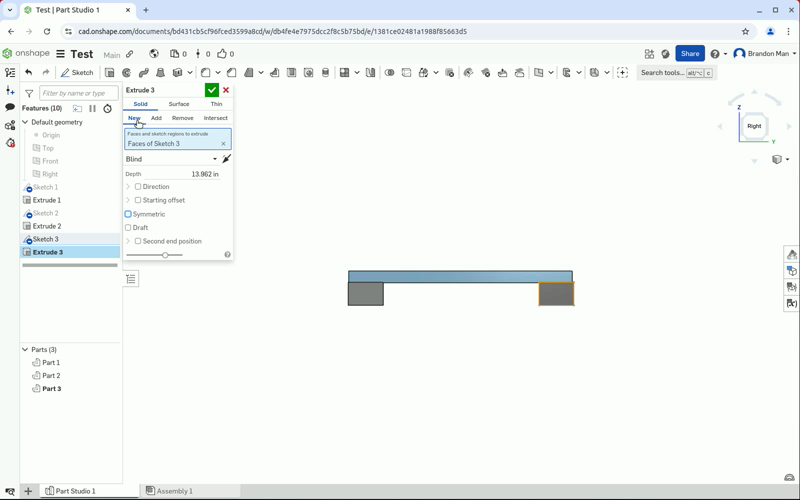
key(space)
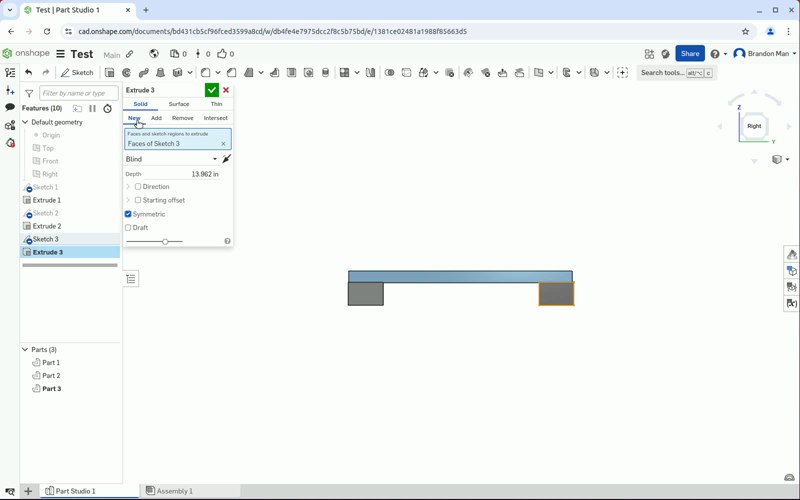
key(enter)
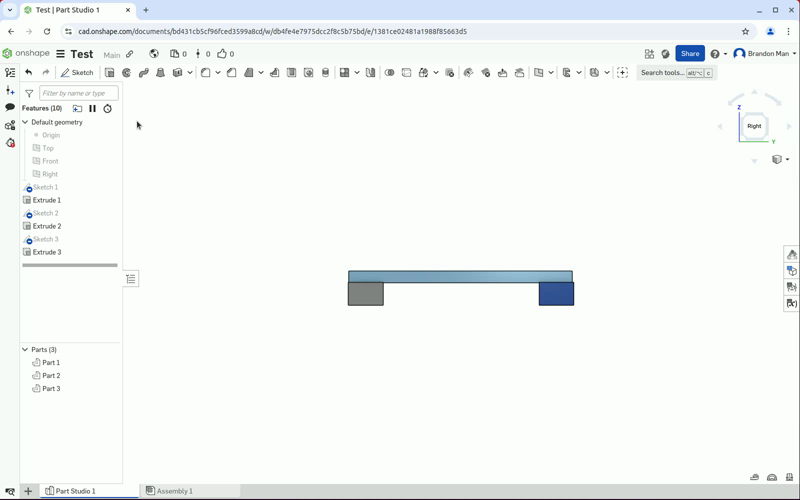
key(shift+h)
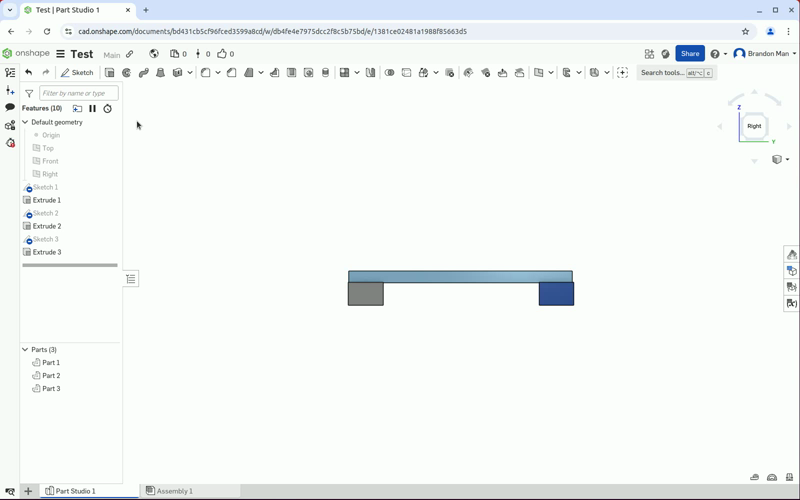
key(shift+h)
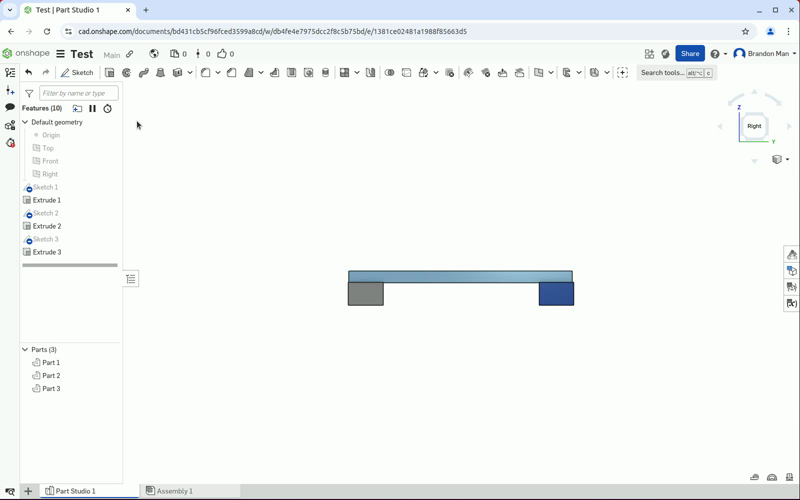
mouse_move(73, 189)
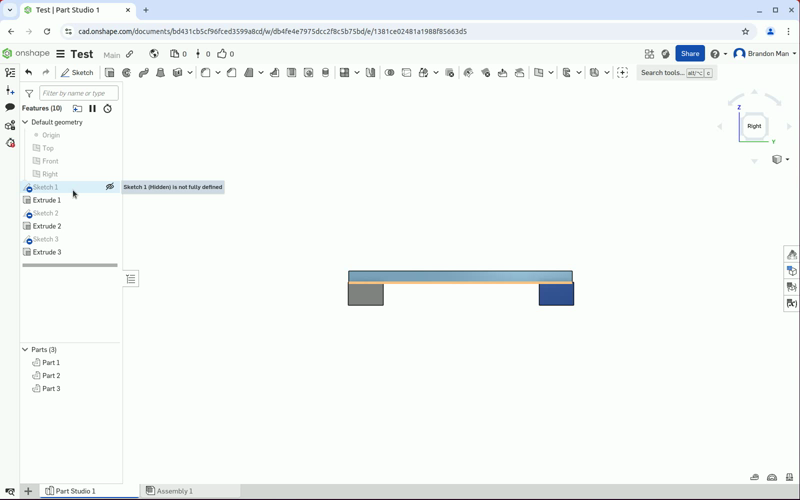
click(73, 189)
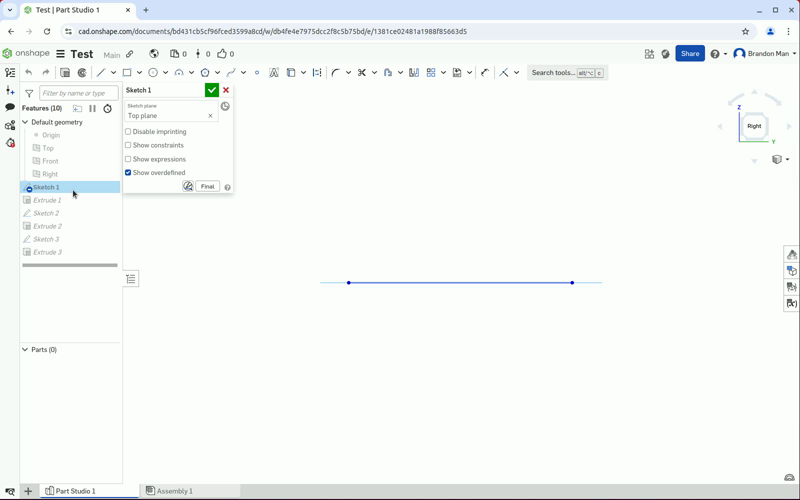
mouse_move(229, 92)
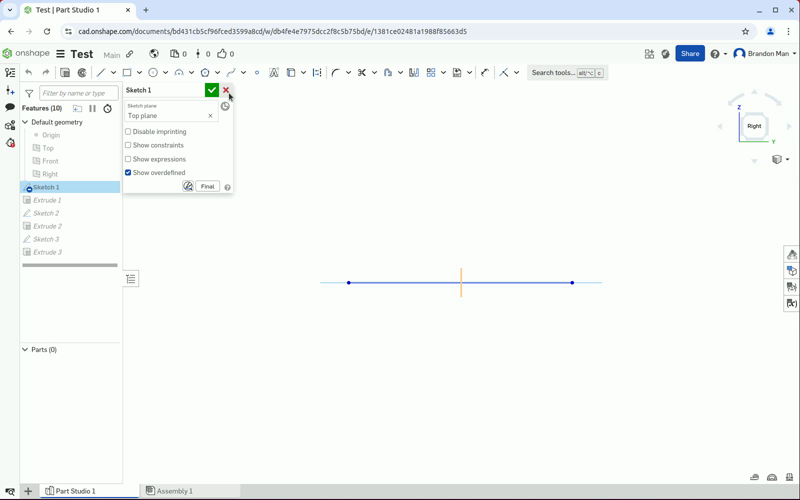
click(229, 92)
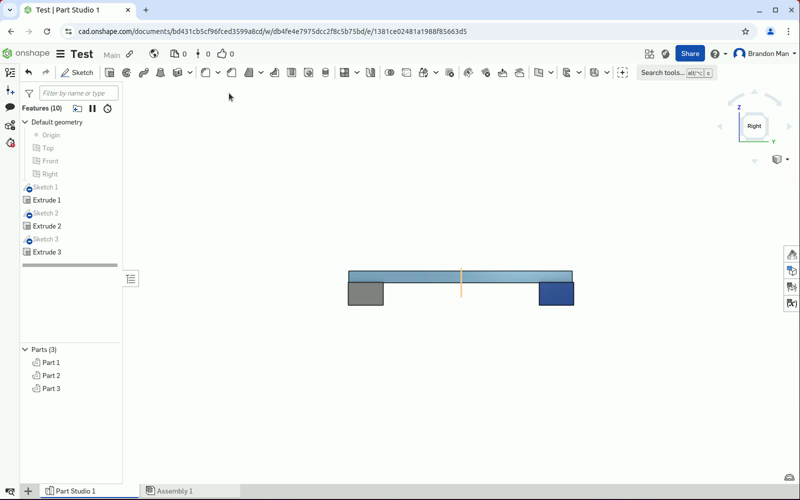
mouse_move(73, 352)
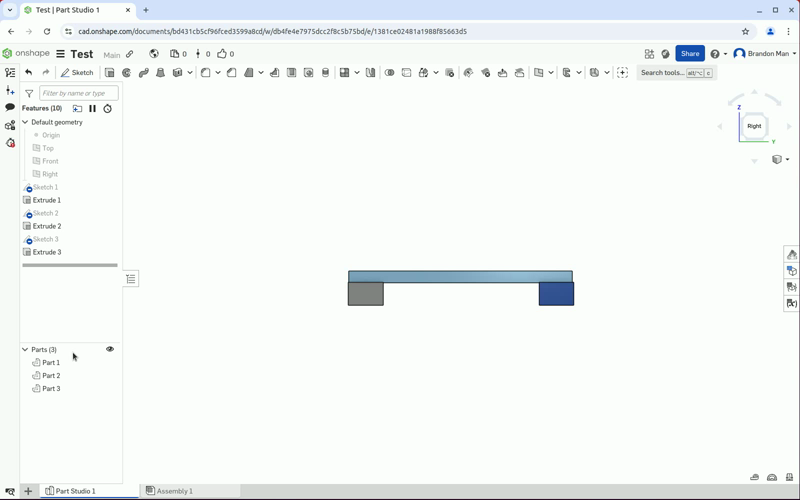
key(y)
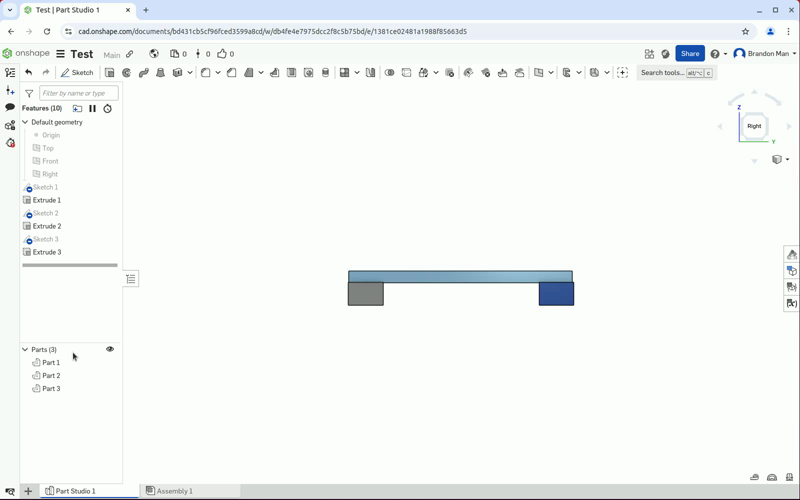
key(shift+p)
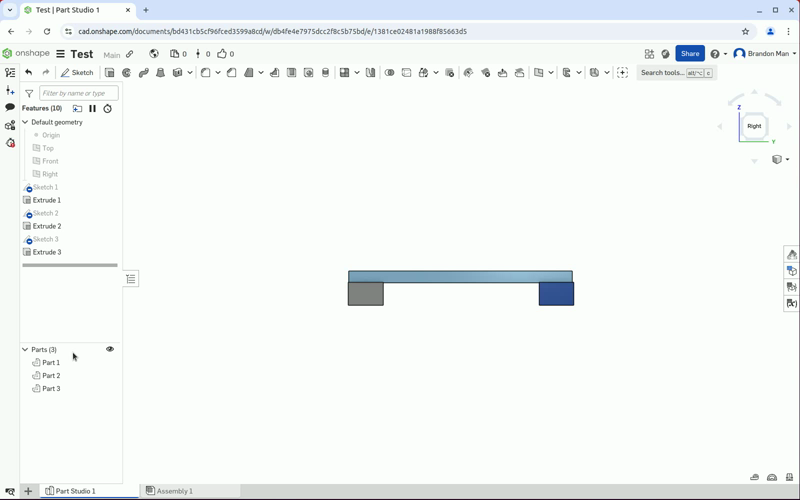
key(space)
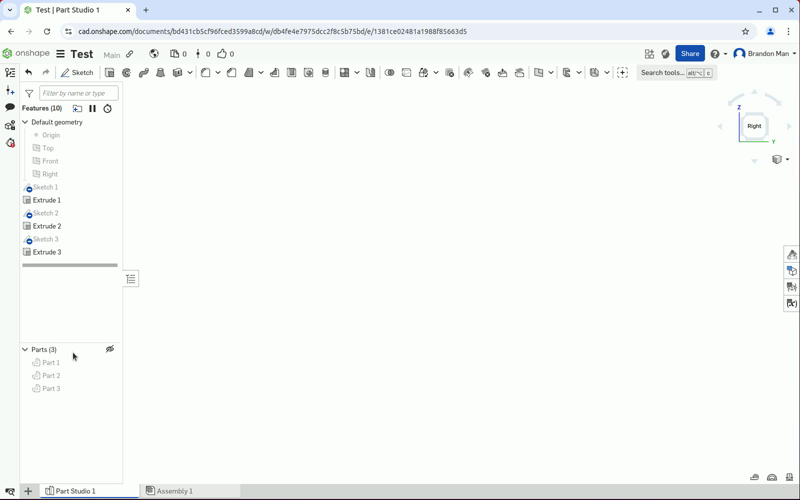
key_down(shift)
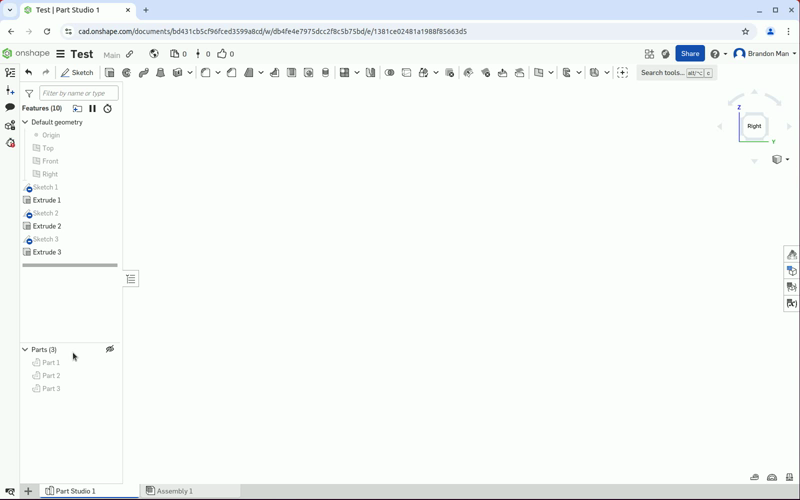
key(right)
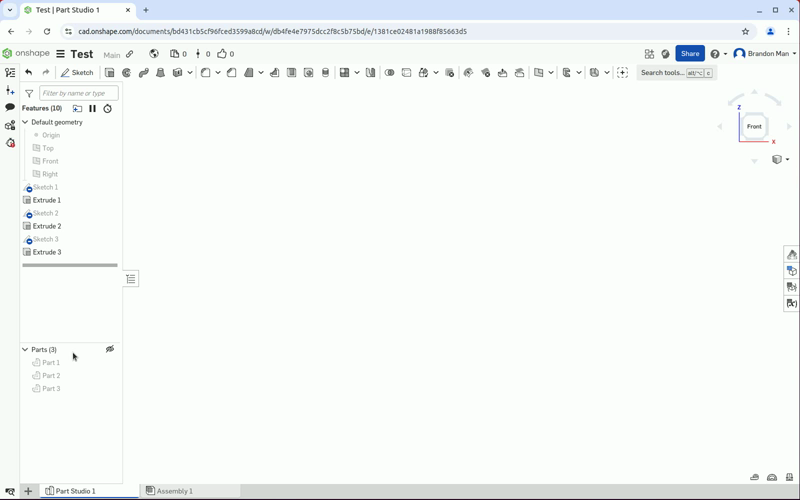
key_up(shift)
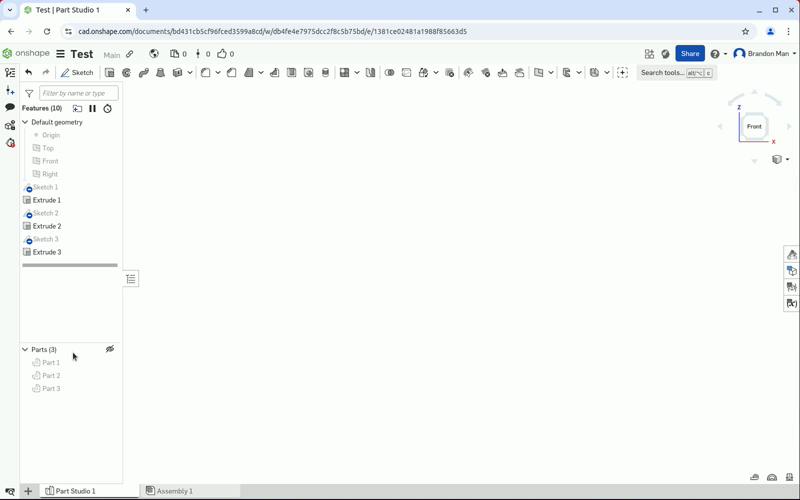
key(space)
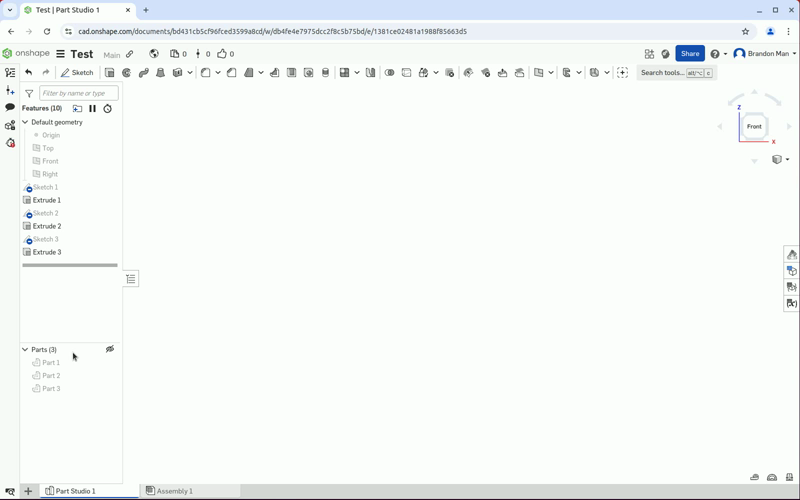
key_down(shift)
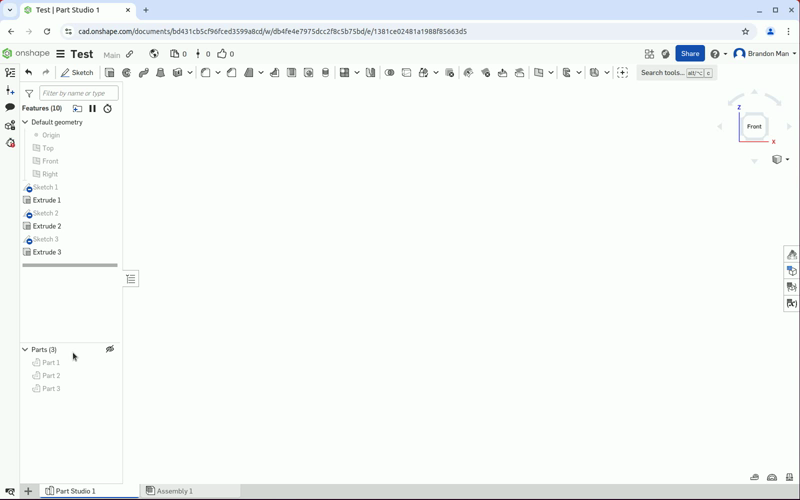
key(down)
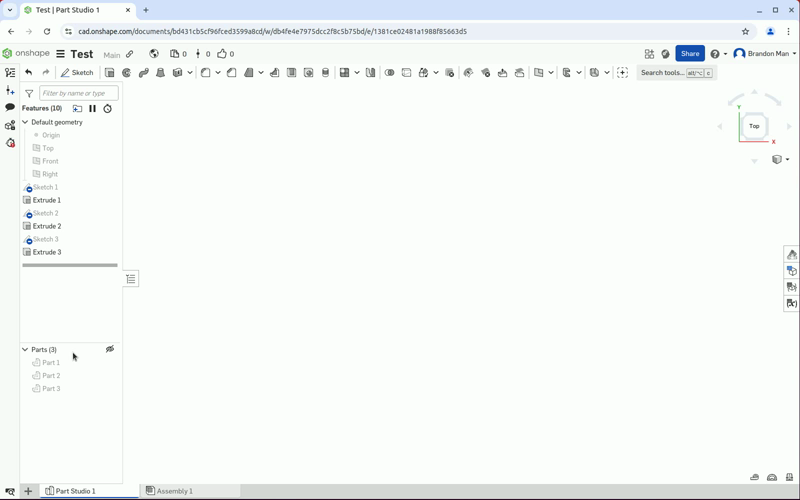
key_up(shift)
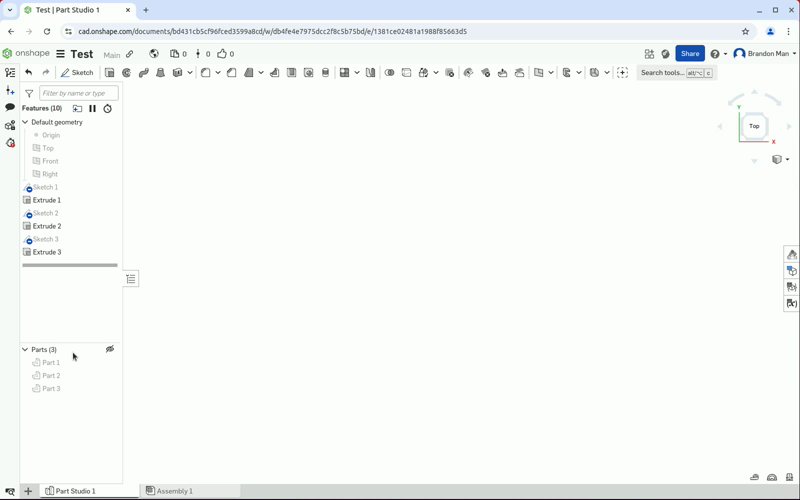
mouse_move(73, 352)
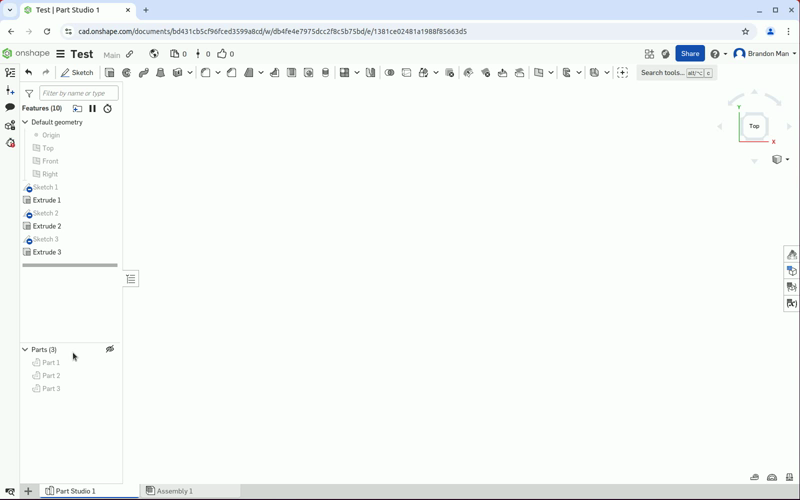
key(shift+y)
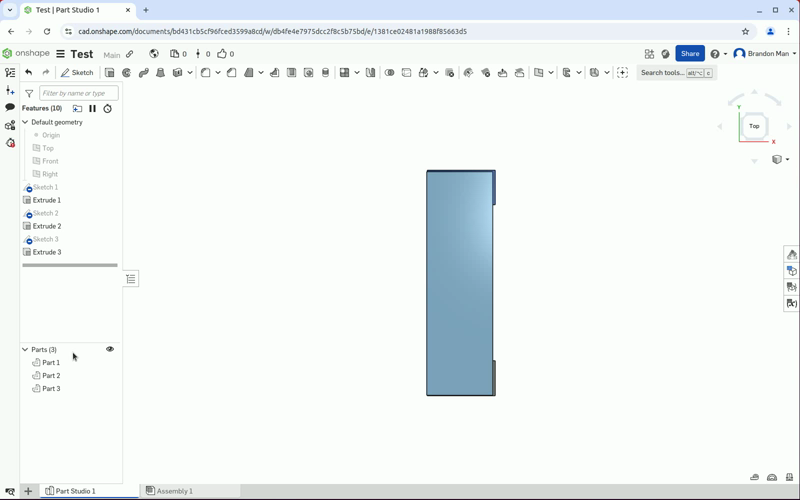
mouse_move(541, 75)
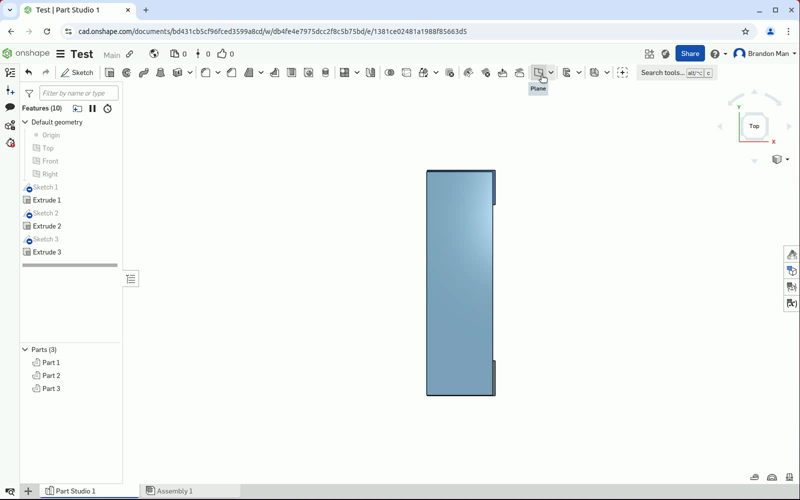
click(541, 75)
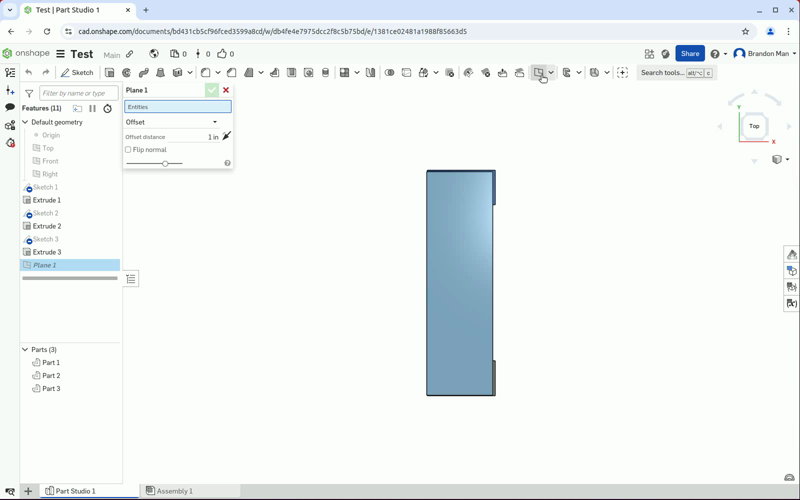
mouse_move(73, 150)
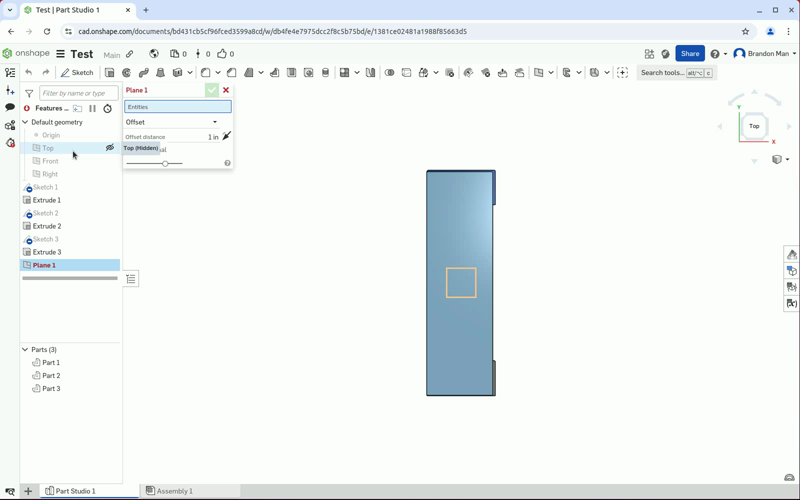
click(73, 150)
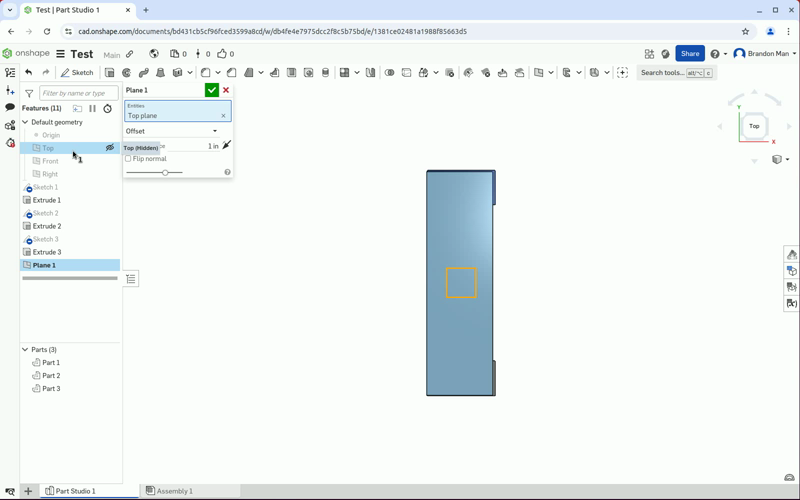
key(tab, 2)
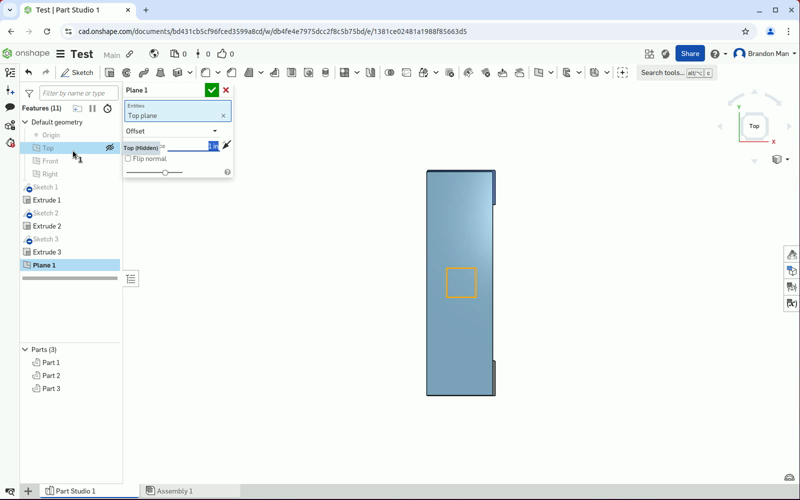
text(2.403)
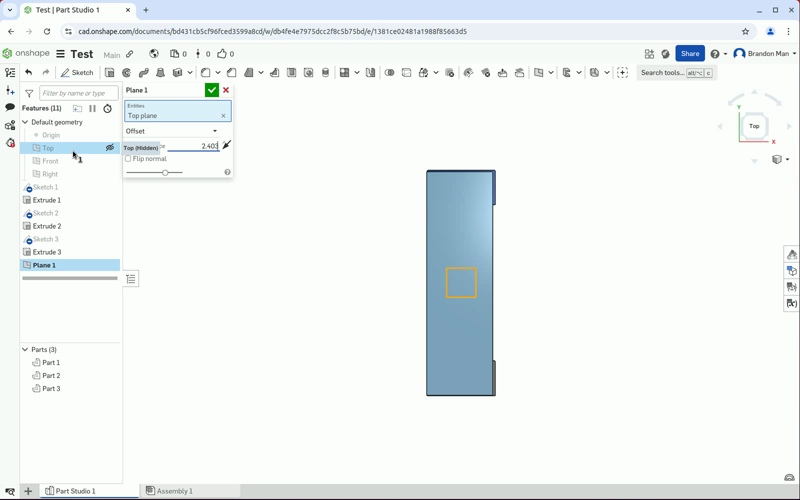
key(enter, 2)
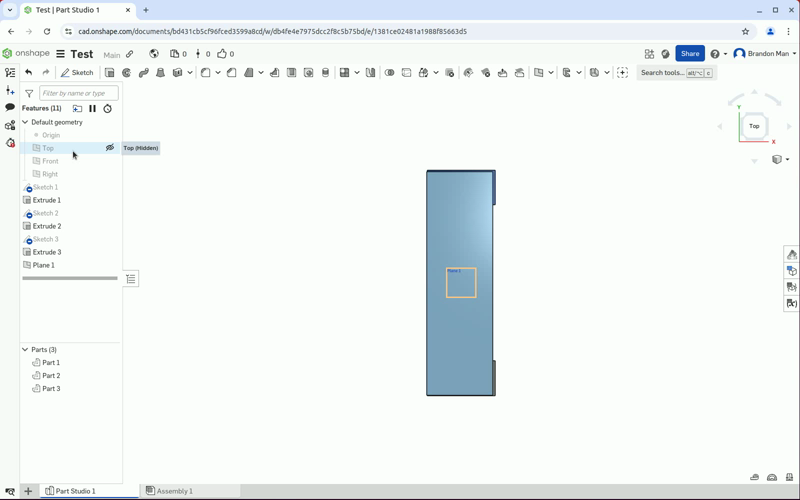
key(shift+s)
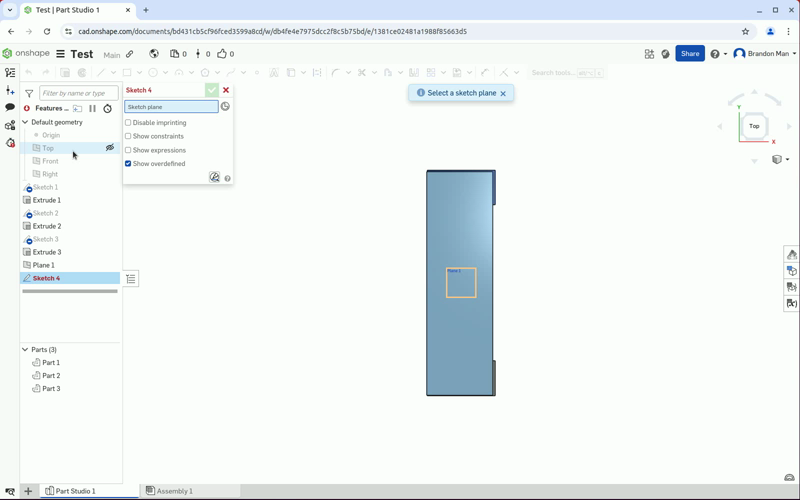
mouse_move(73, 267)
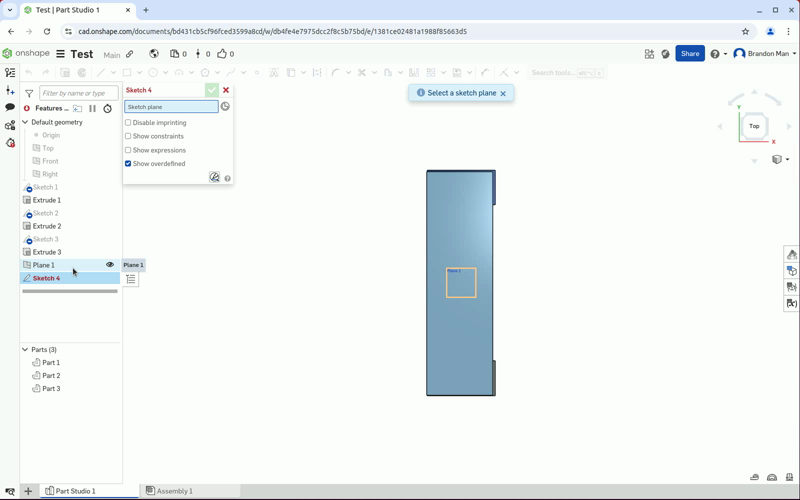
click(73, 267)
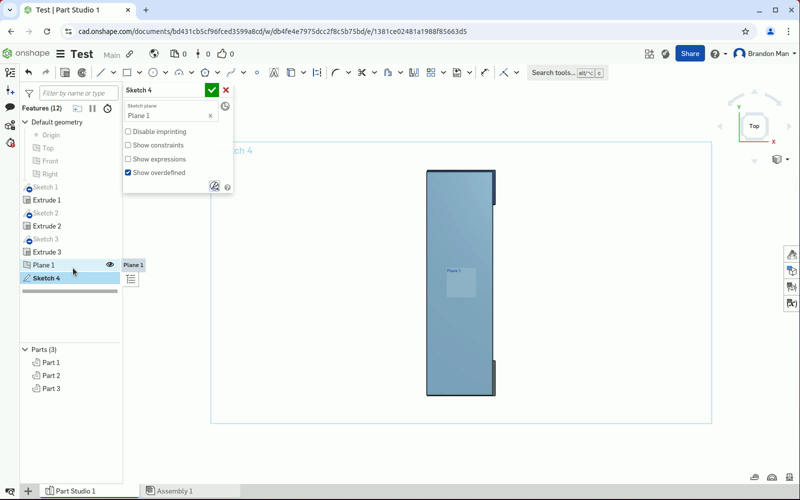
mouse_move(73, 352)
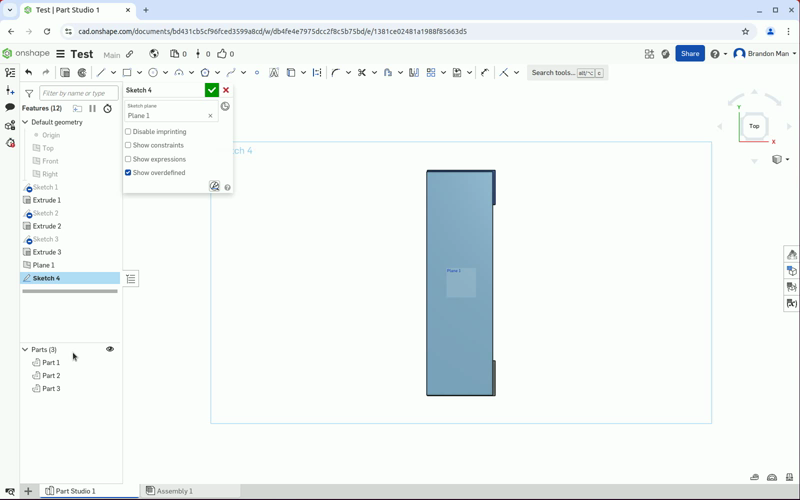
key(y)
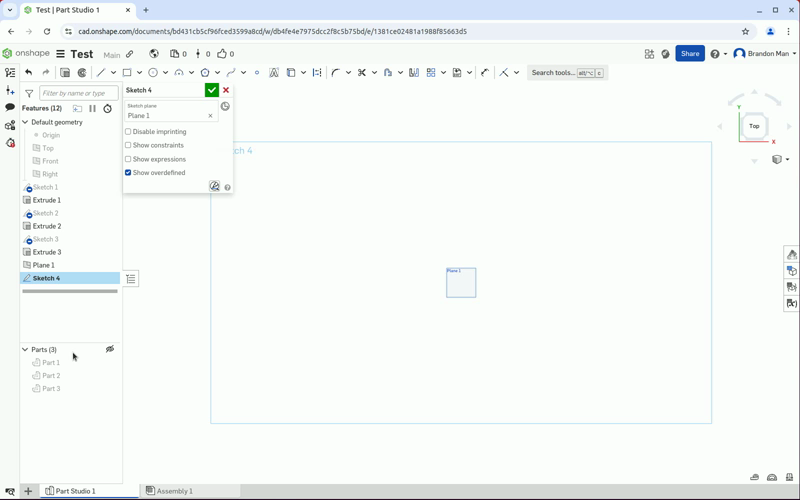
key(l)
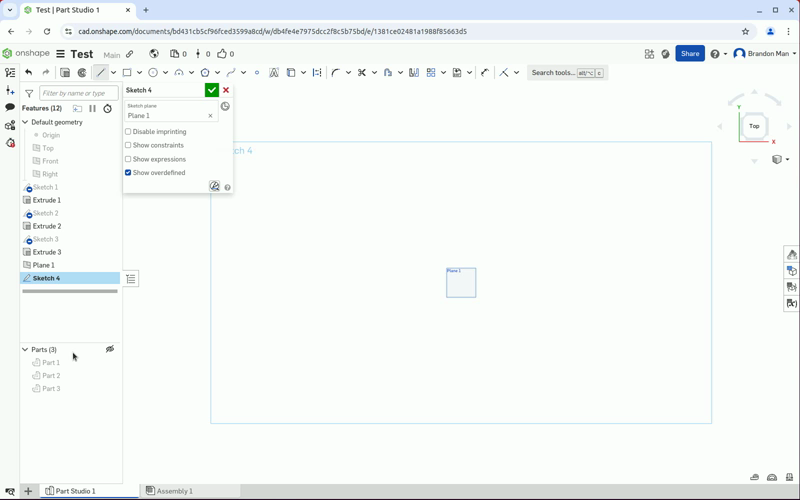
key_down(shift)
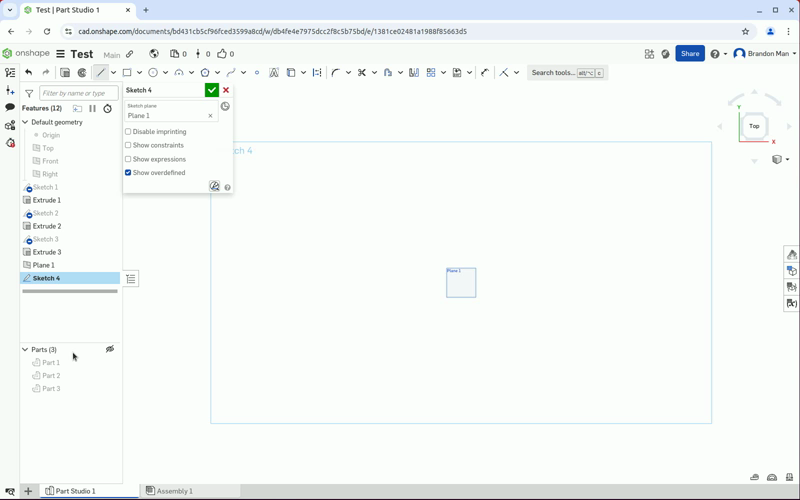
mouse_move(432, 368)
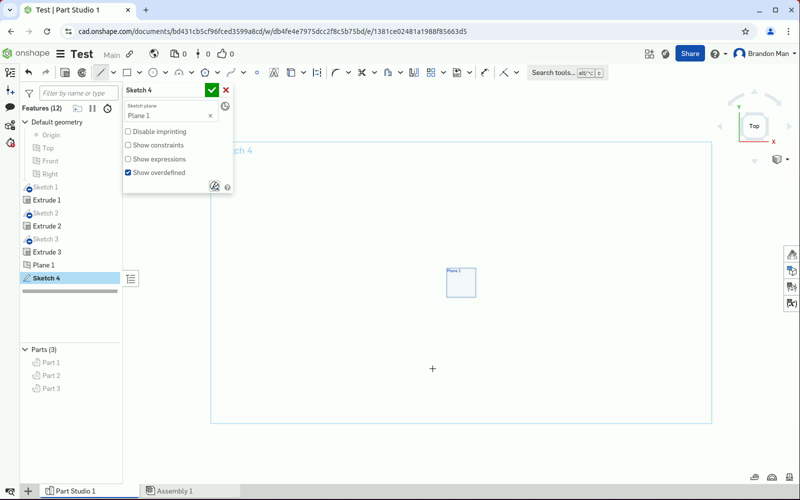
click(432, 368)
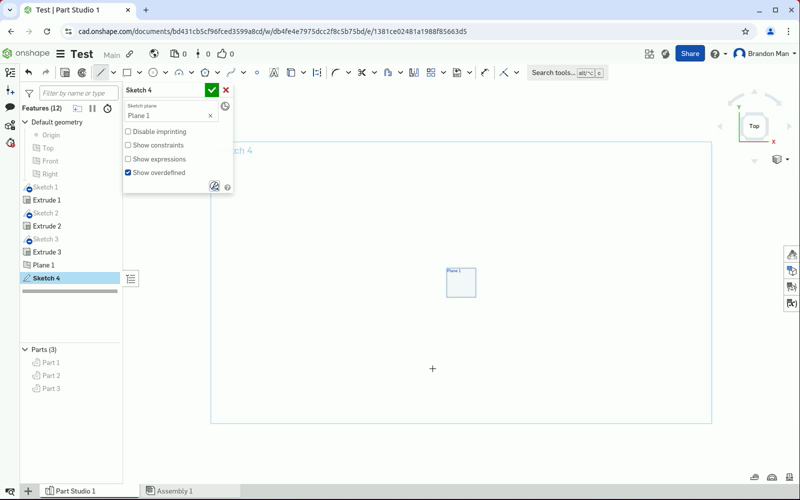
key_up(shift)
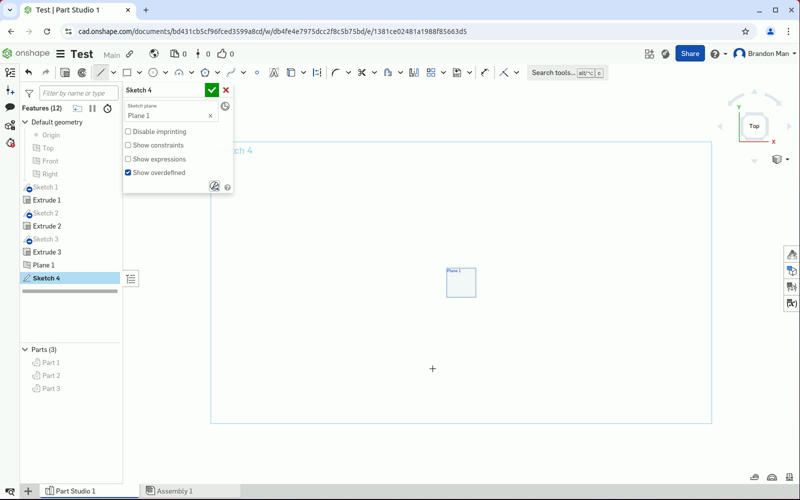
key_down(shift)
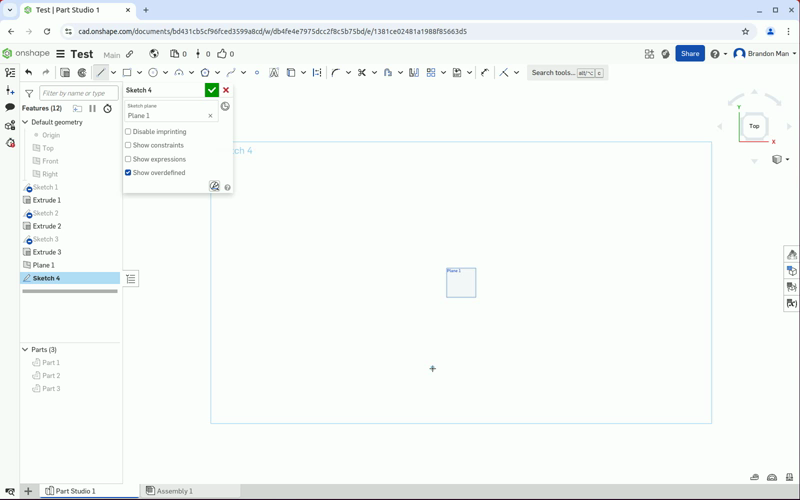
mouse_move(462, 368)
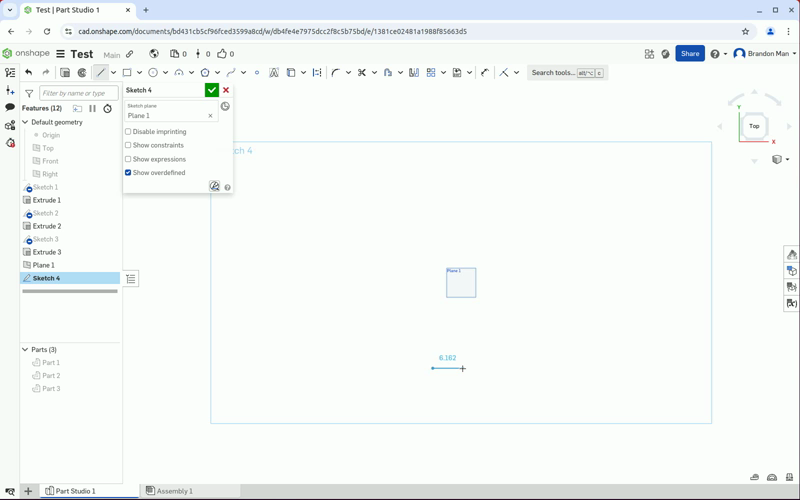
mouse_move(488, 368)
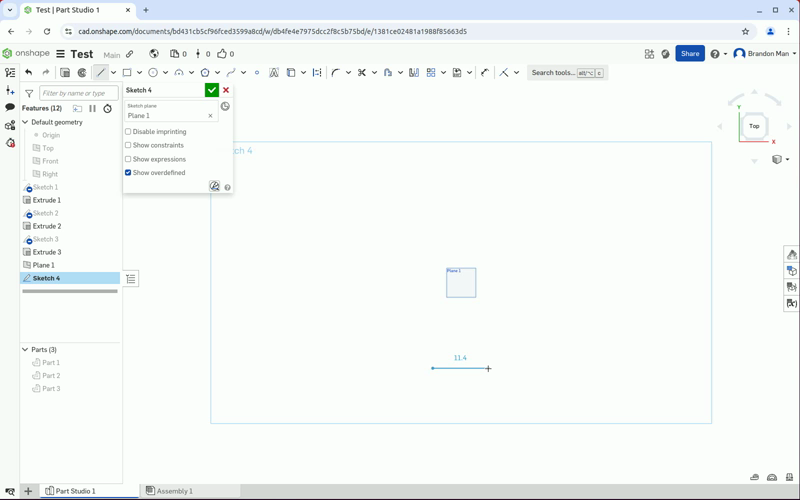
click(488, 368)
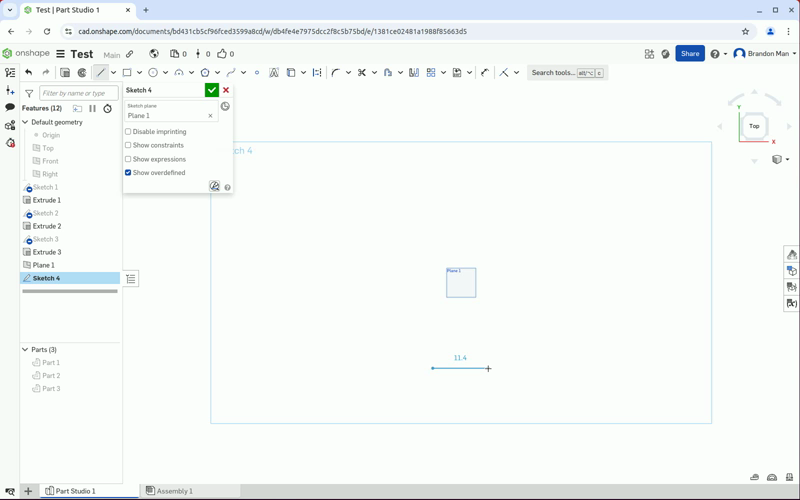
key_up(shift)
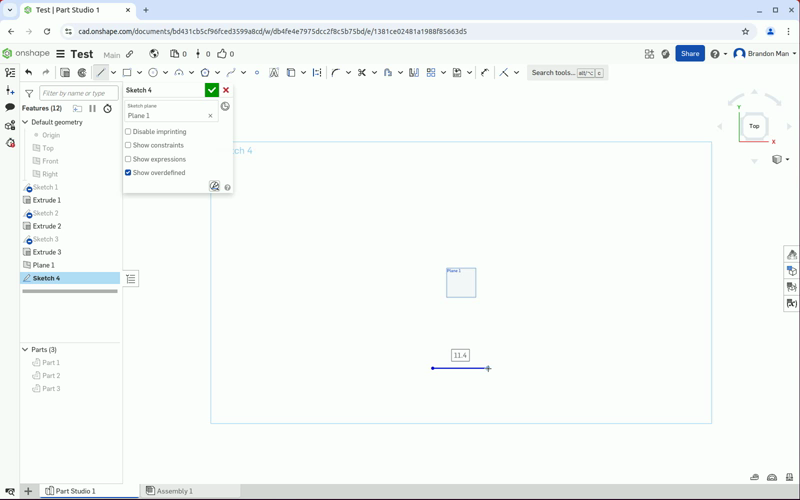
key_down(shift)
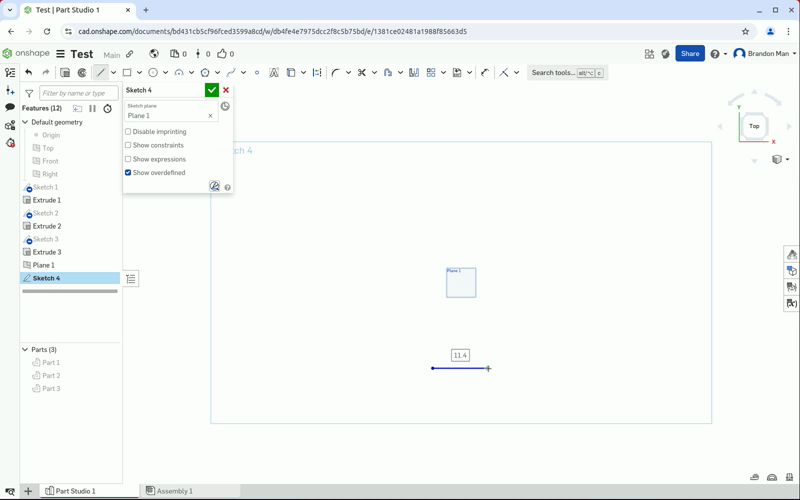
mouse_move(488, 198)
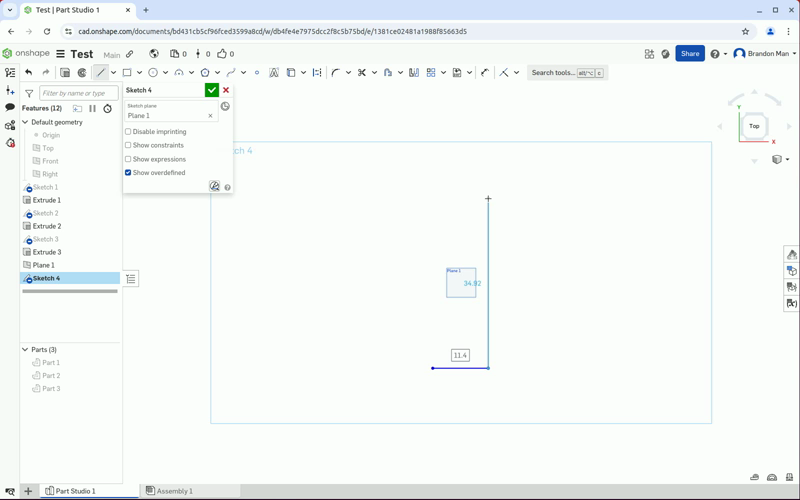
click(488, 198)
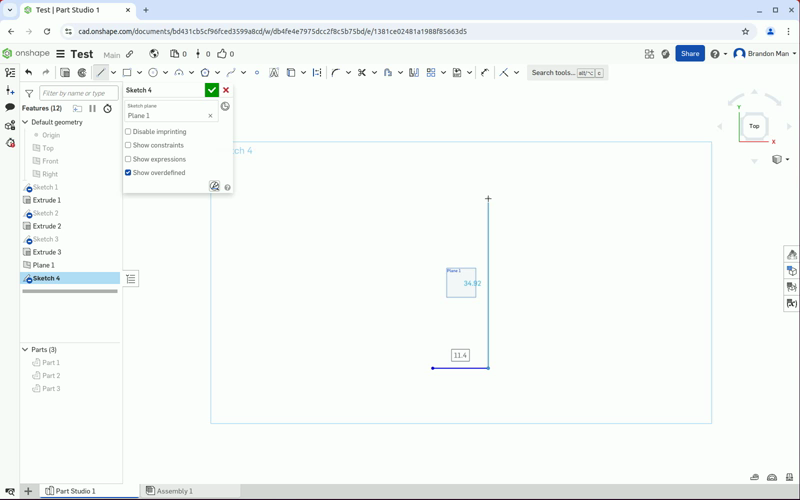
key_up(shift)
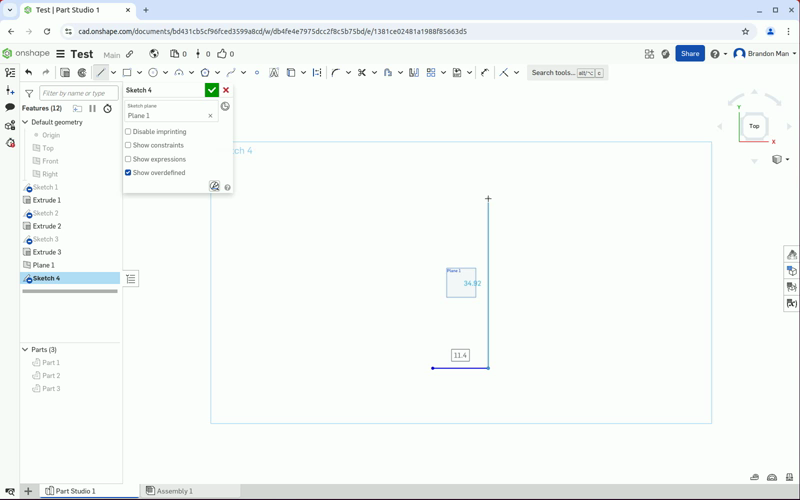
key_down(shift)
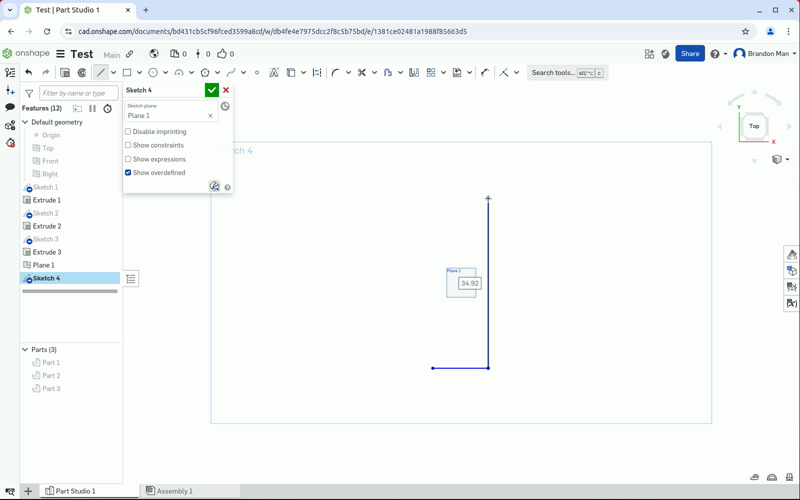
mouse_move(518, 198)
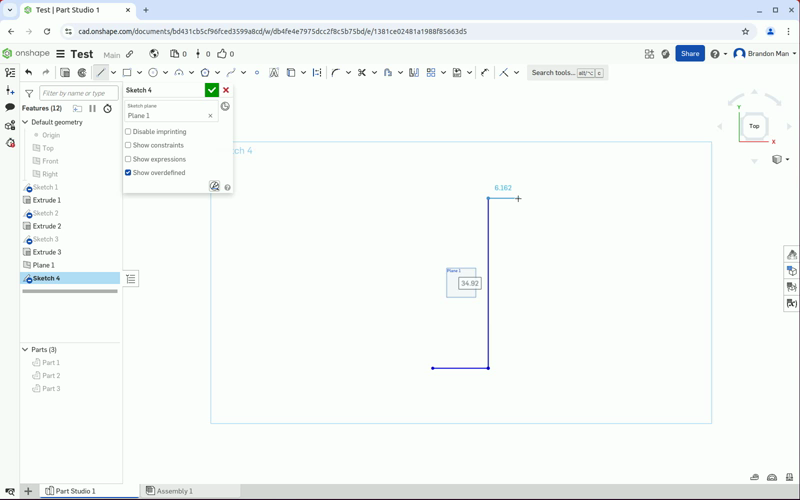
mouse_move(432, 198)
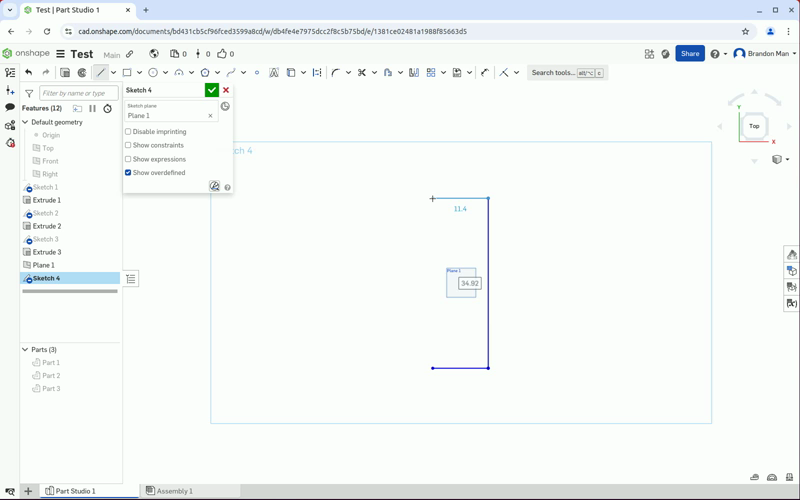
click(432, 198)
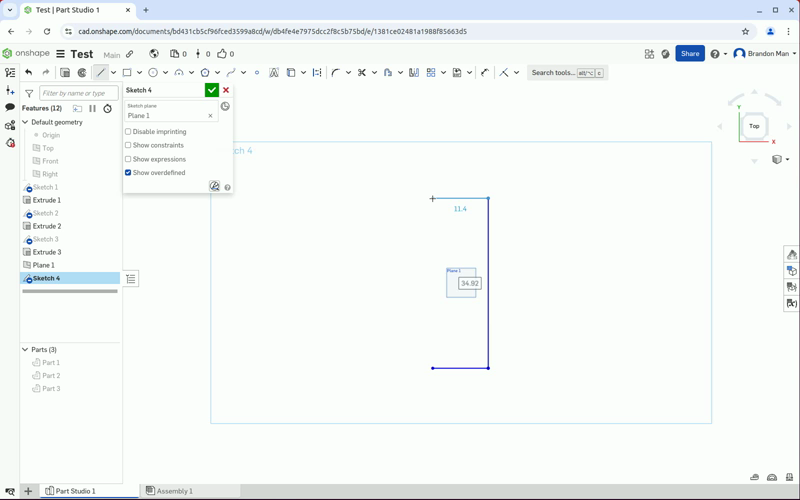
key_up(shift)
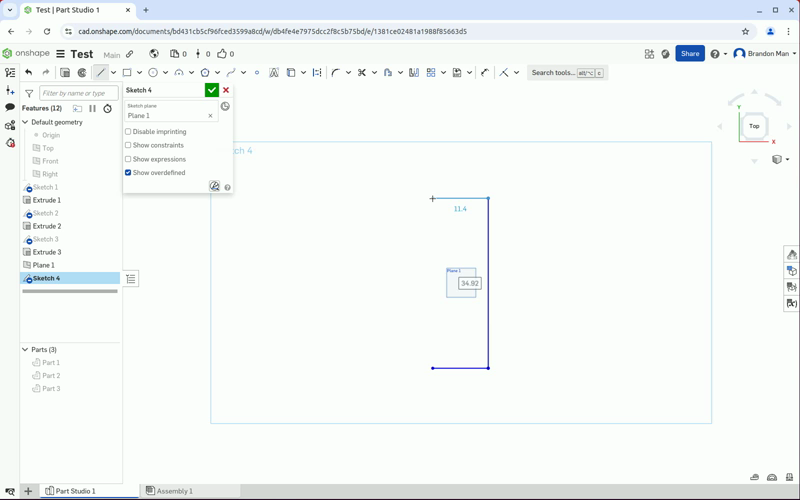
key_down(shift)
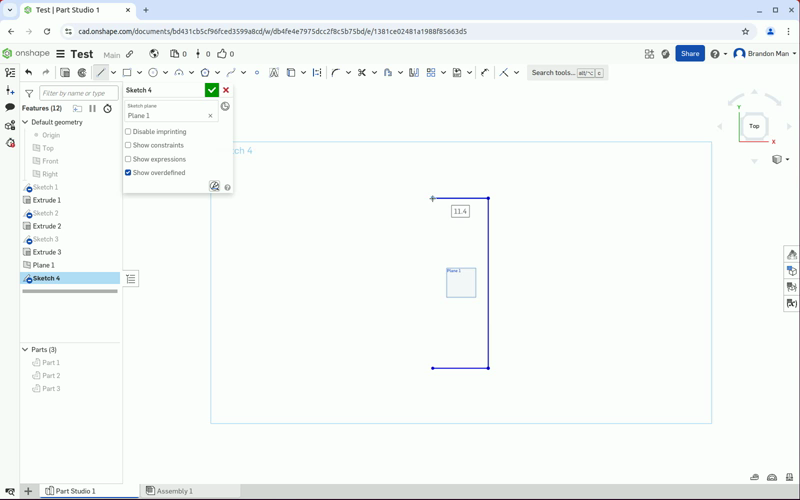
mouse_move(432, 368)
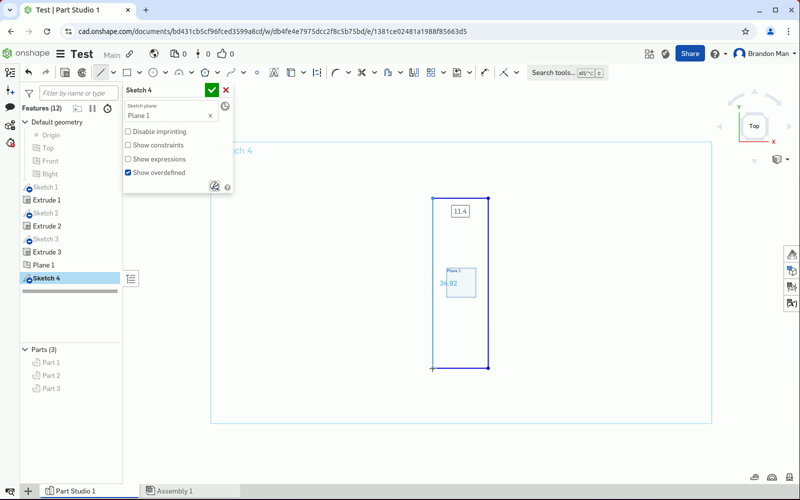
key_up(shift)
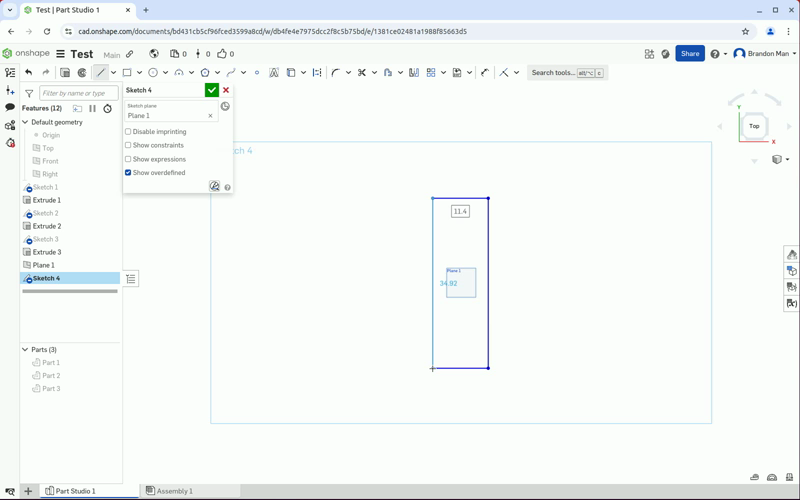
click(432, 368)
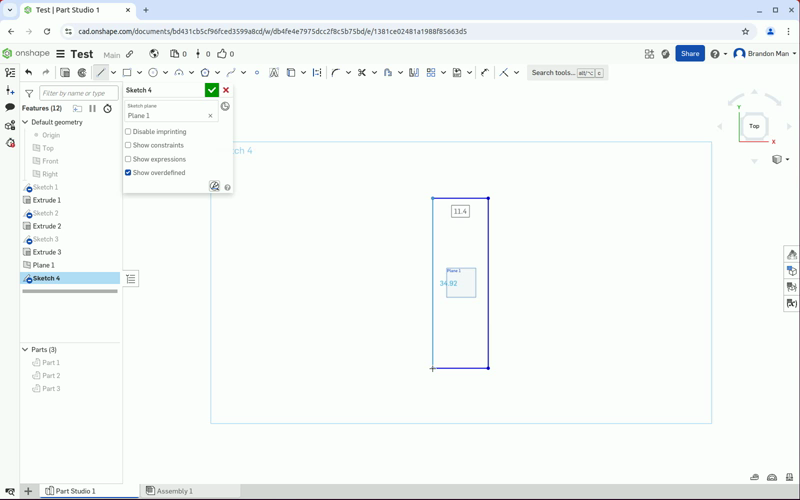
key(esc)
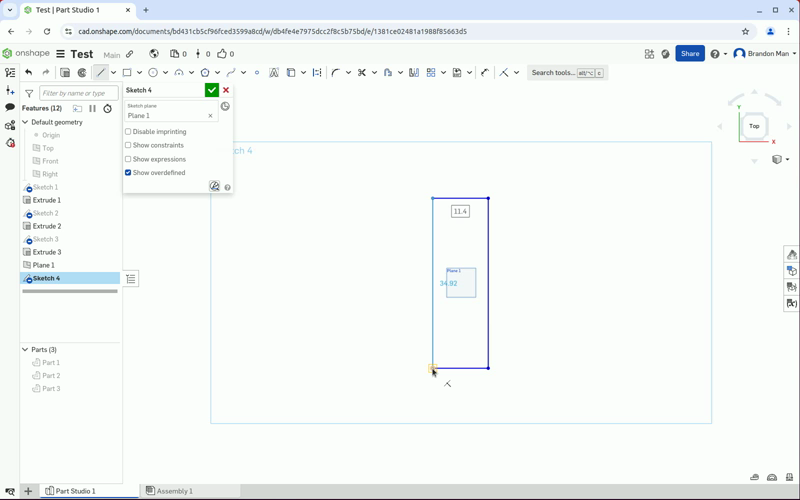
mouse_move(450, 302)
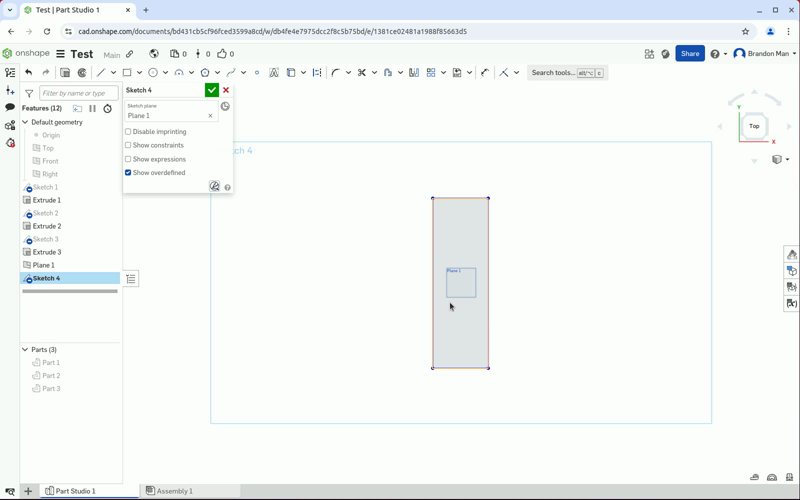
click(450, 302)
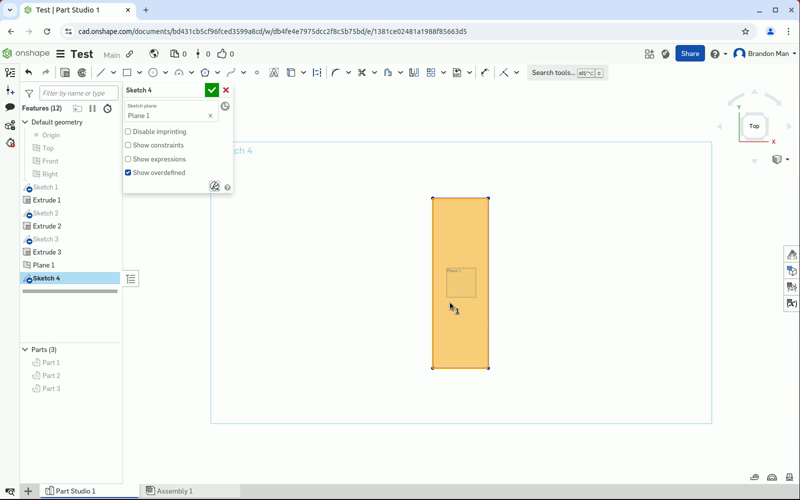
mouse_move(73, 352)
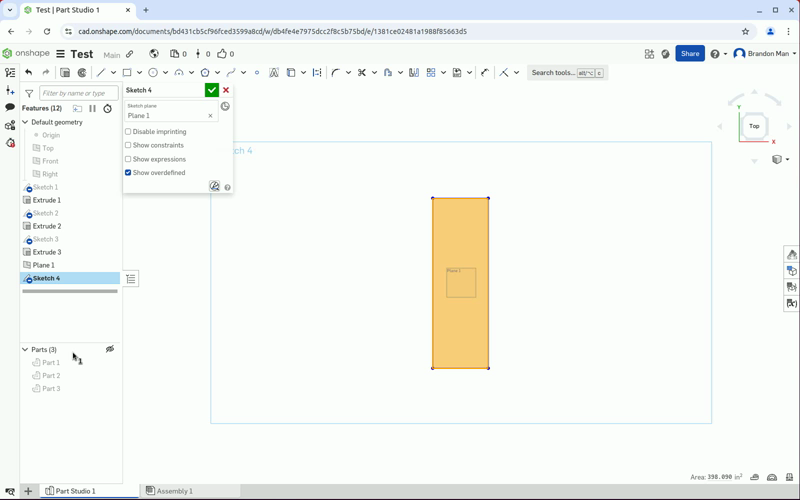
key(shift+y)
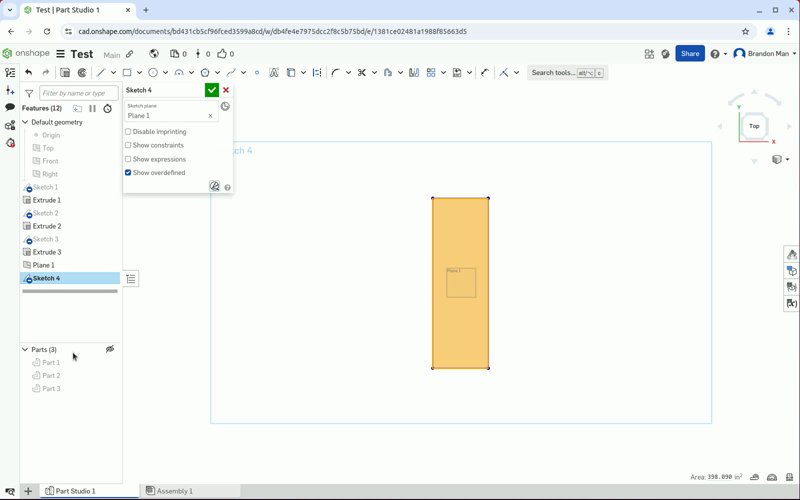
key(shift+e)
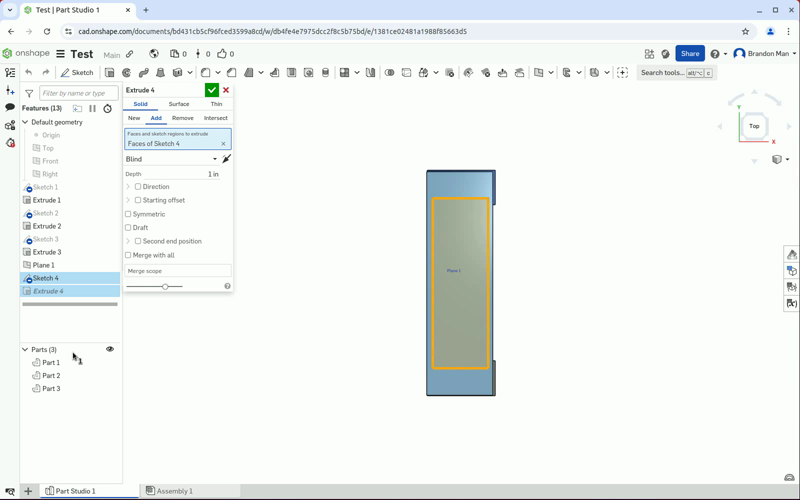
mouse_move(143, 106)
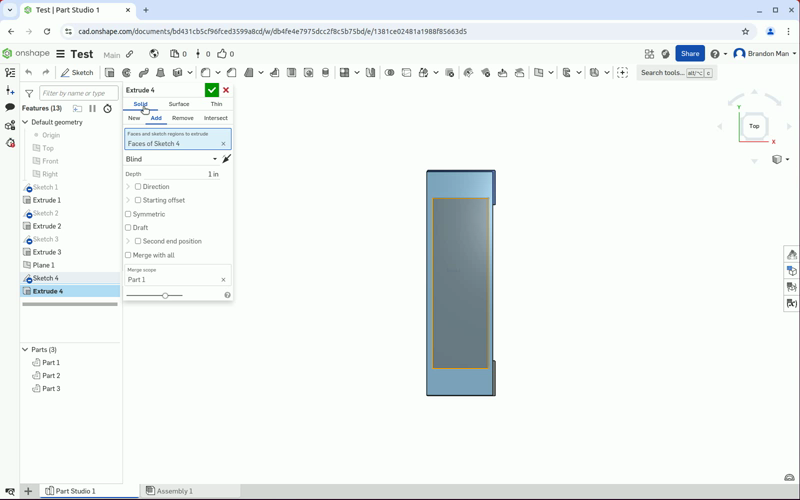
click(143, 106)
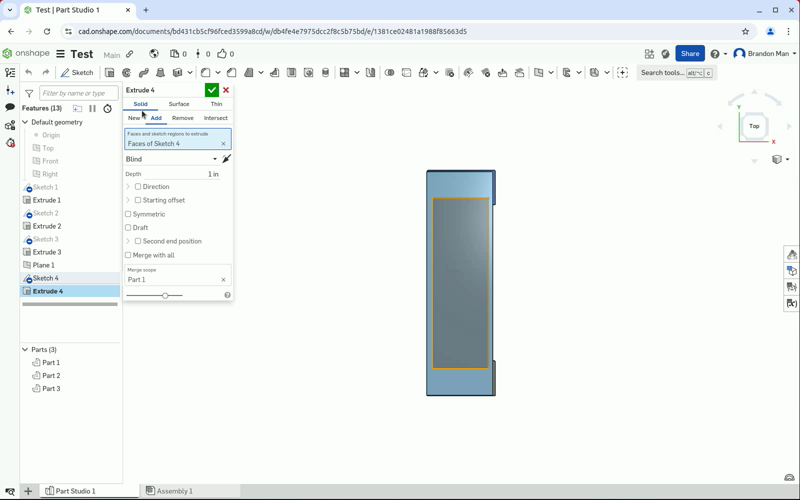
mouse_move(137, 120)
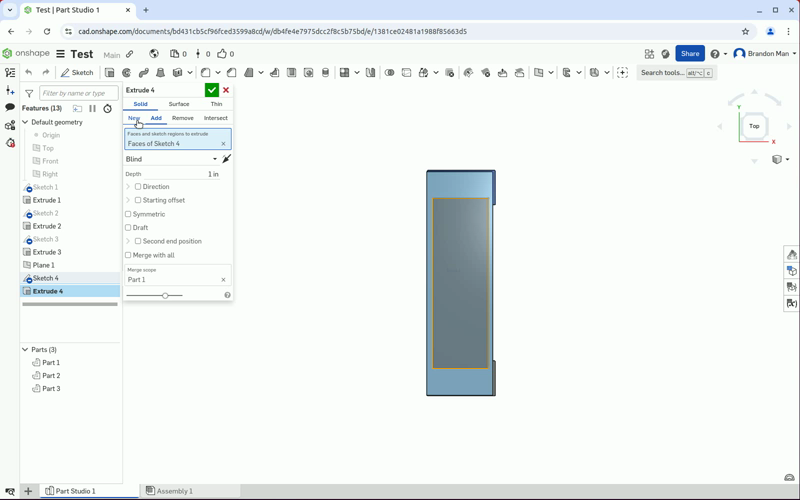
click(137, 120)
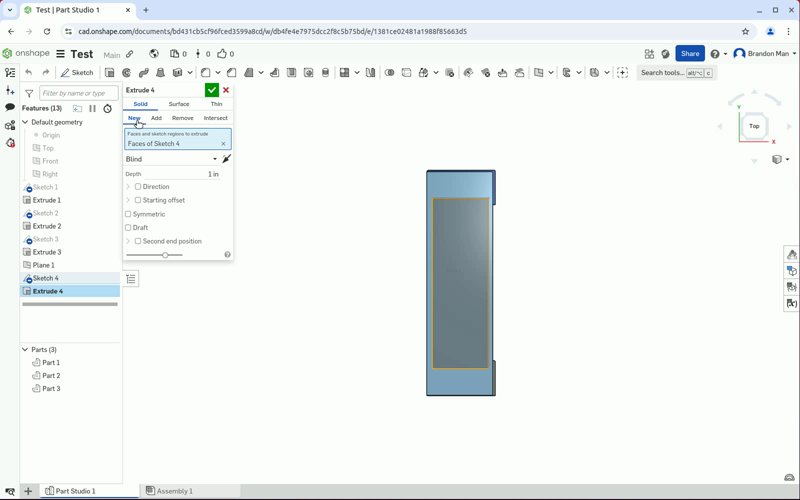
key(tab, 4)
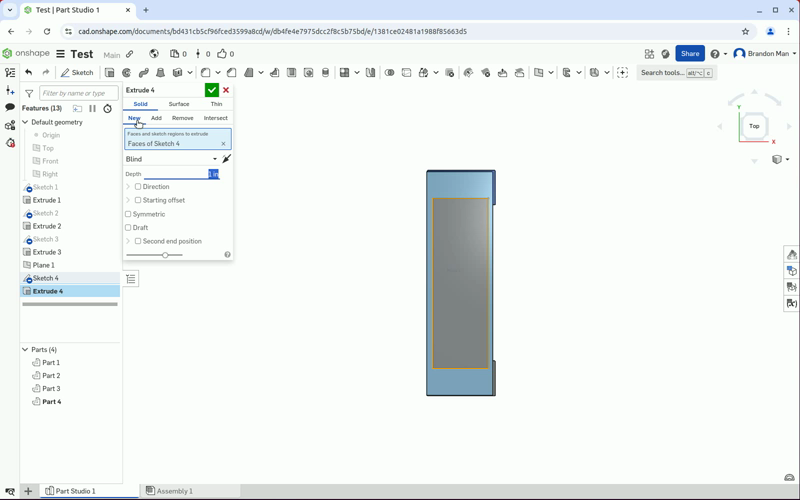
text(1.926)
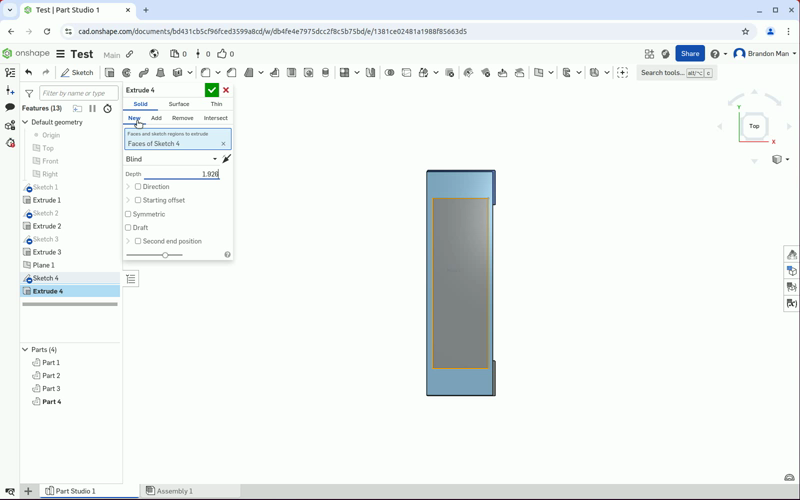
key(enter)
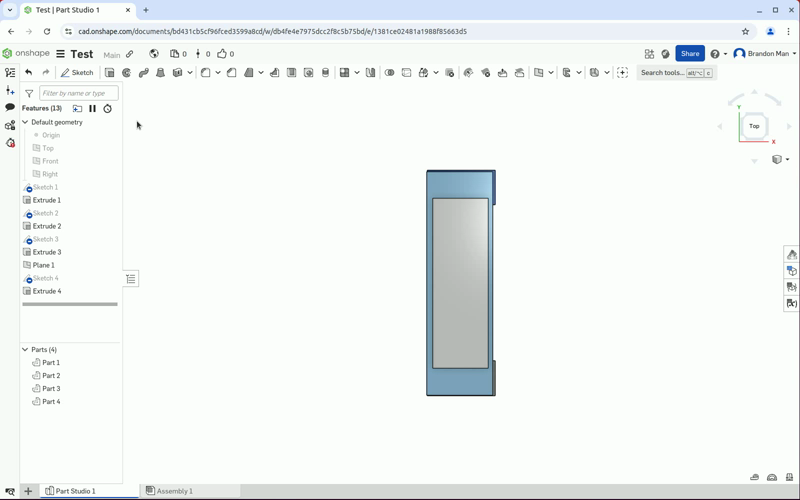
key(shift+h)
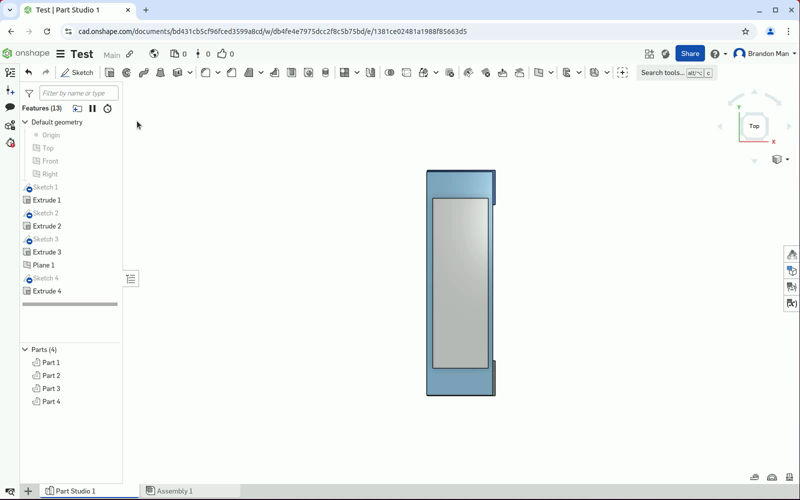
key(shift+h)
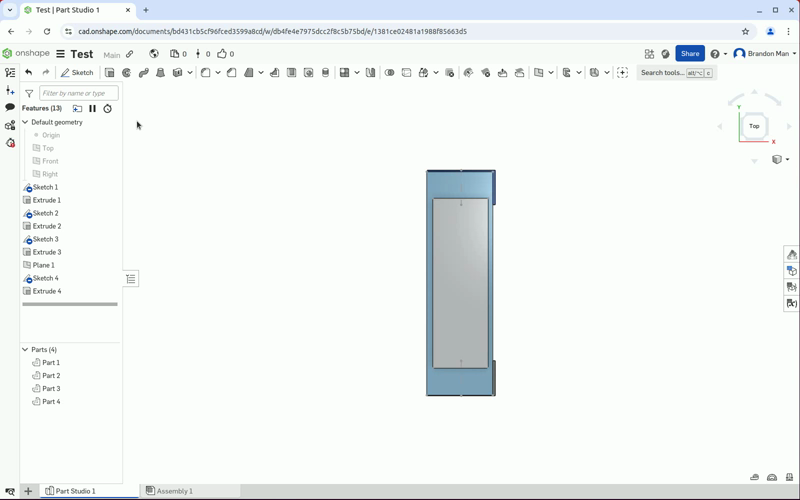
key(shift+7)
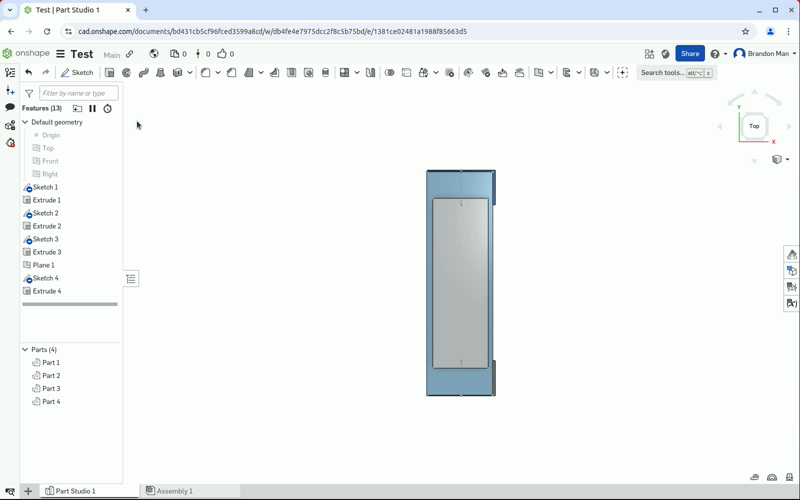
key(up, 3)
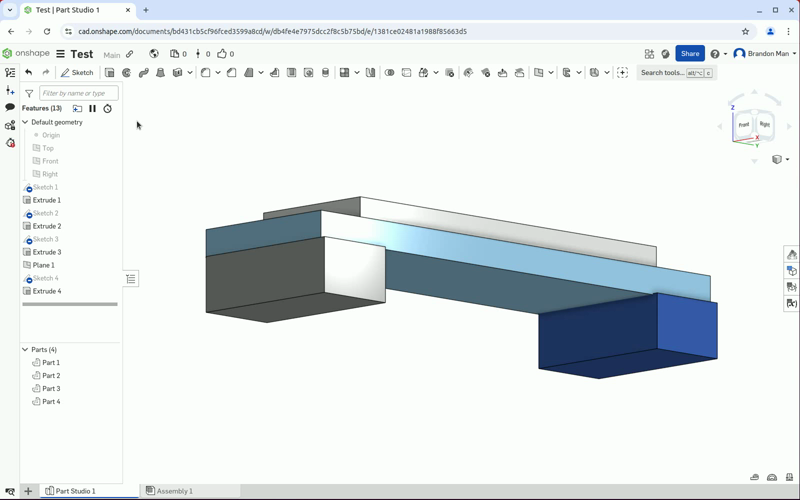
key(left, 3)
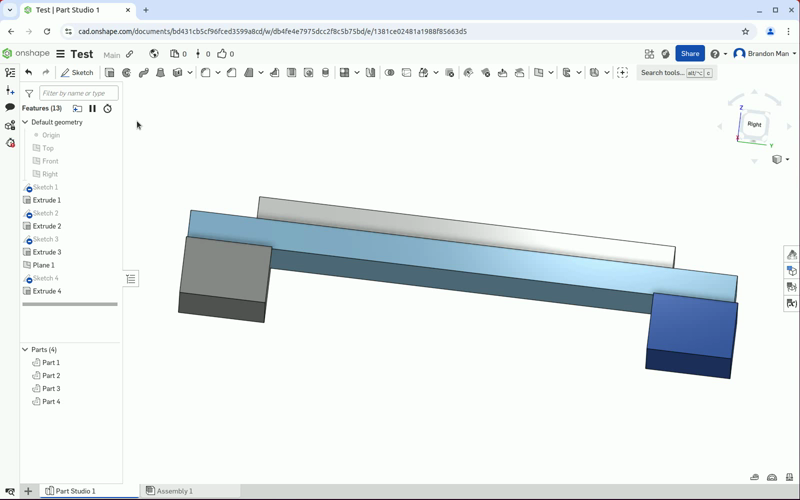
key(right, 3)
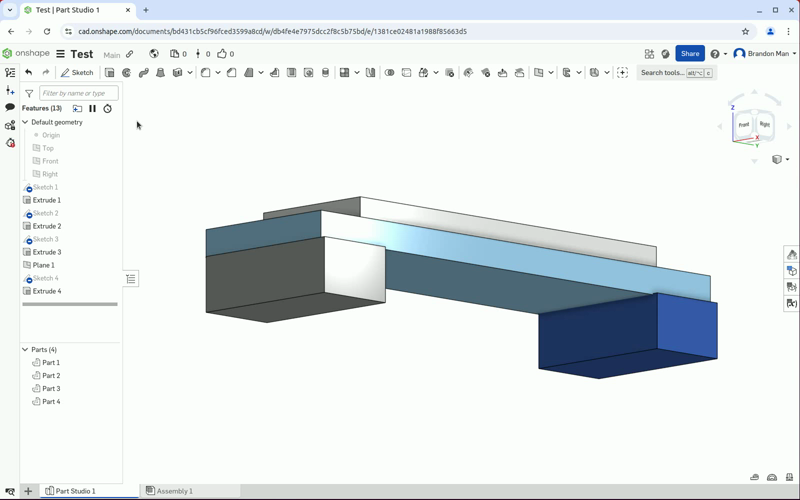
key(down, 3)
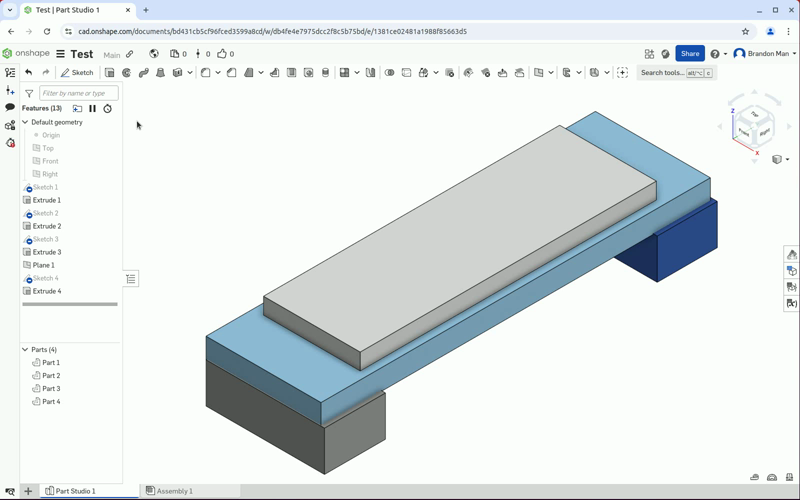
mouse_move(73, 189)
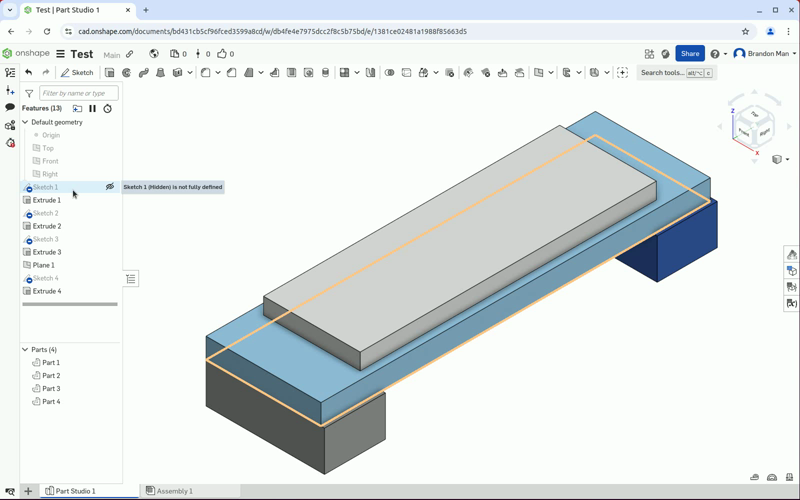
click(73, 189)